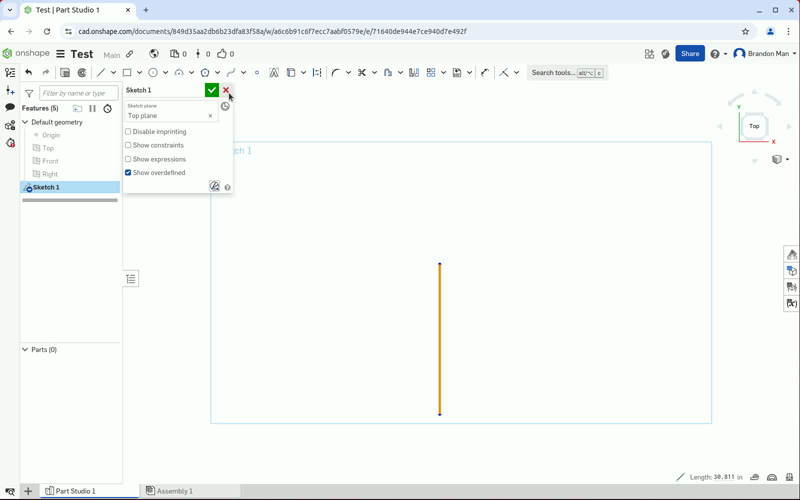
key(shift+h)
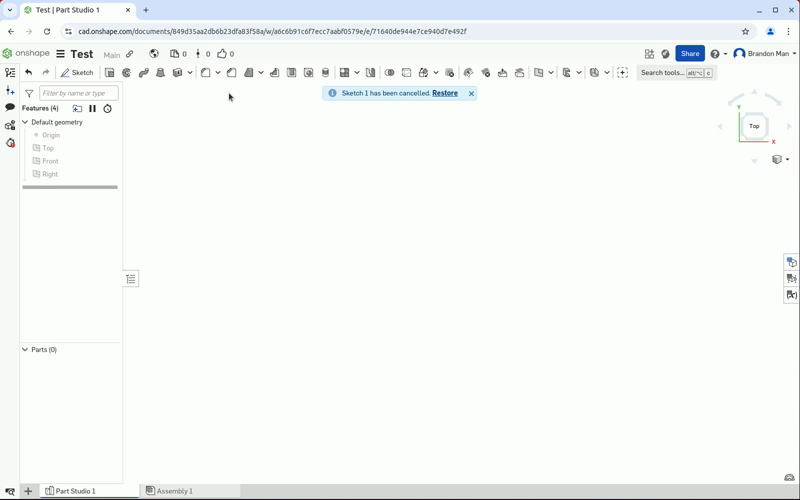
mouse_move(73, 352)
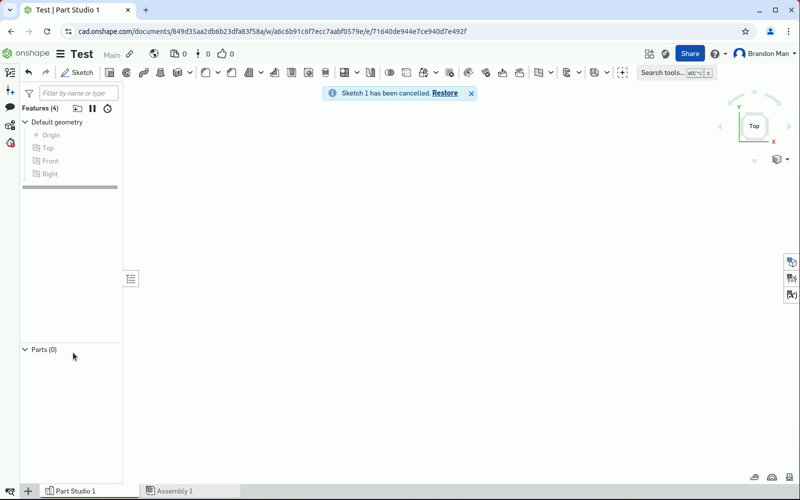
key(y)
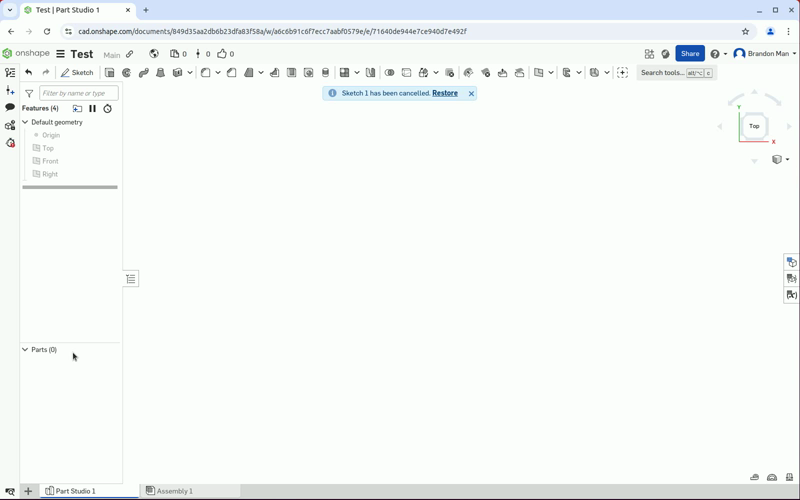
key(shift+p)
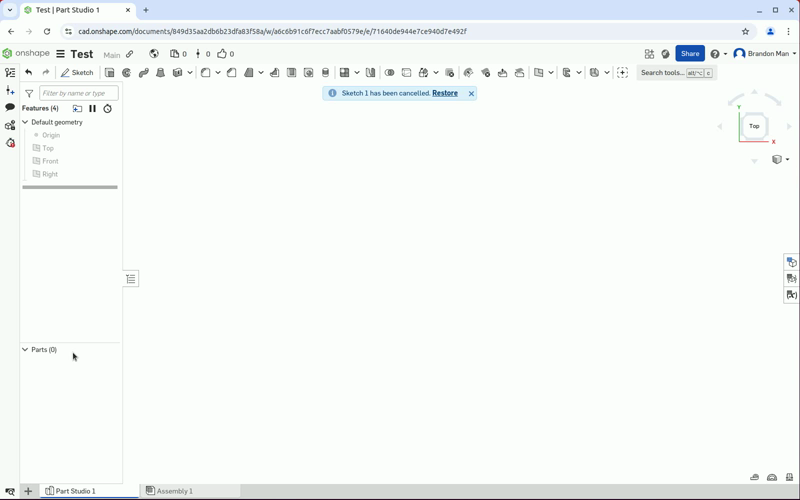
key(space)
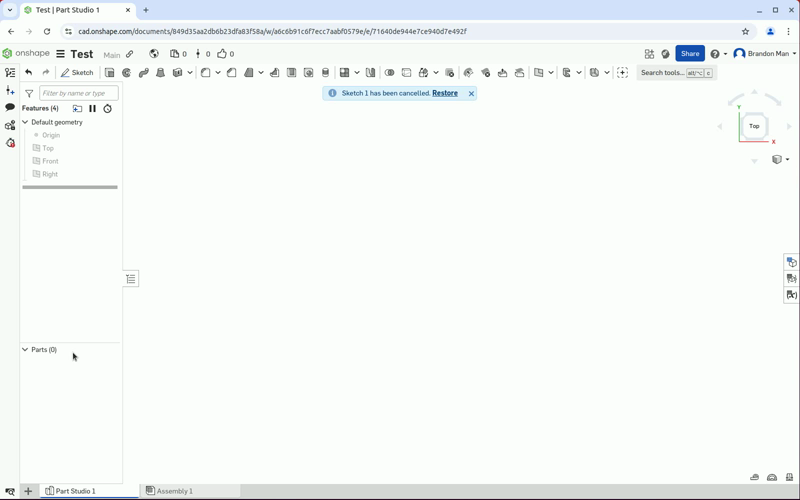
key_down(shift)
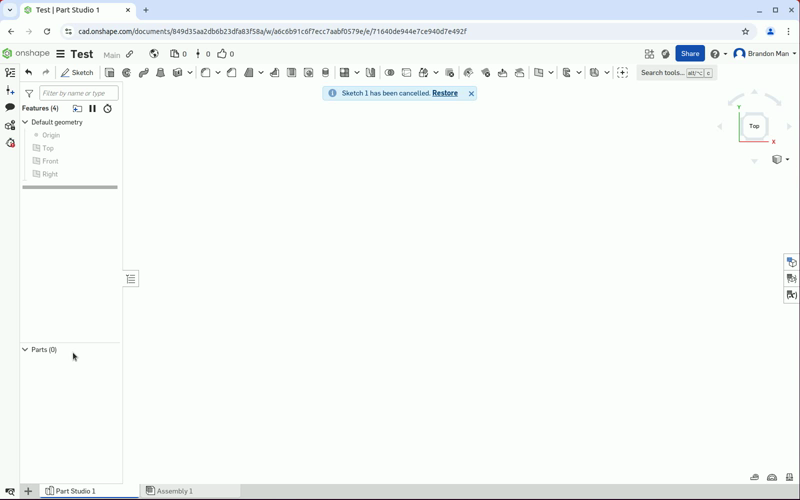
key(up)
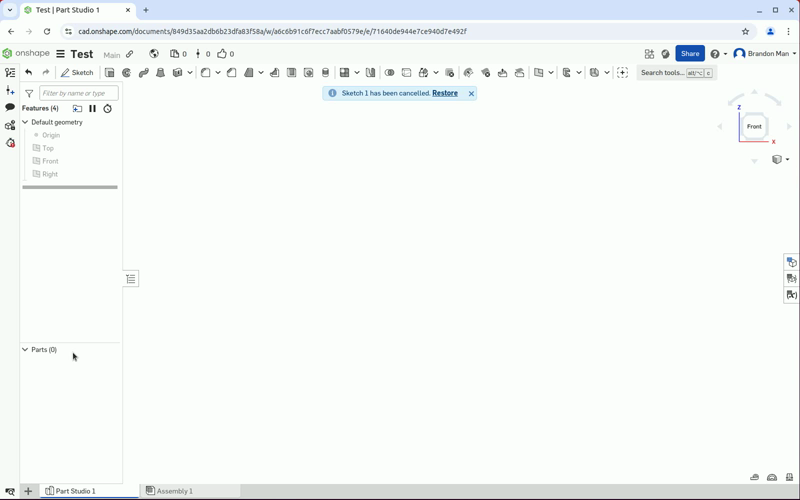
key_up(shift)
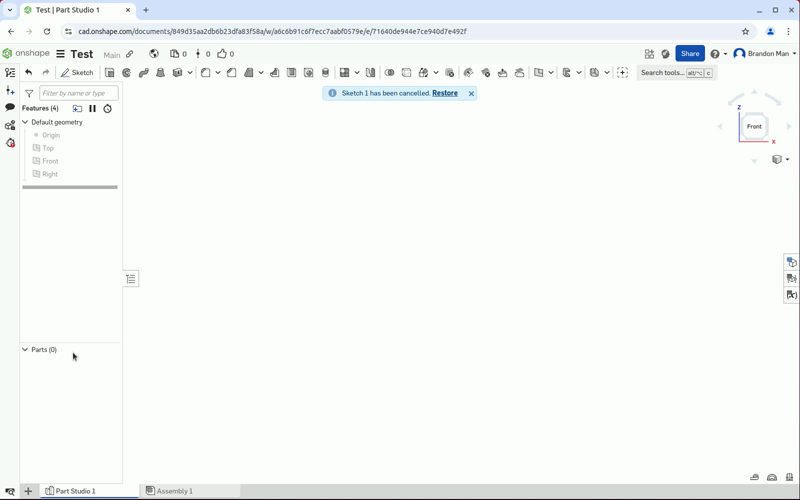
key(space)
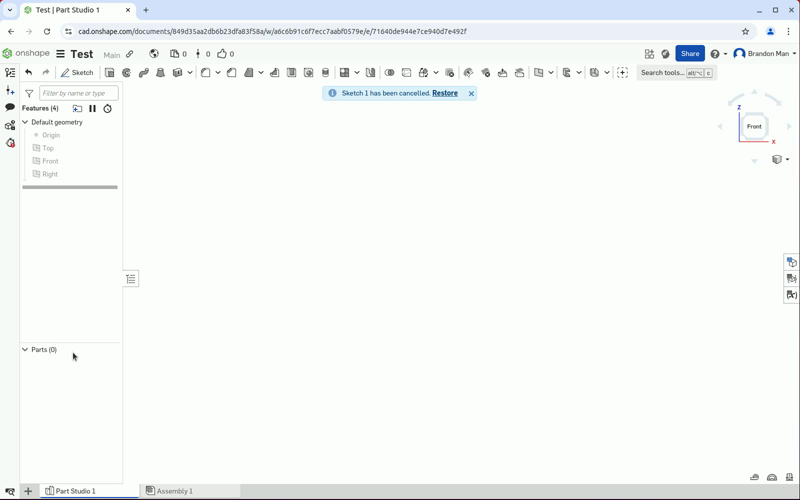
key_down(shift)
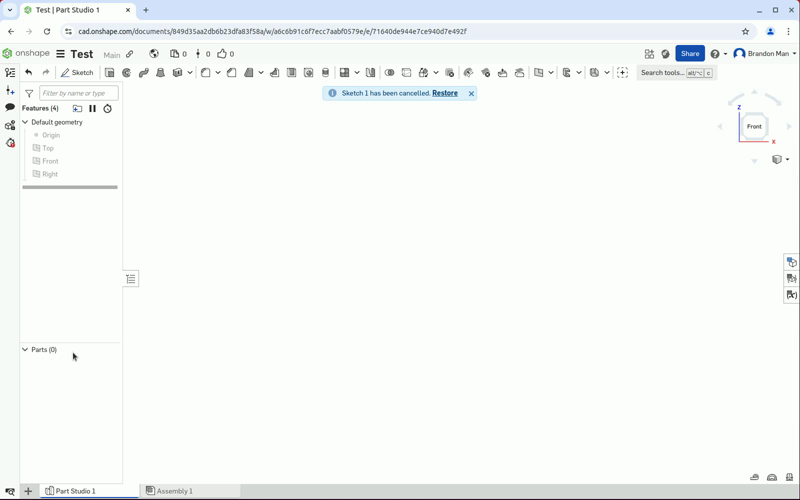
key(left)
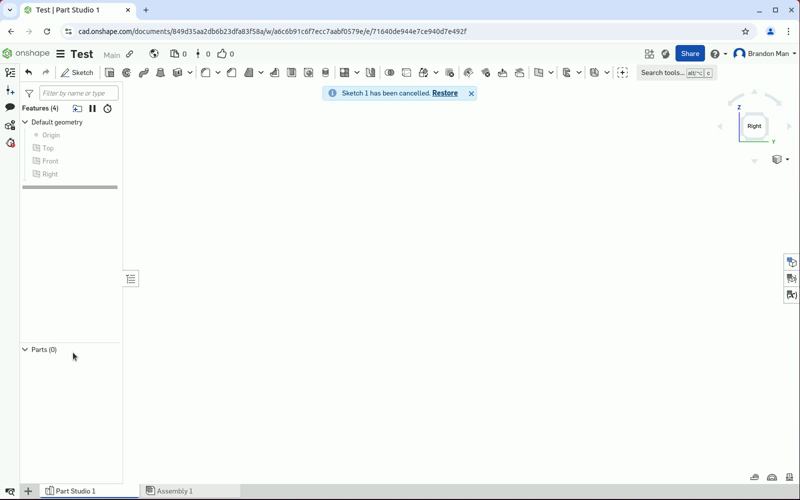
key_up(shift)
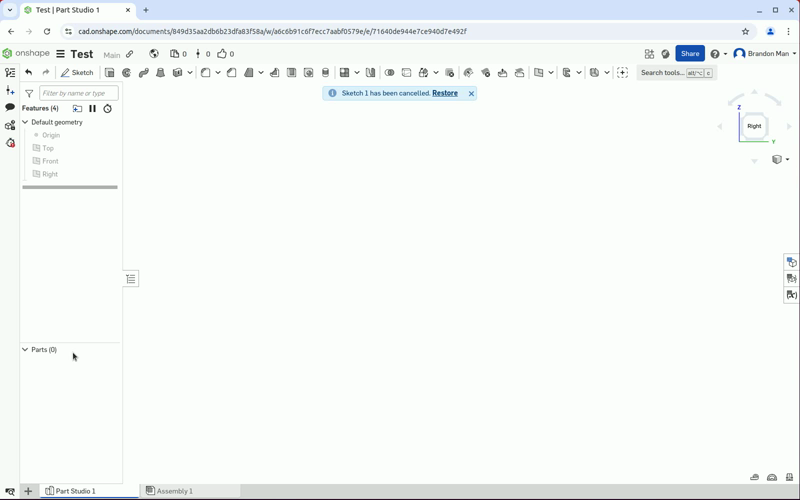
mouse_move(73, 352)
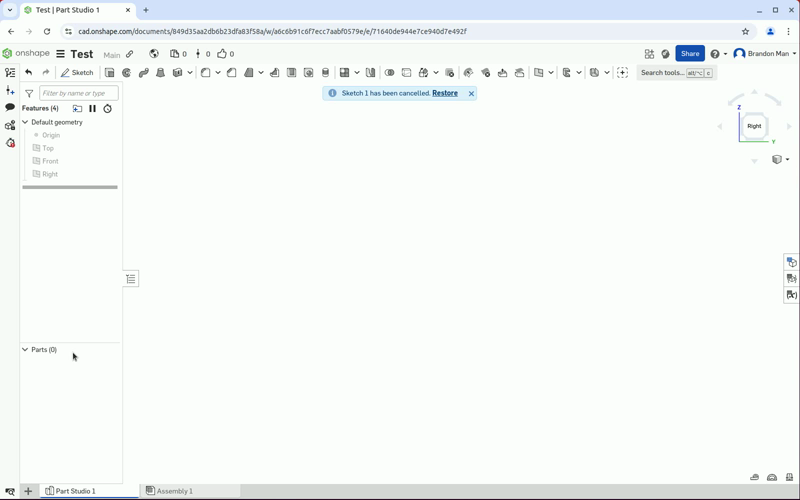
key(shift+y)
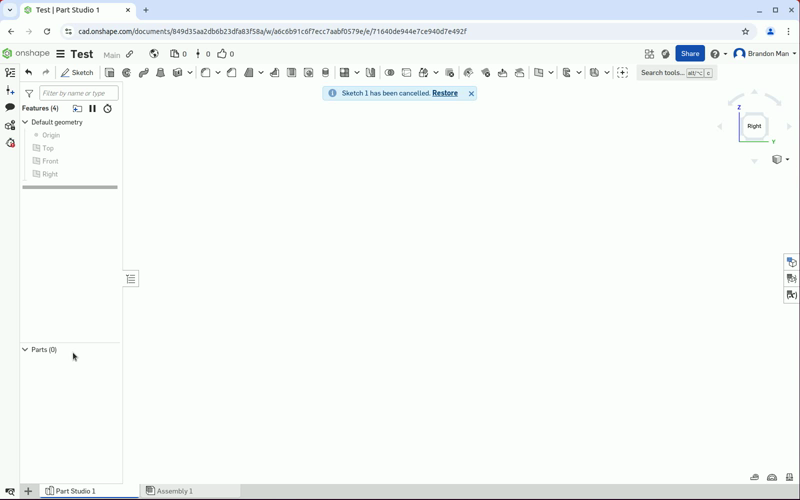
key(shift+s)
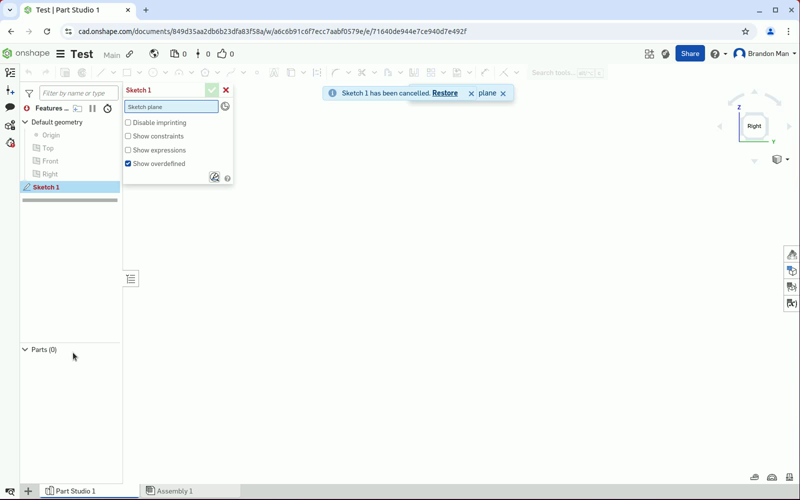
mouse_move(73, 176)
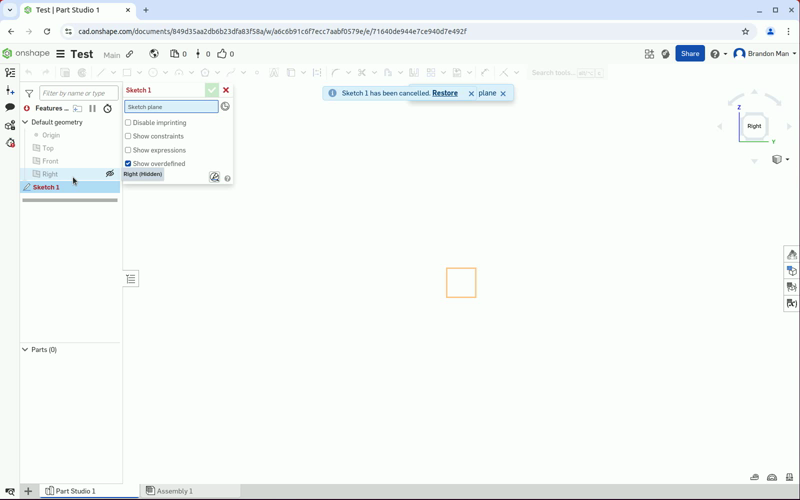
click(73, 176)
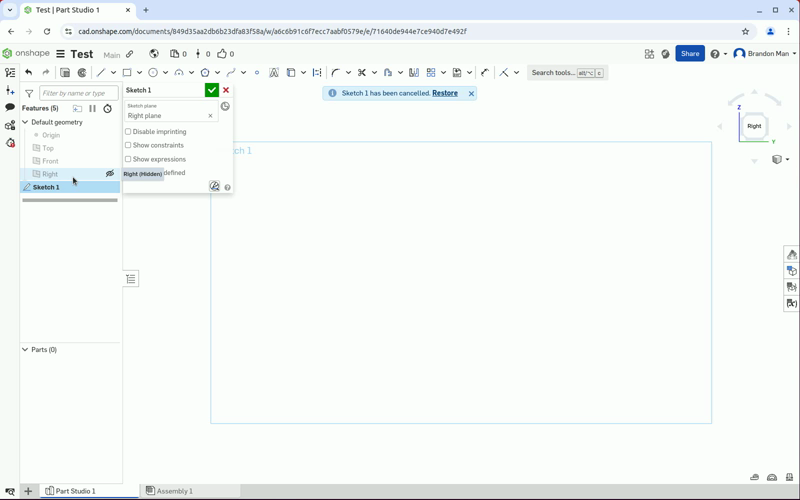
mouse_move(73, 352)
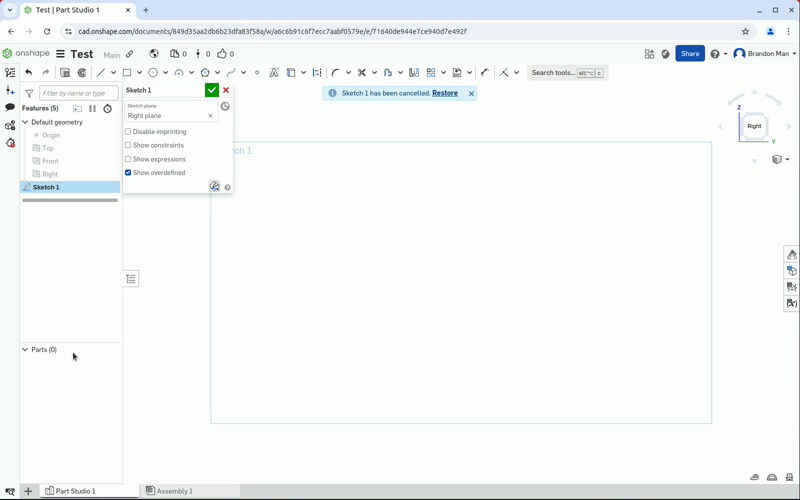
key(y)
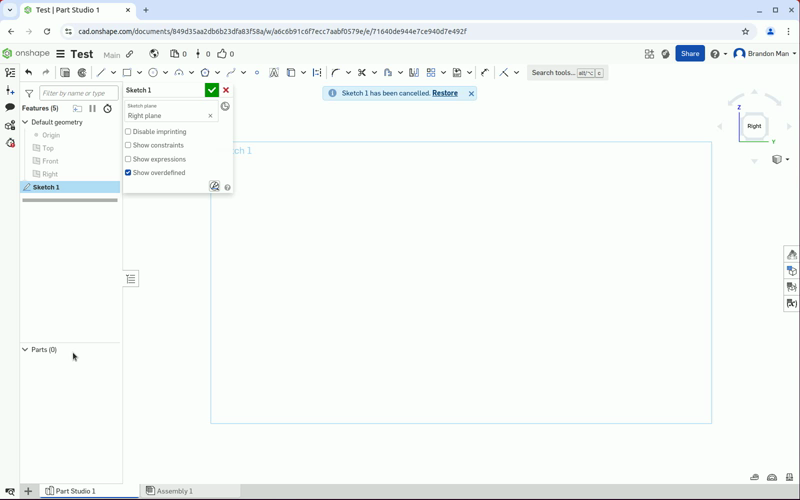
key(l)
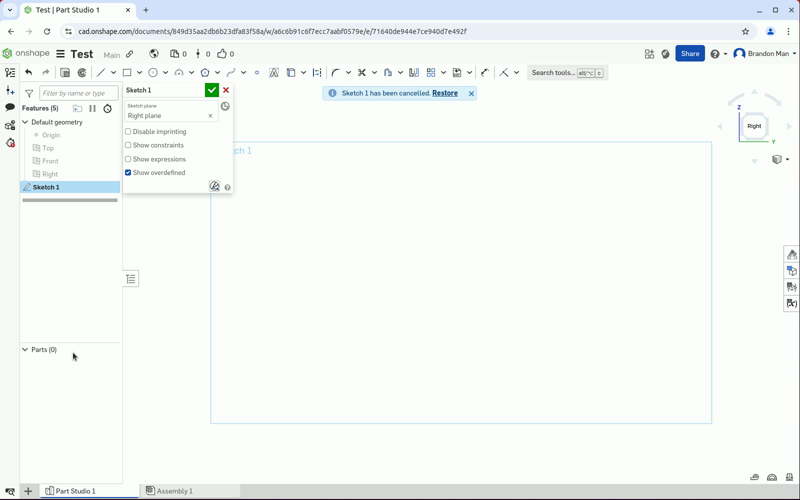
key_down(shift)
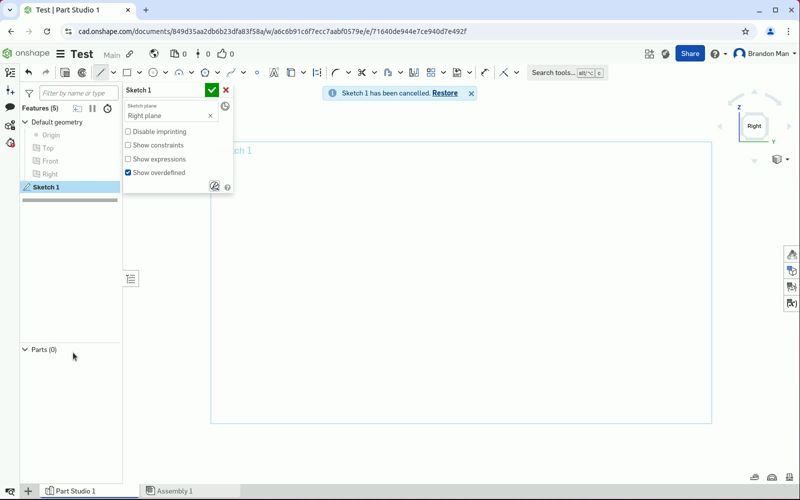
mouse_move(348, 353)
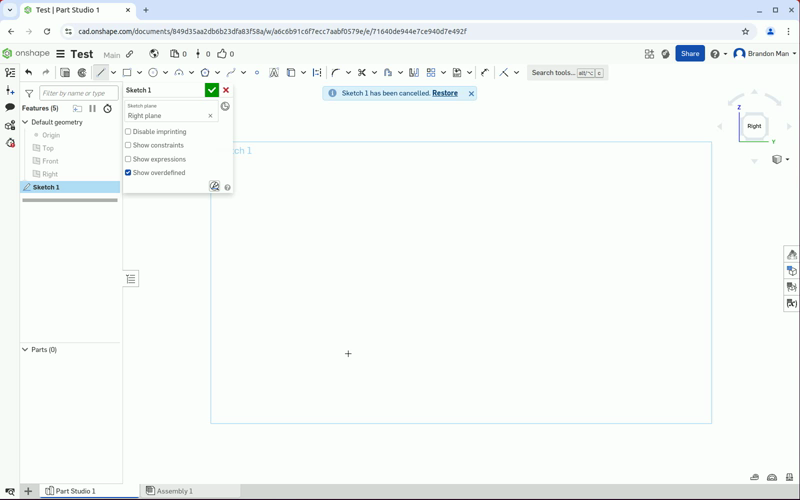
click(348, 353)
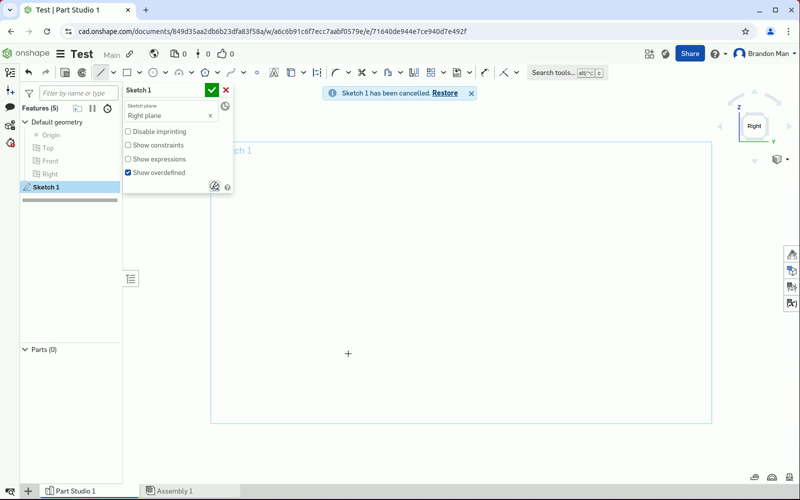
key_up(shift)
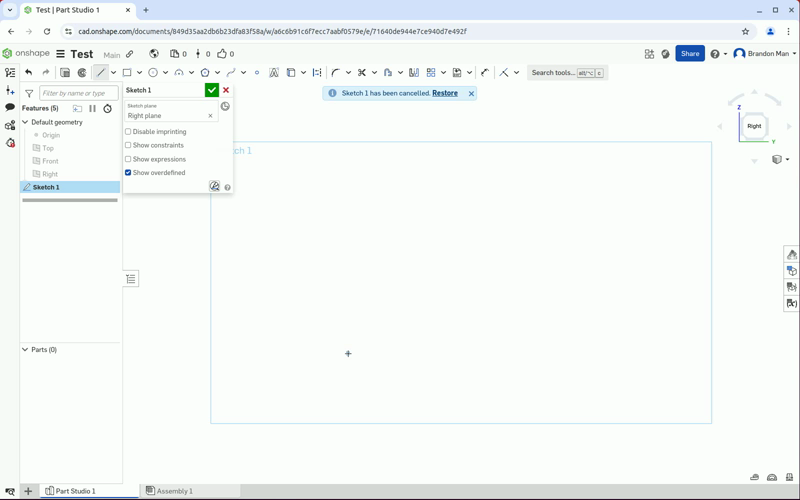
key_down(shift)
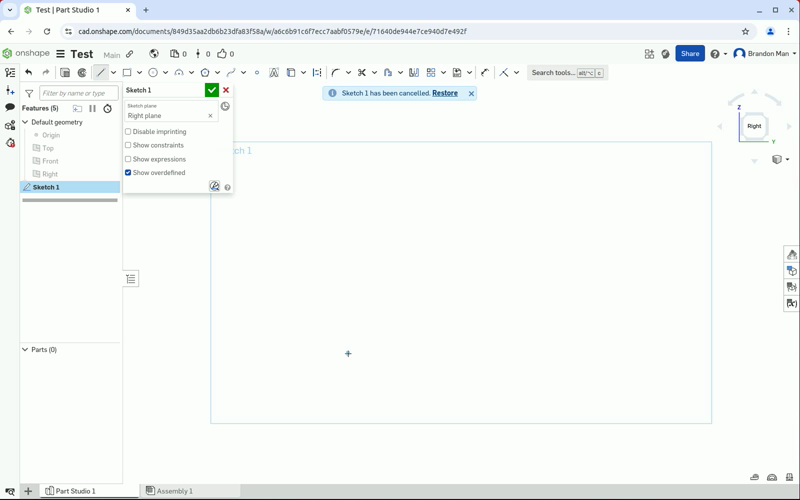
mouse_move(572, 353)
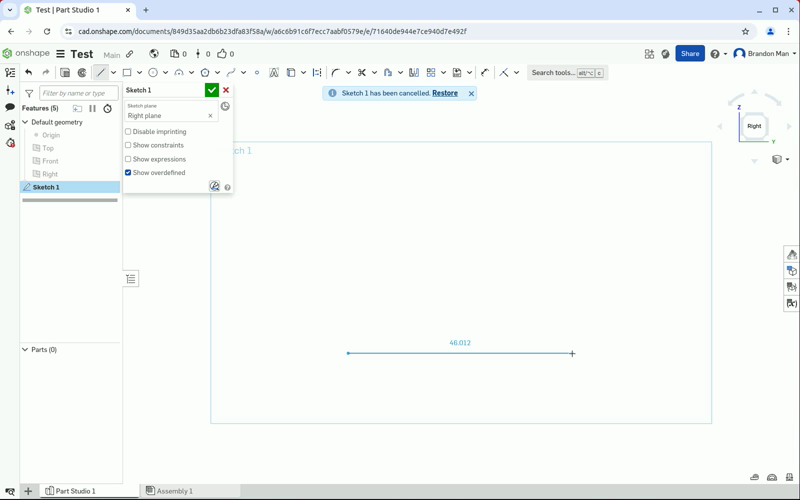
click(572, 353)
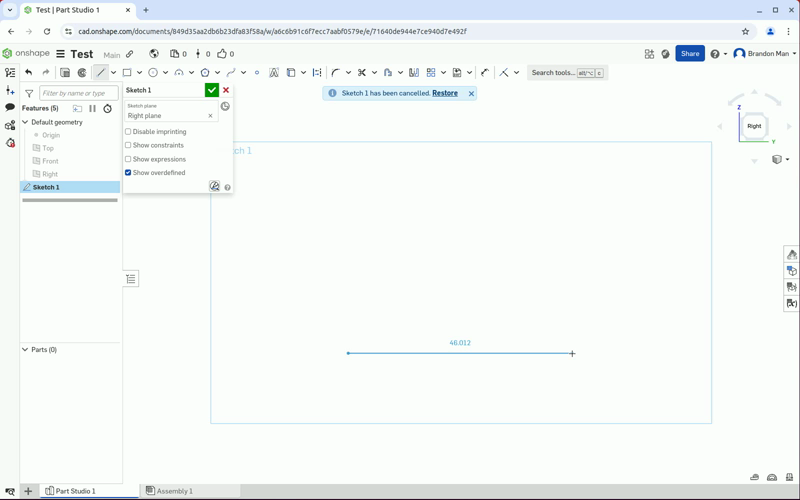
key_up(shift)
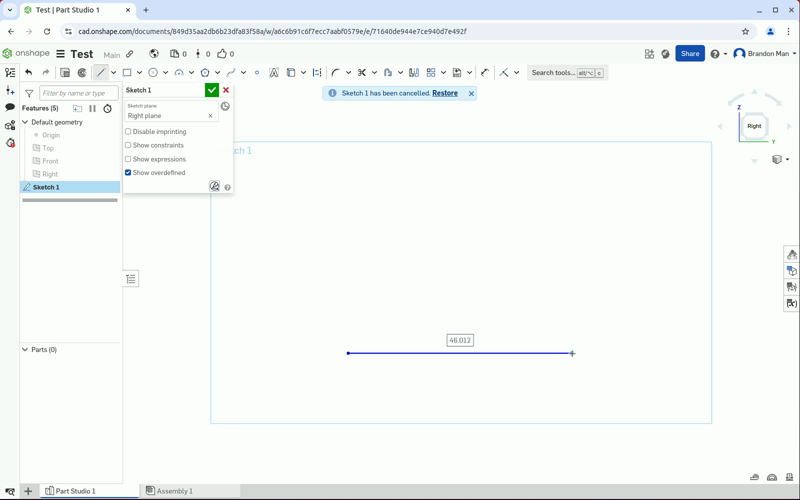
key_down(shift)
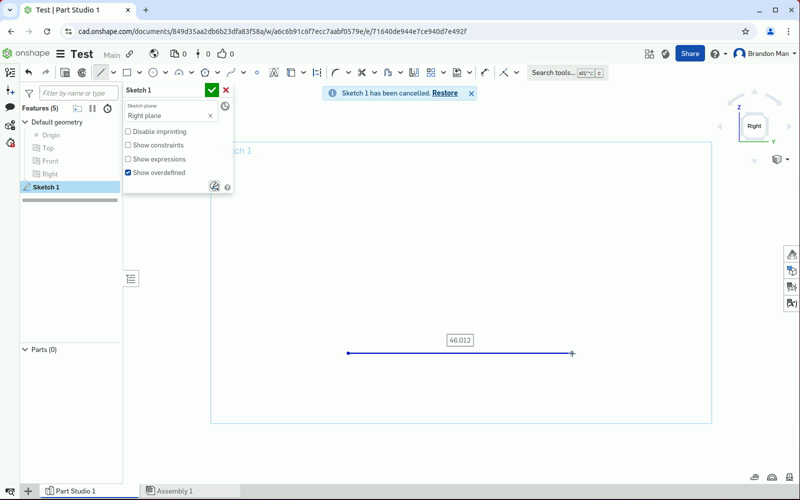
mouse_move(572, 211)
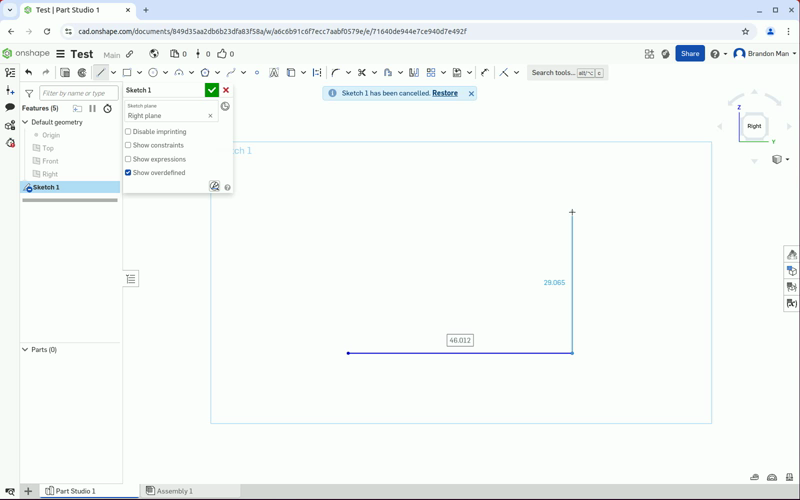
click(572, 211)
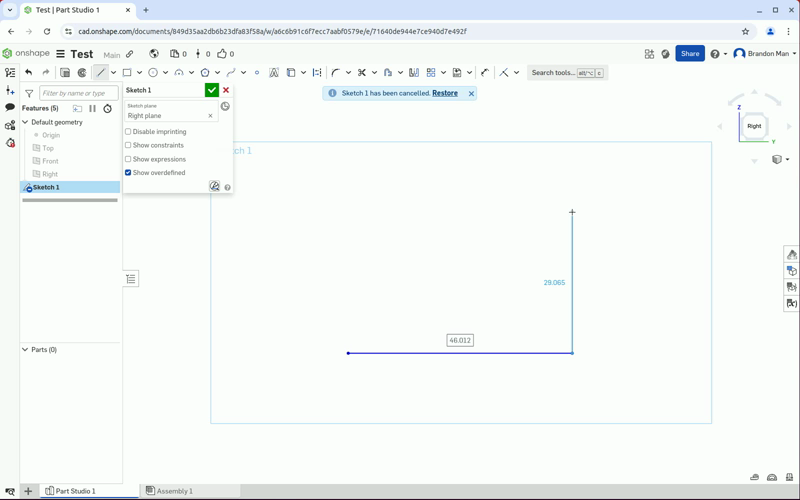
key_up(shift)
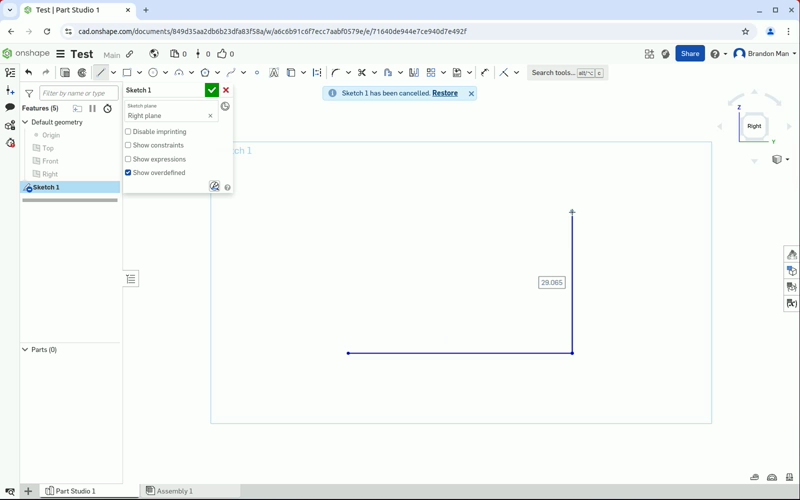
key_down(shift)
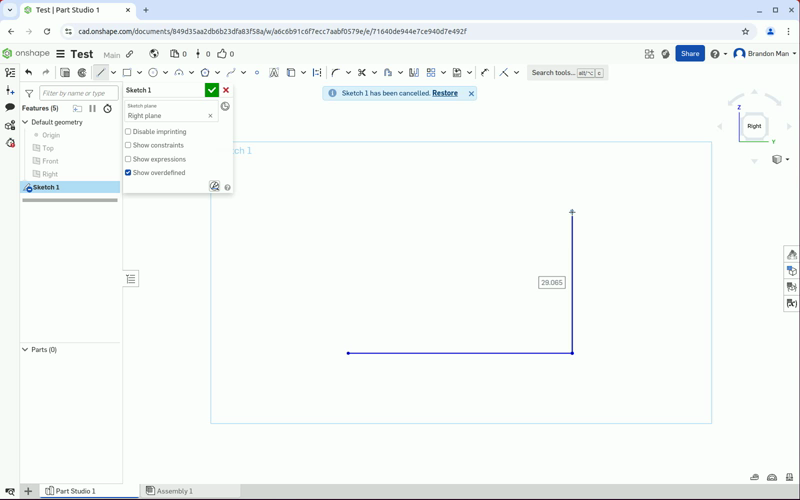
mouse_move(348, 211)
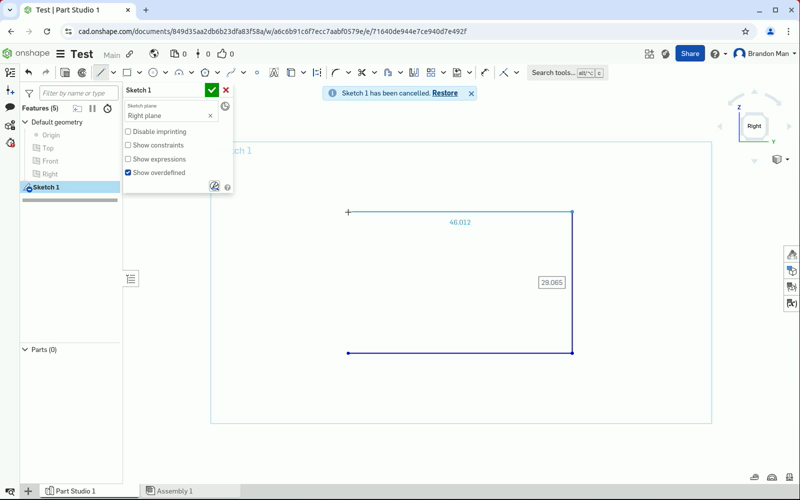
click(348, 211)
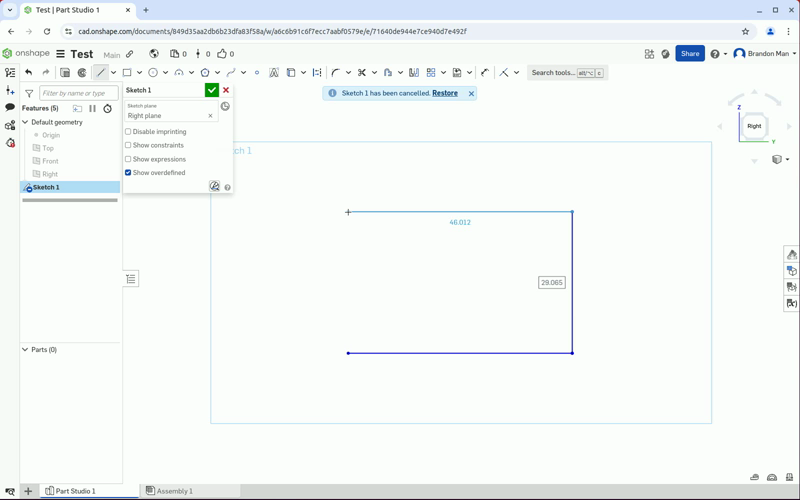
key_up(shift)
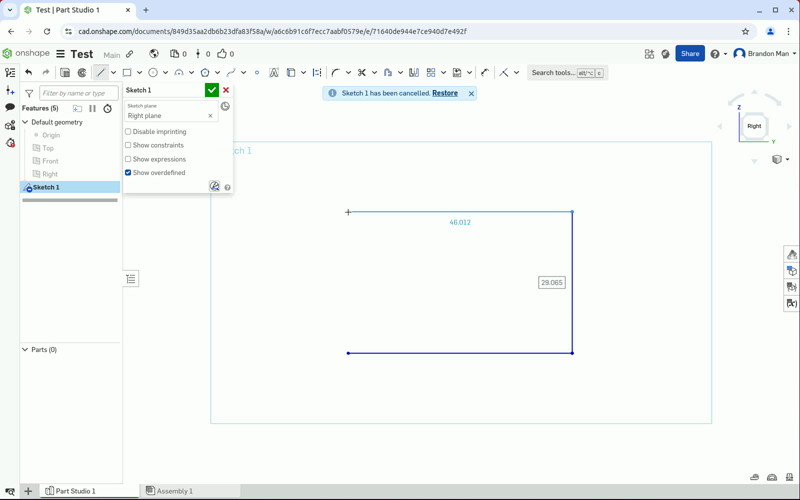
key_down(shift)
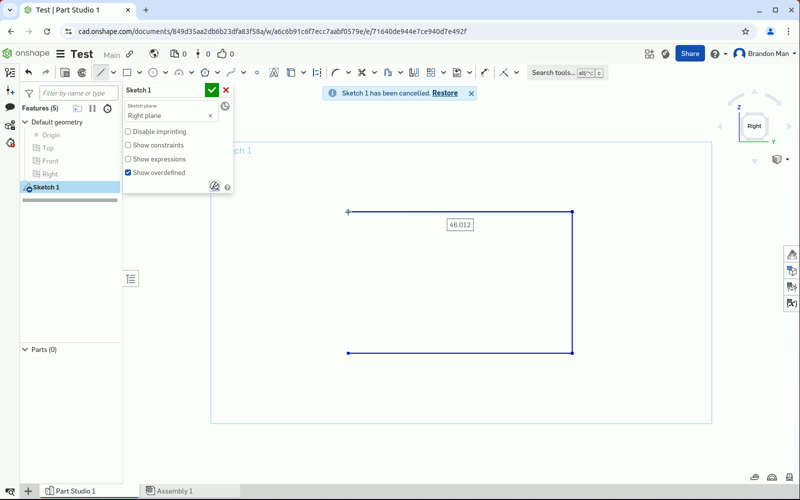
mouse_move(348, 353)
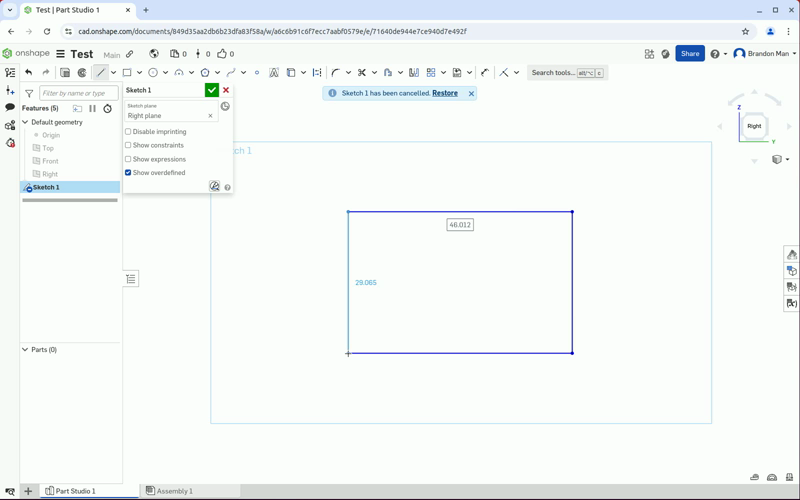
key_up(shift)
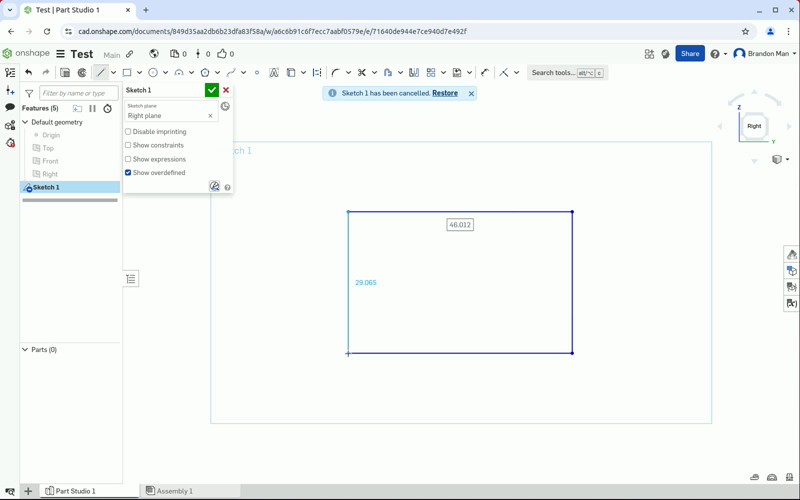
click(348, 353)
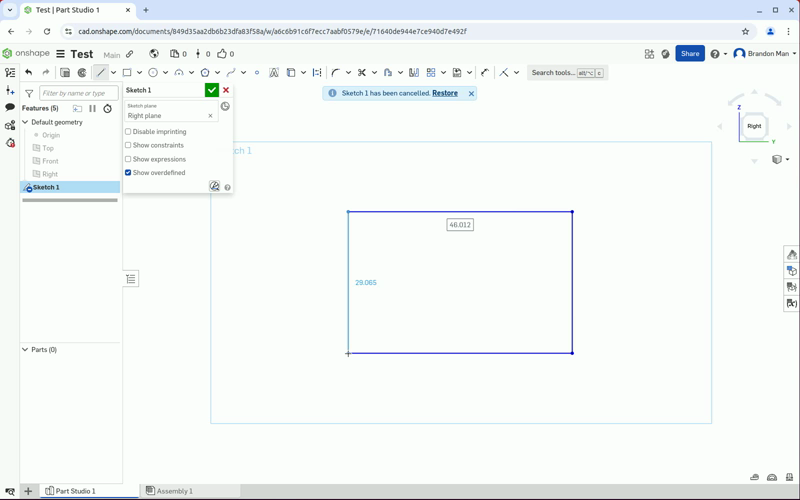
key(esc)
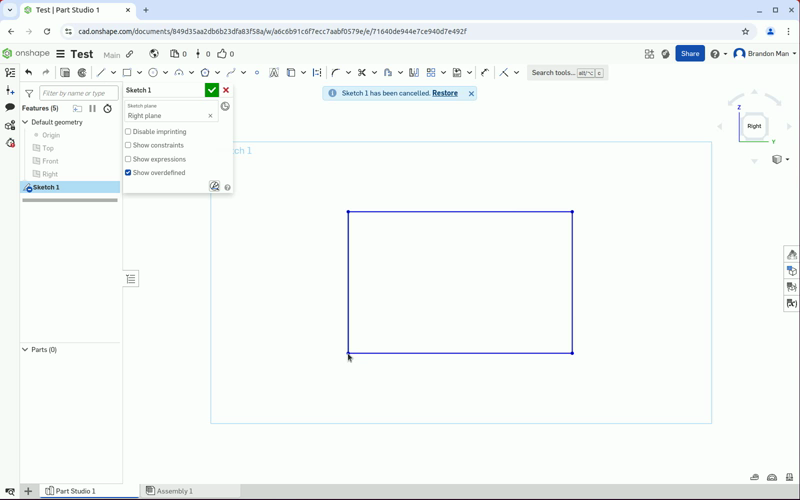
mouse_move(441, 274)
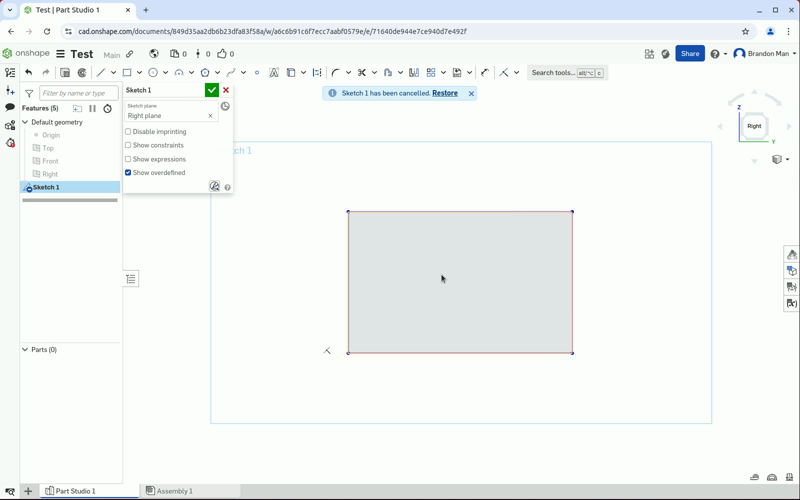
click(441, 274)
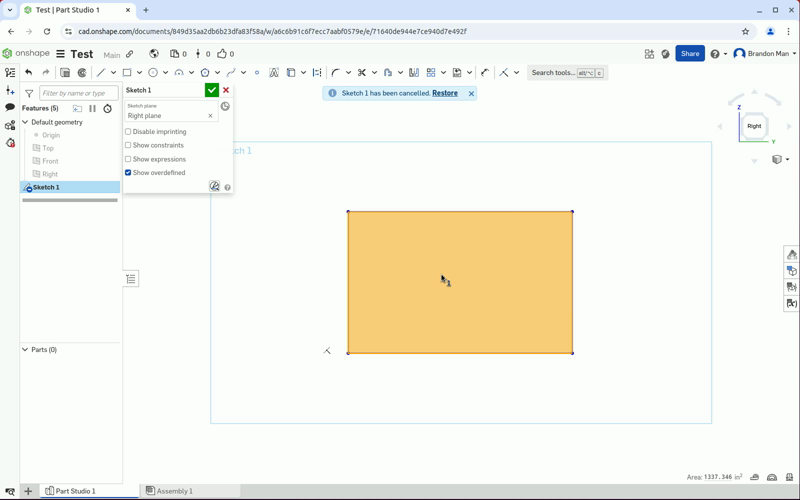
mouse_move(73, 352)
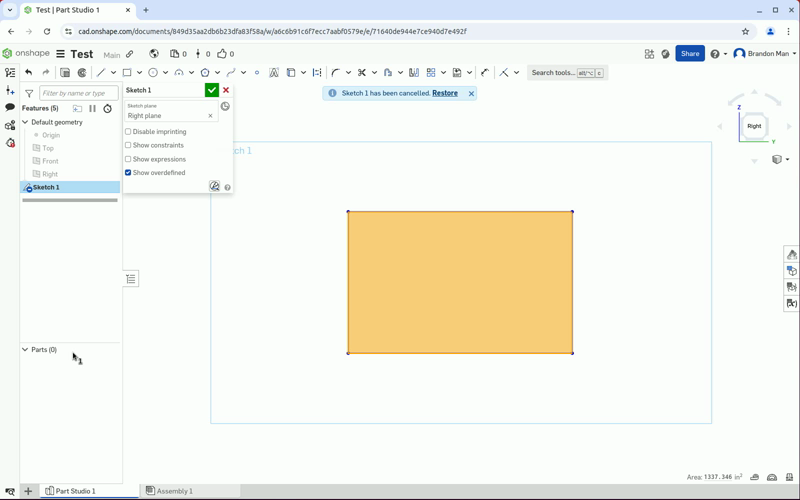
key(shift+y)
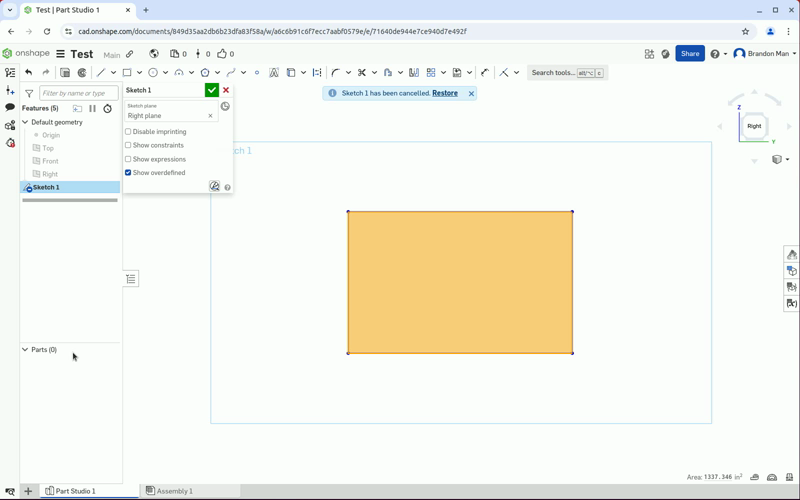
key(shift+e)
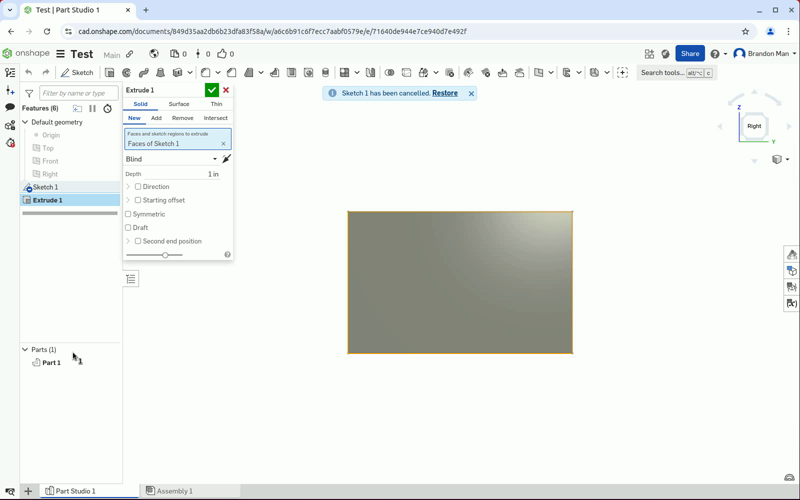
mouse_move(143, 106)
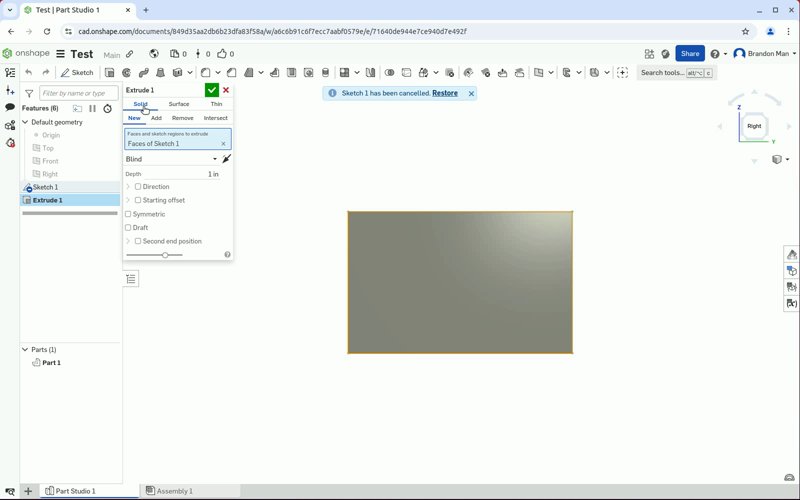
click(143, 106)
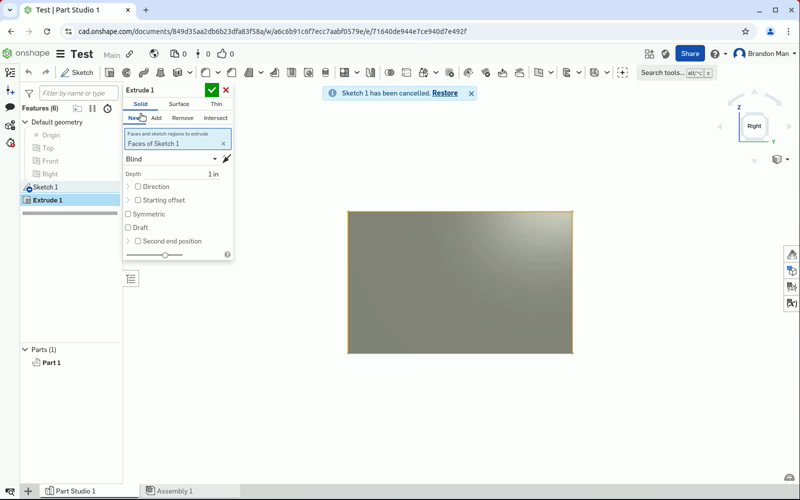
mouse_move(137, 120)
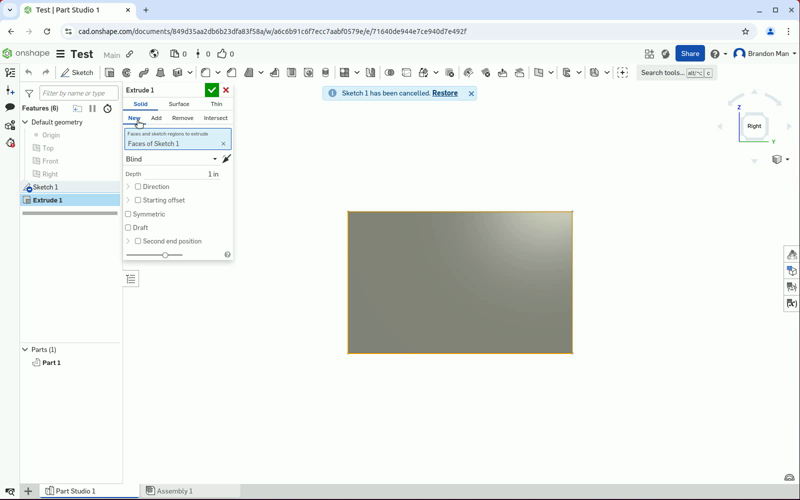
click(137, 120)
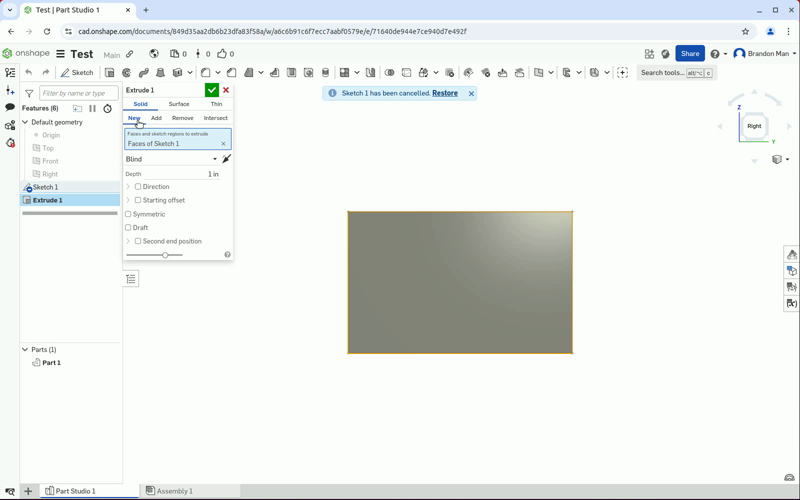
key(tab, 4)
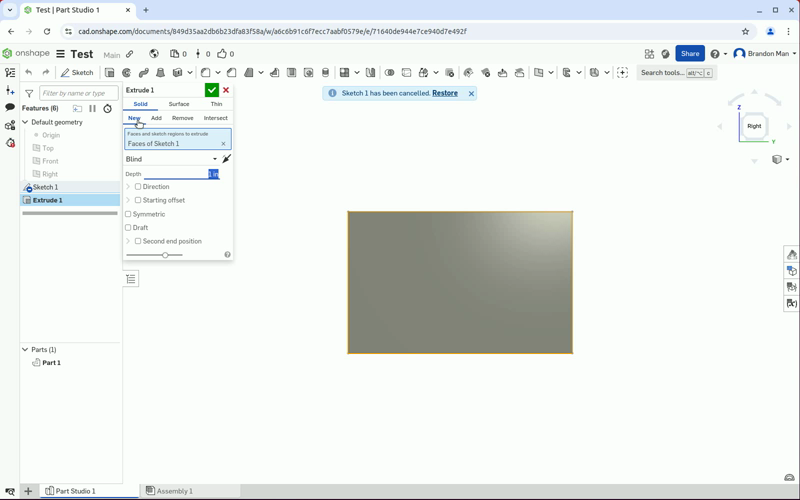
text(23.108)
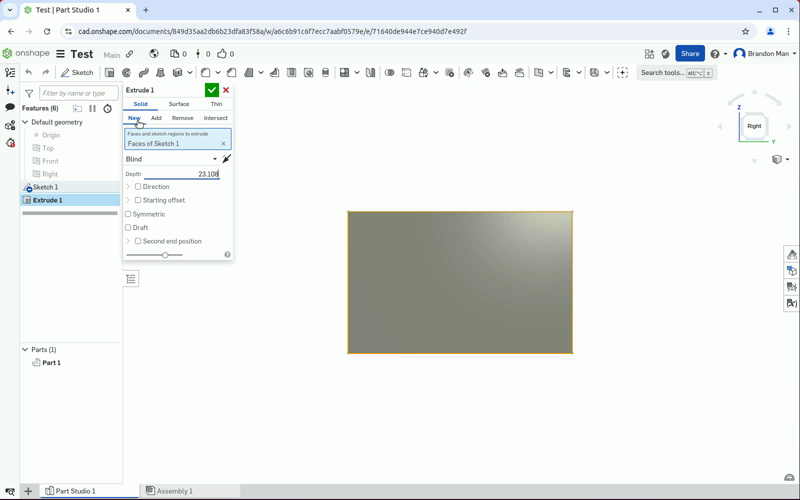
key(tab, 3)
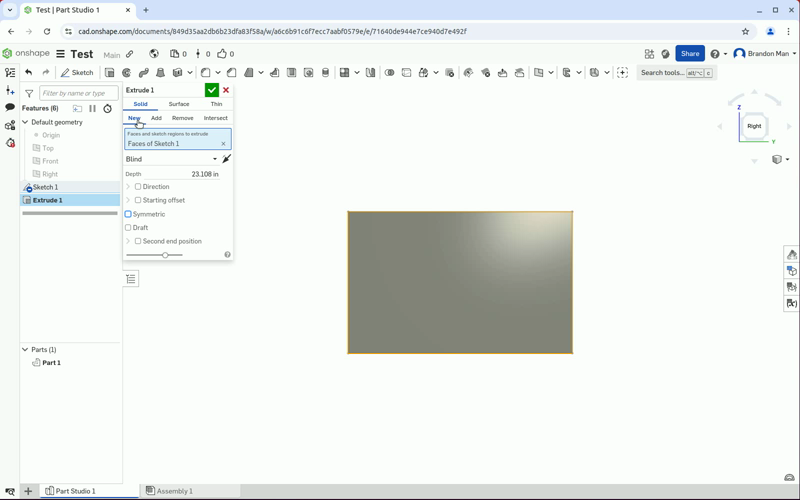
key(space)
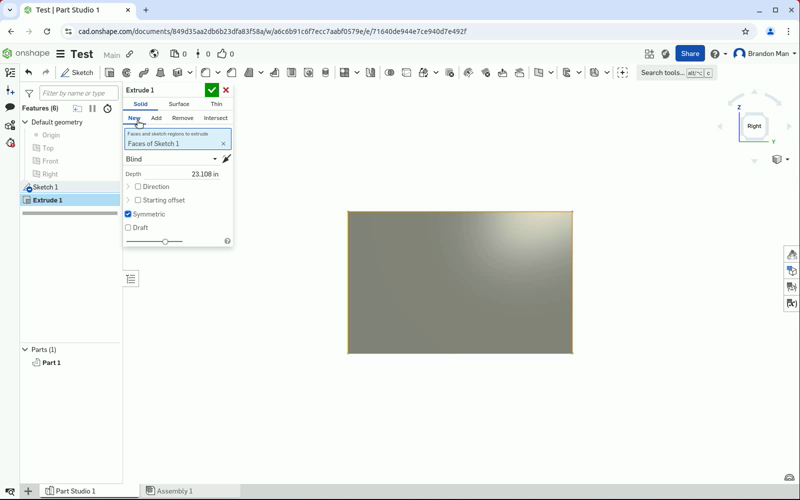
key(enter)
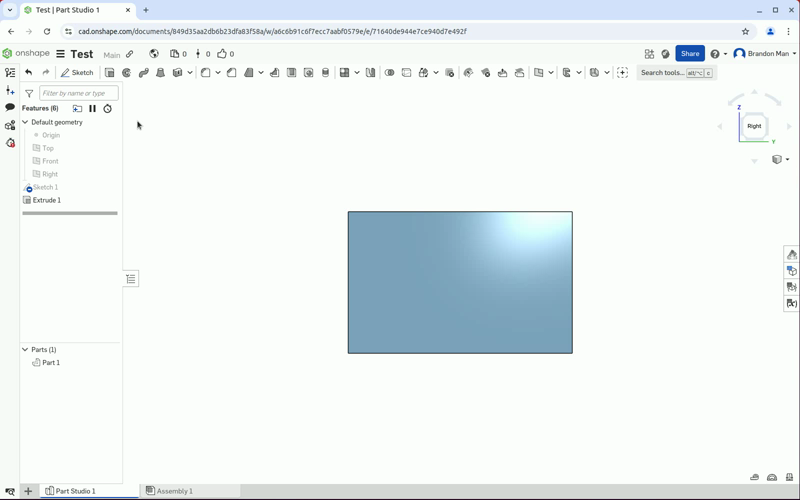
key(shift+h)
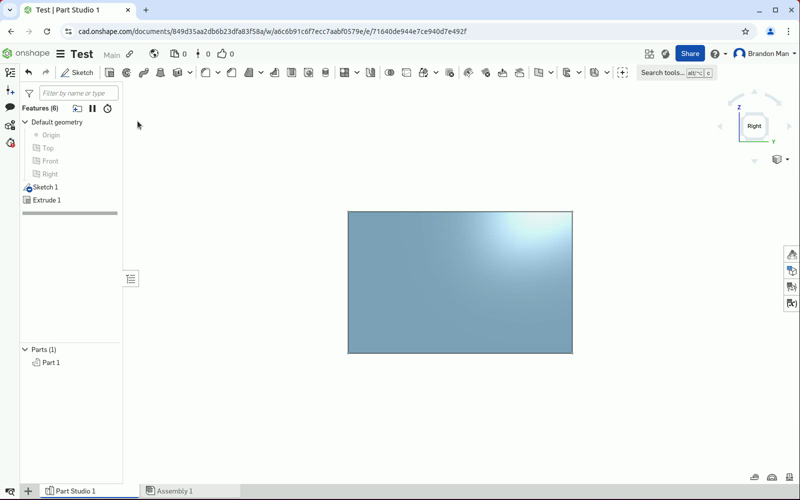
key(shift+h)
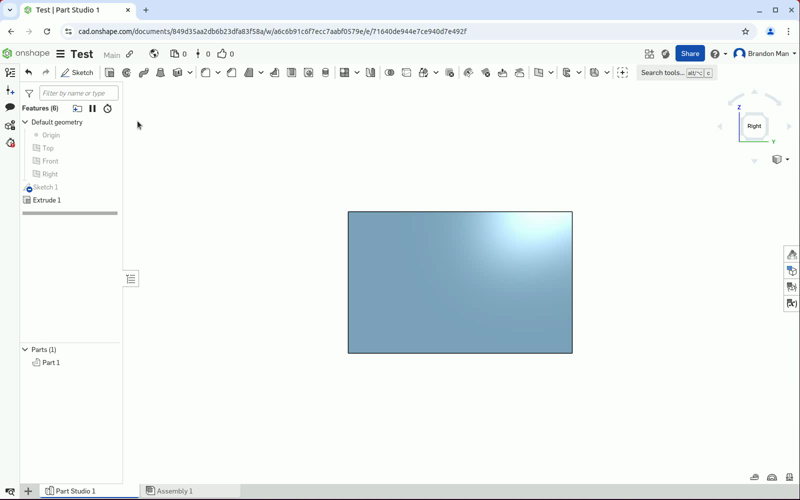
mouse_move(73, 189)
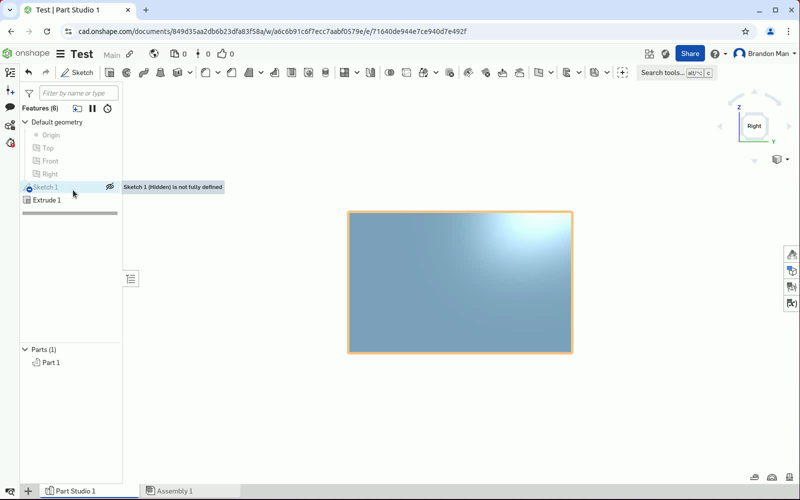
click(73, 189)
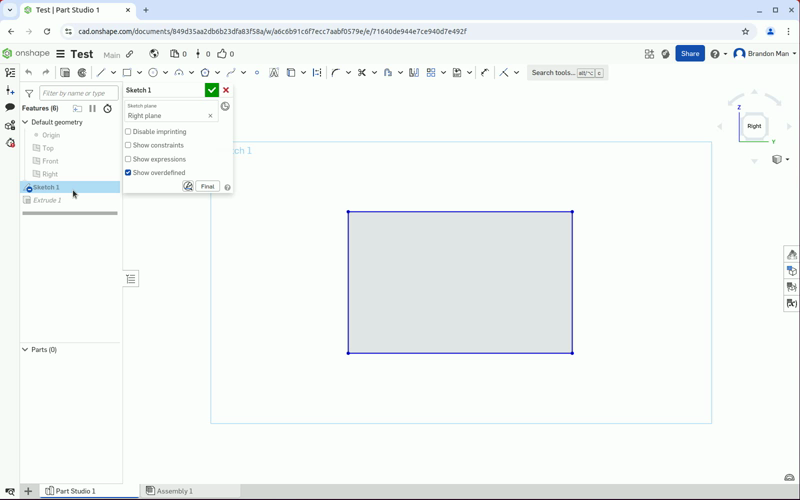
mouse_move(229, 92)
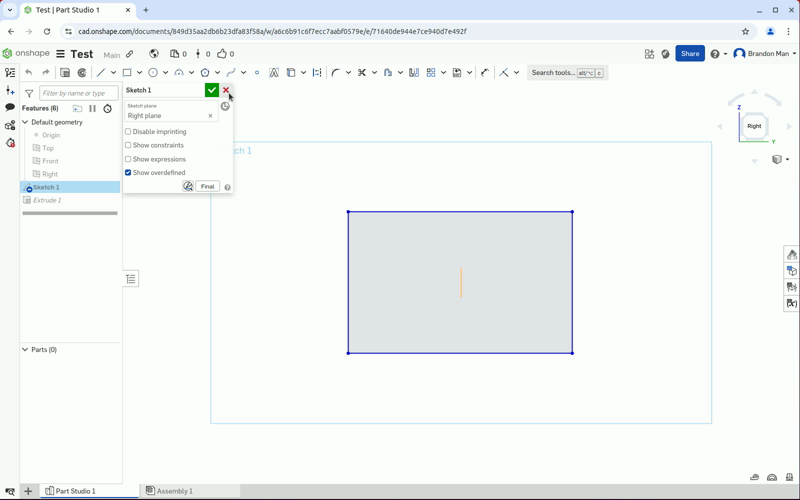
click(229, 92)
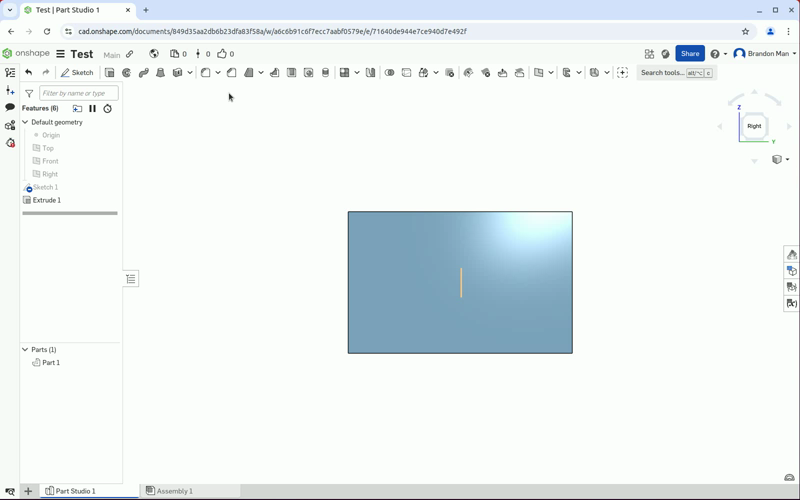
mouse_move(73, 352)
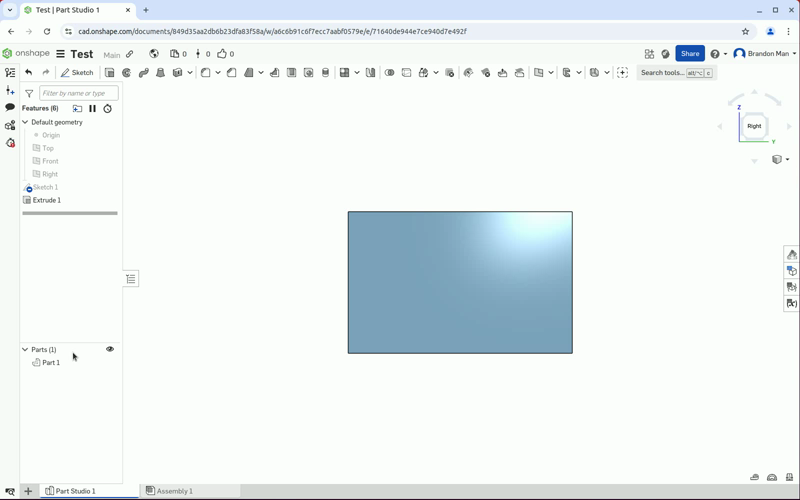
key(y)
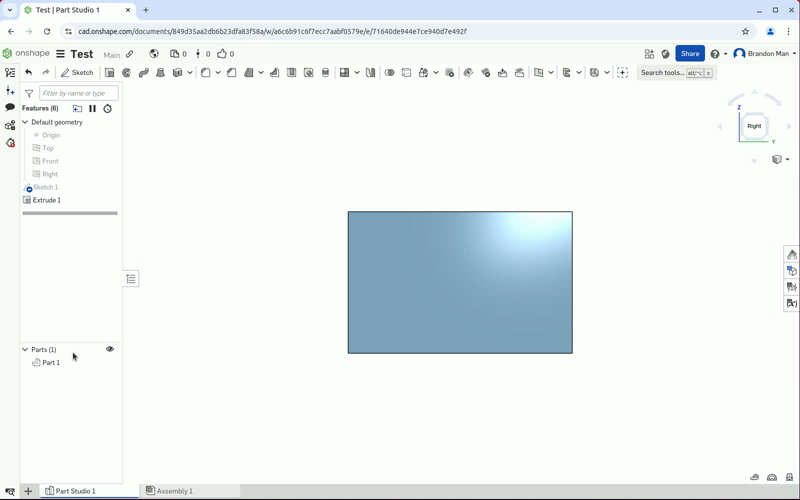
key(shift+p)
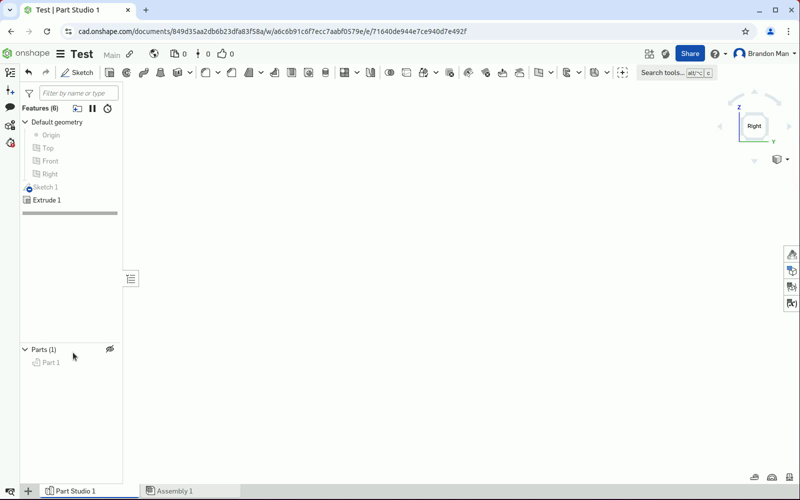
key(space)
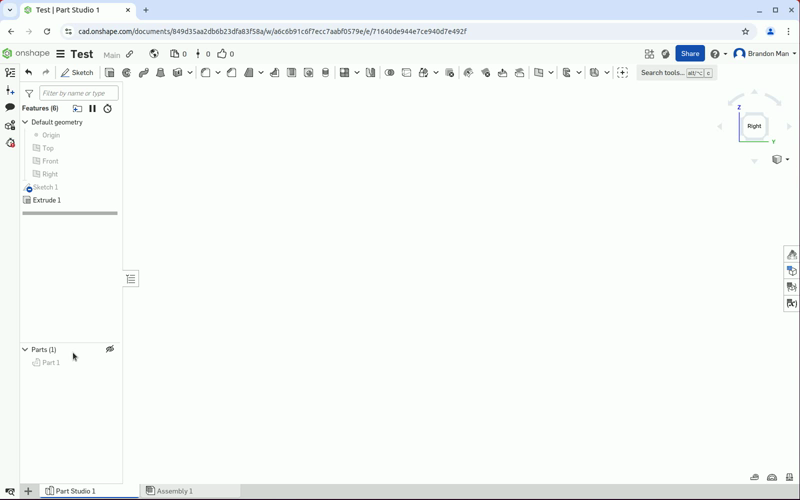
key_down(shift)
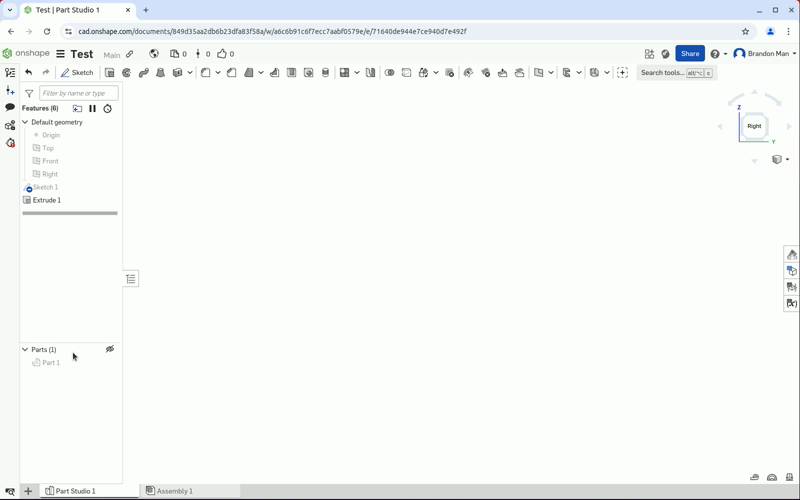
key(right)
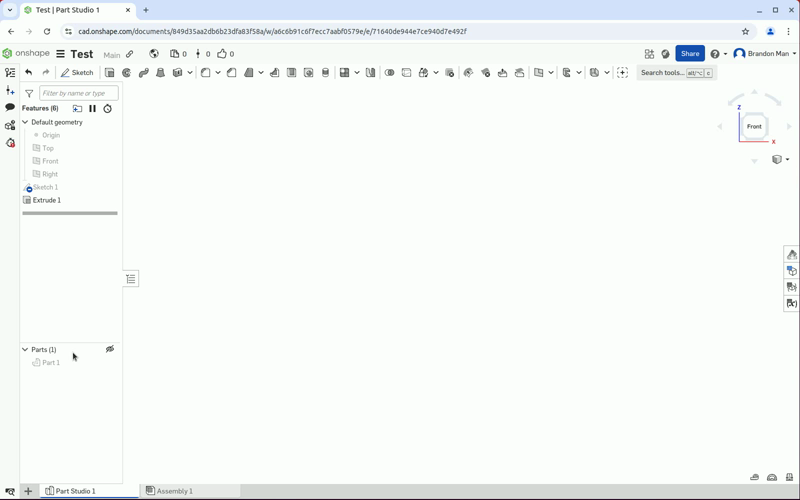
key_up(shift)
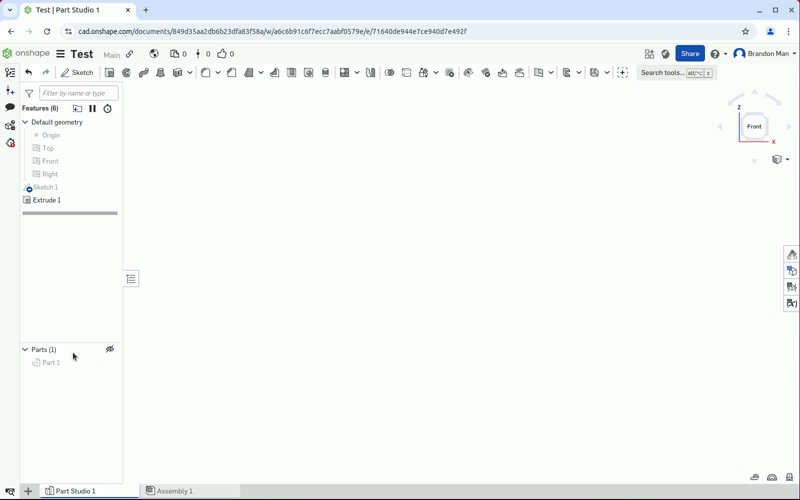
key(space)
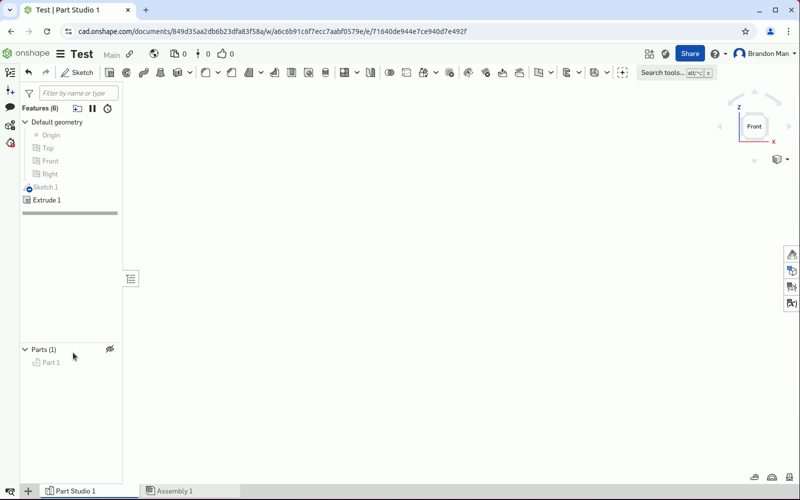
key_down(shift)
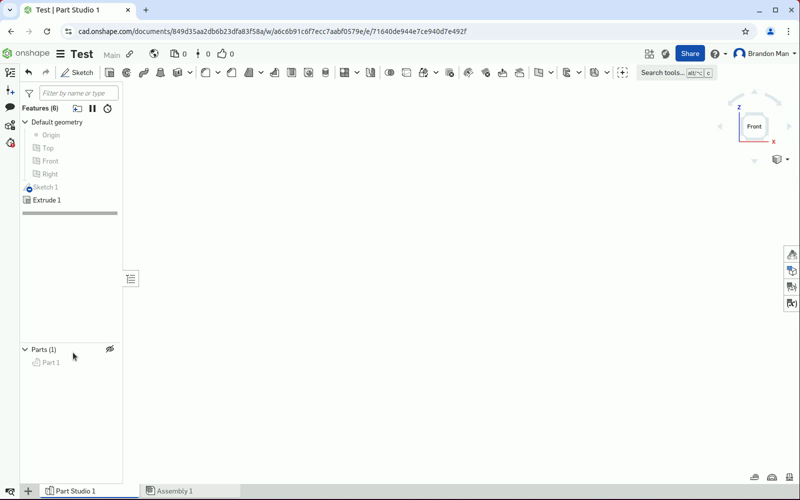
key(down)
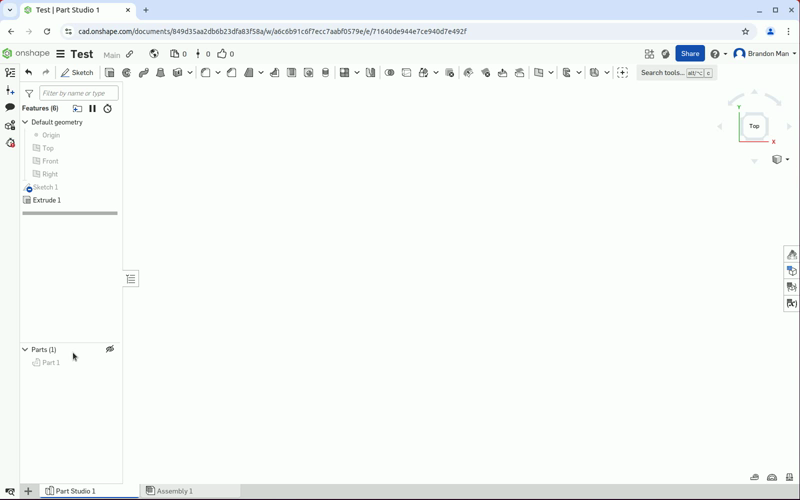
key_up(shift)
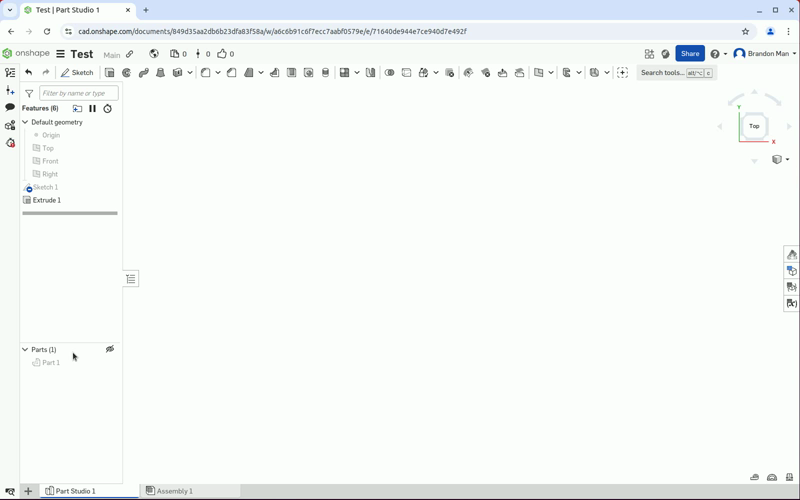
mouse_move(73, 352)
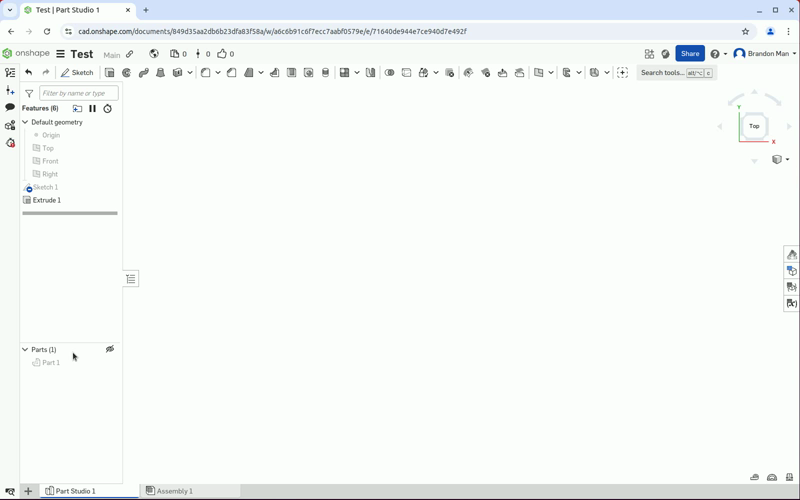
key(shift+y)
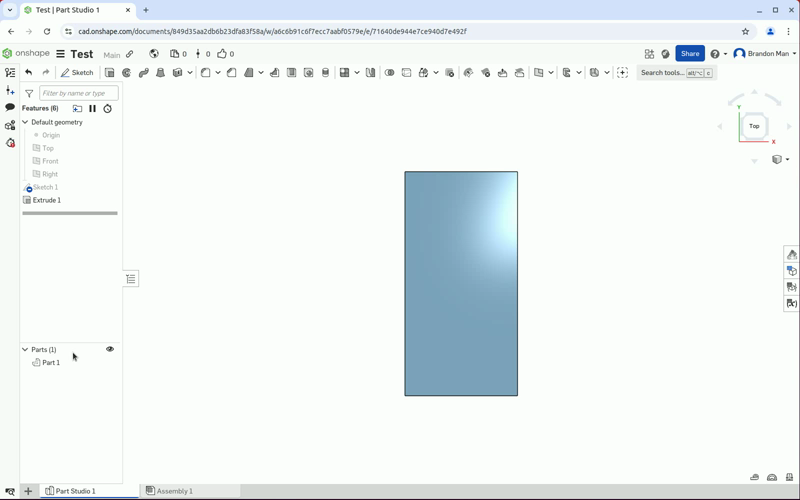
mouse_move(541, 75)
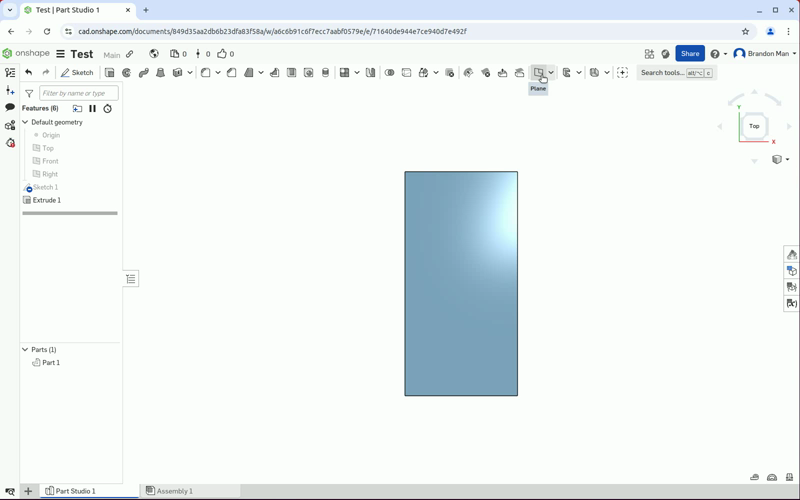
click(541, 75)
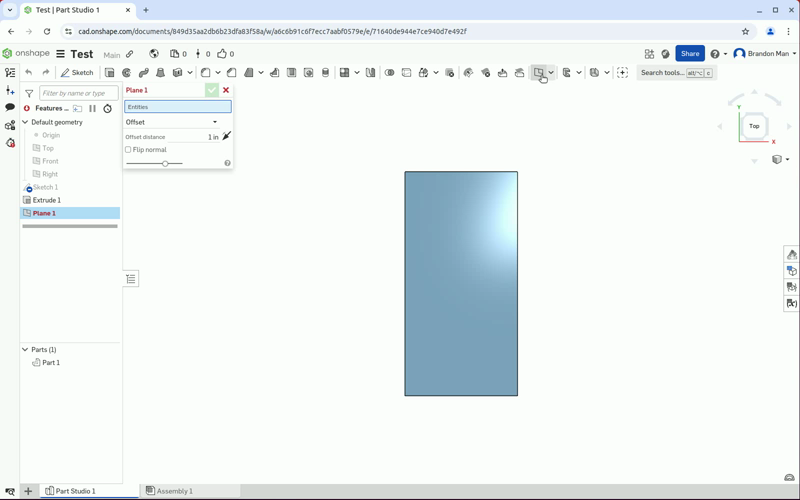
mouse_move(73, 150)
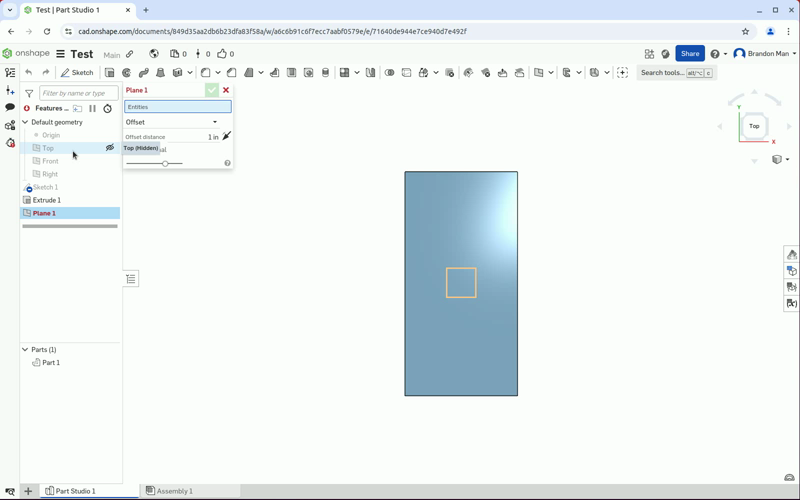
click(73, 150)
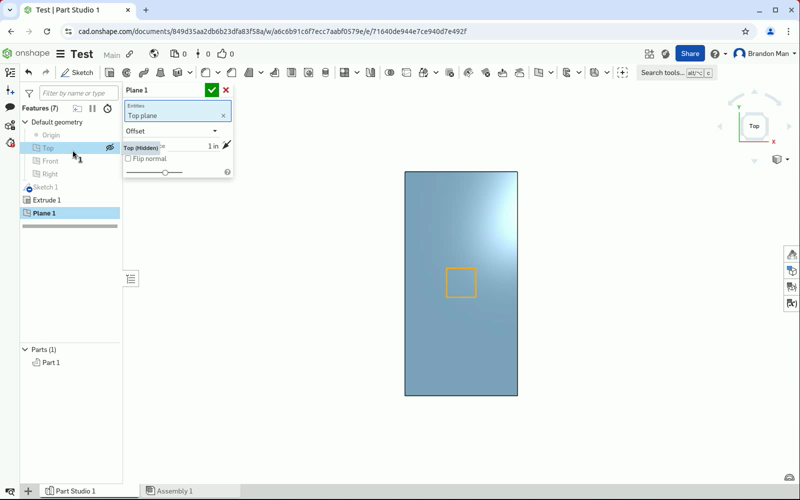
key(tab, 2)
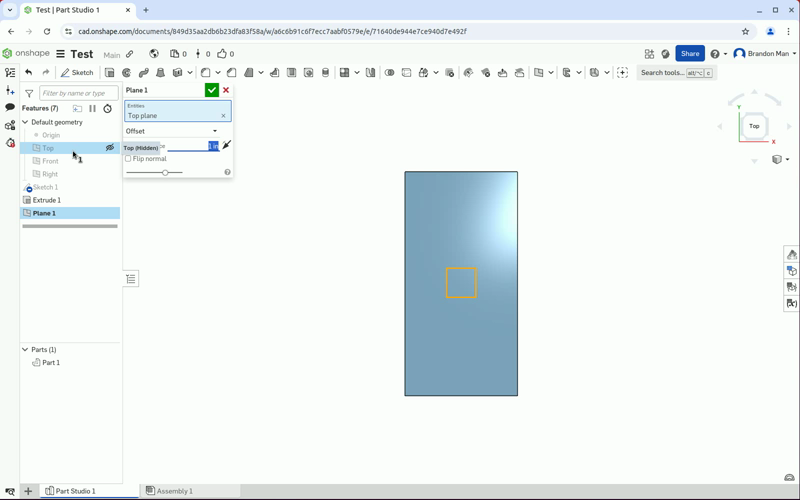
text(14.45)
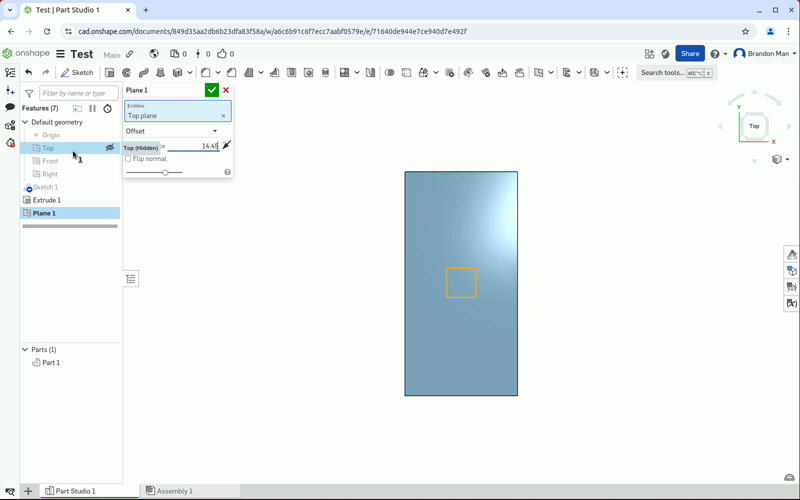
key(enter, 2)
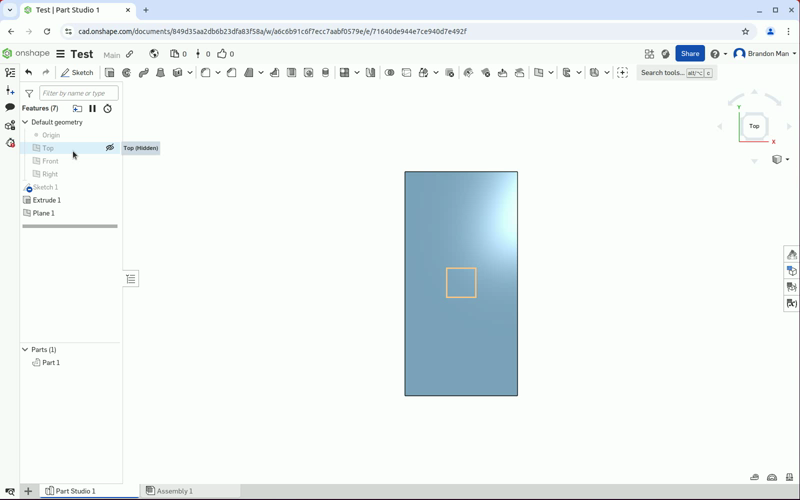
key(shift+s)
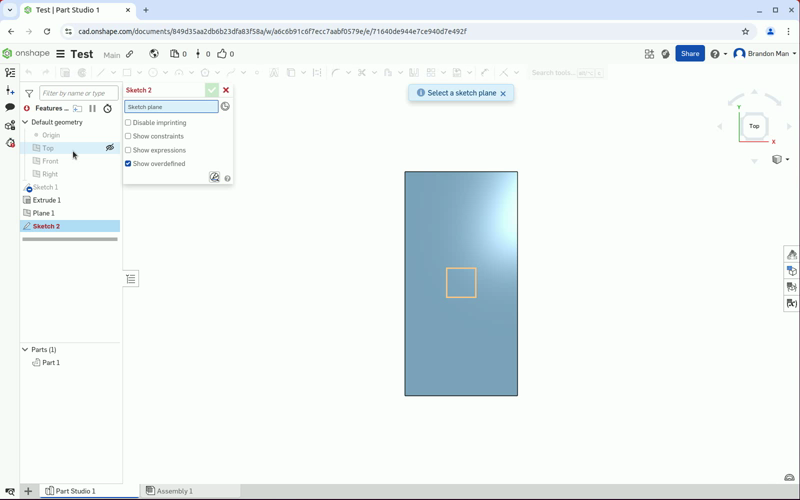
mouse_move(73, 215)
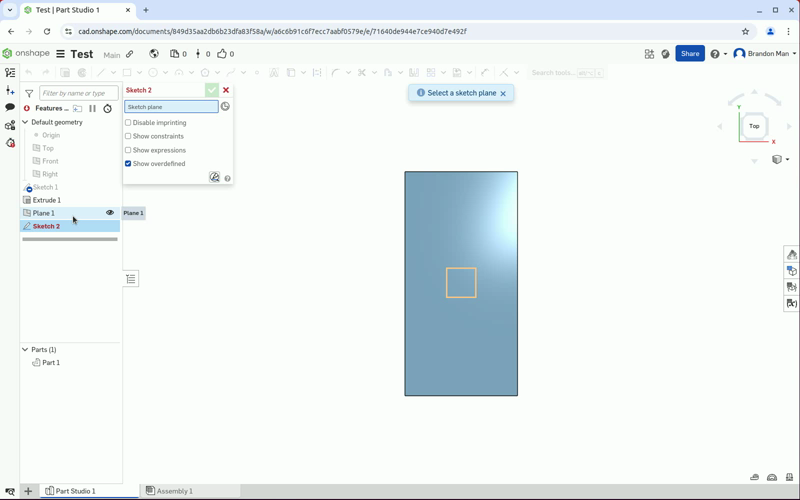
click(73, 215)
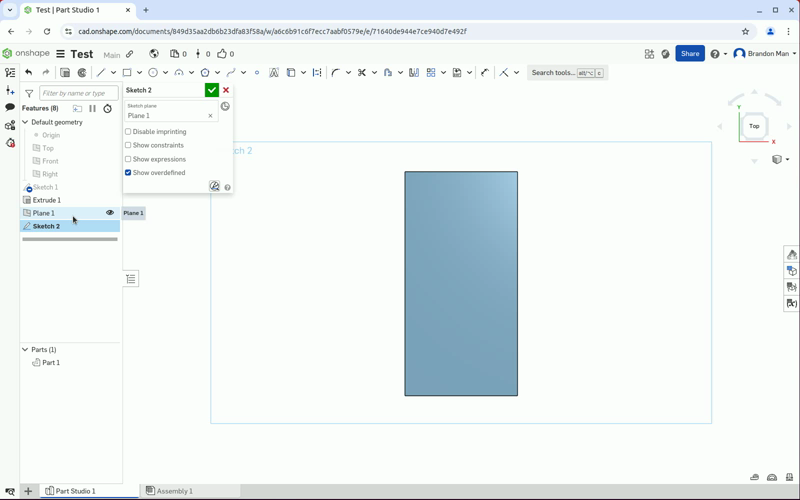
mouse_move(73, 352)
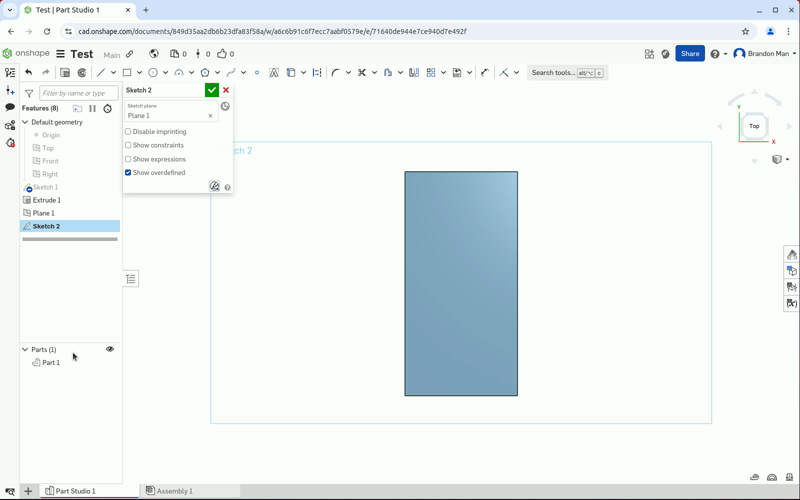
key(y)
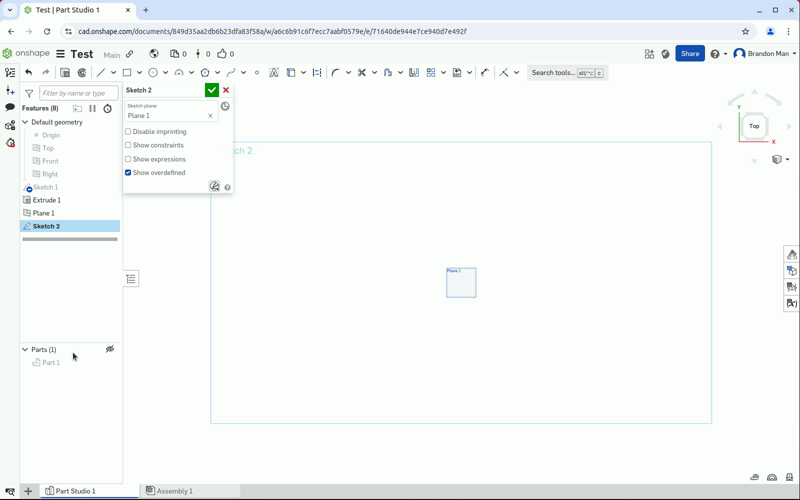
key(l)
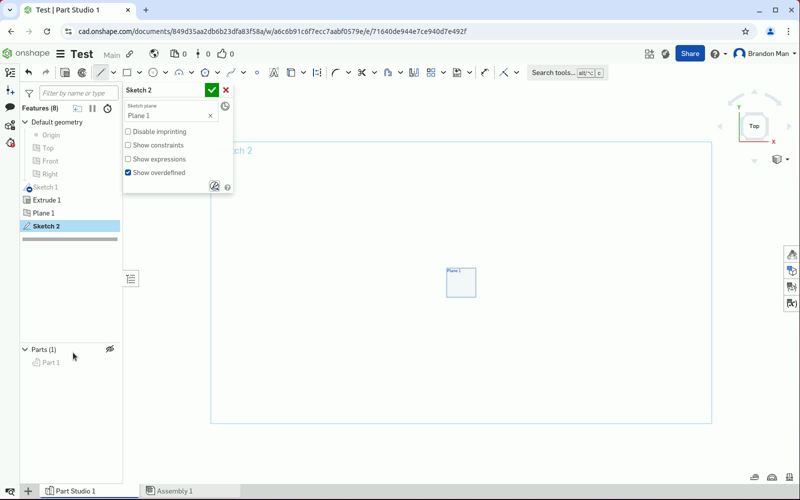
key_down(shift)
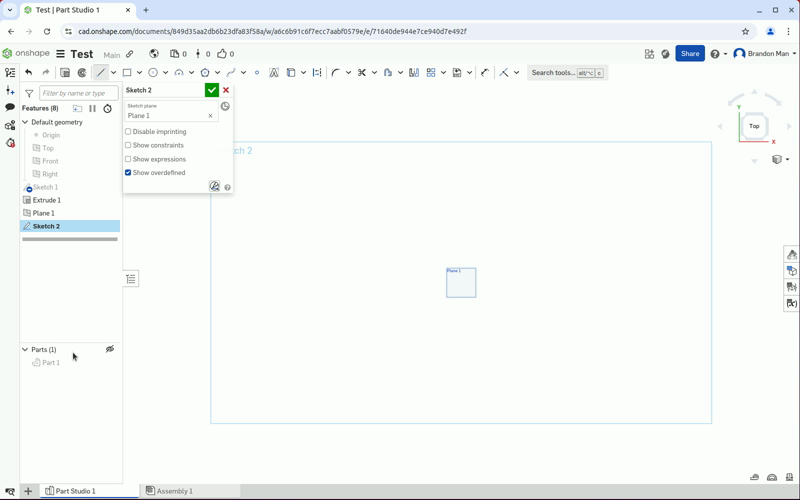
mouse_move(404, 282)
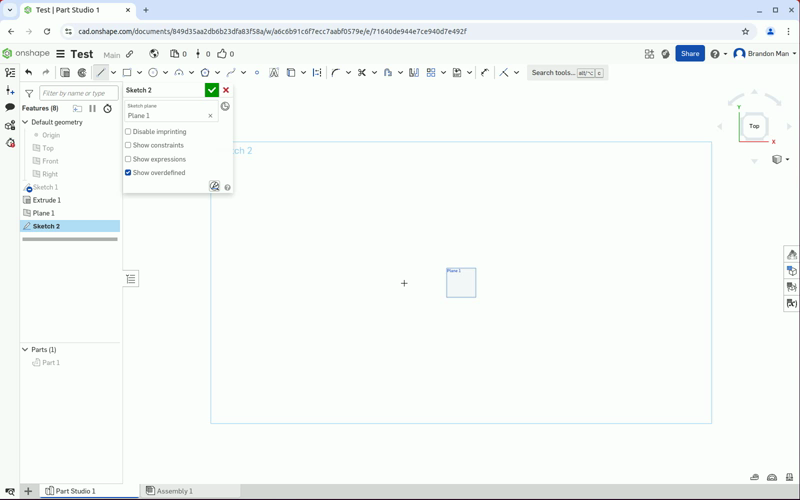
click(404, 282)
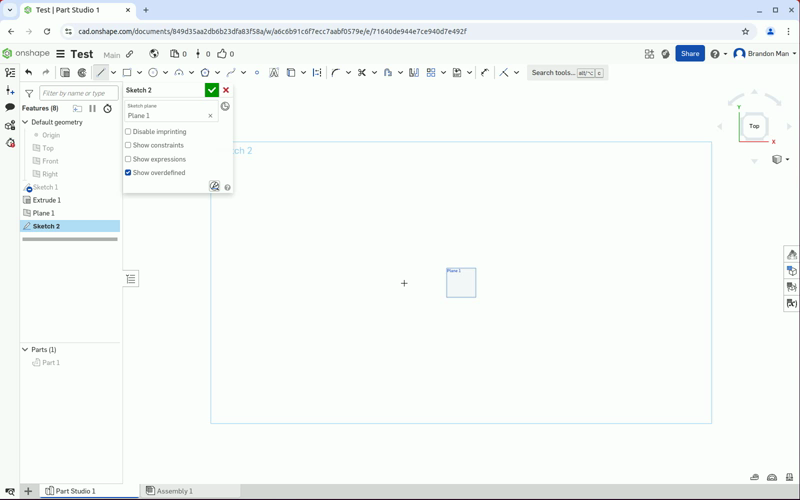
key_up(shift)
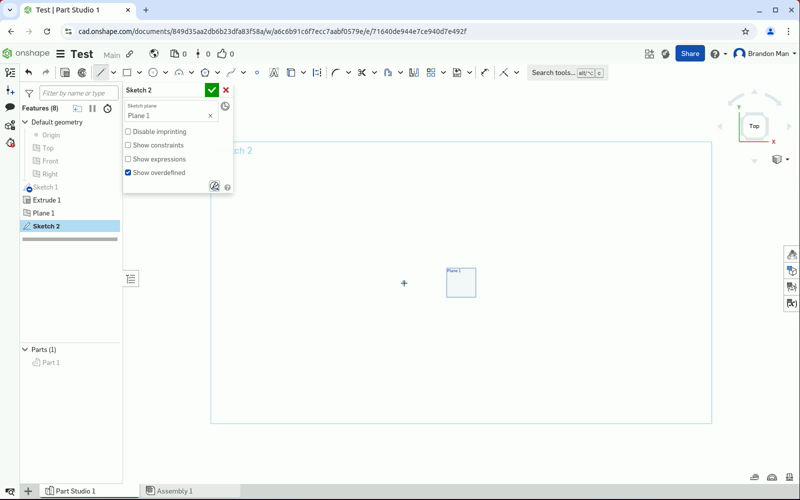
key_down(shift)
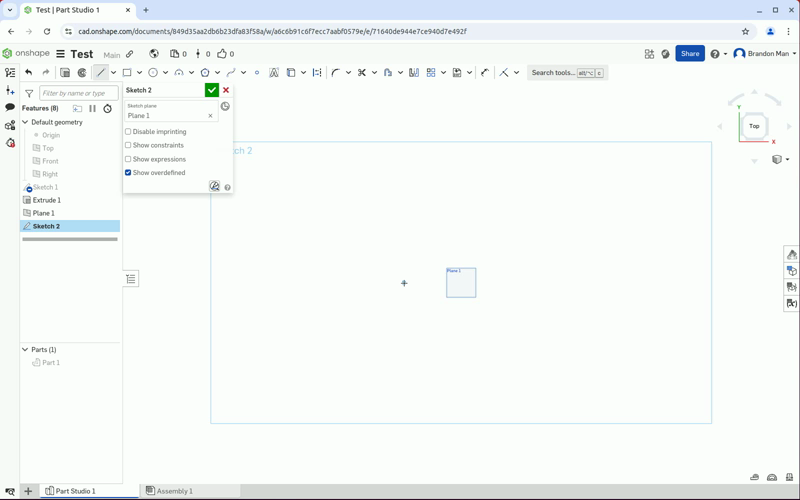
mouse_move(434, 282)
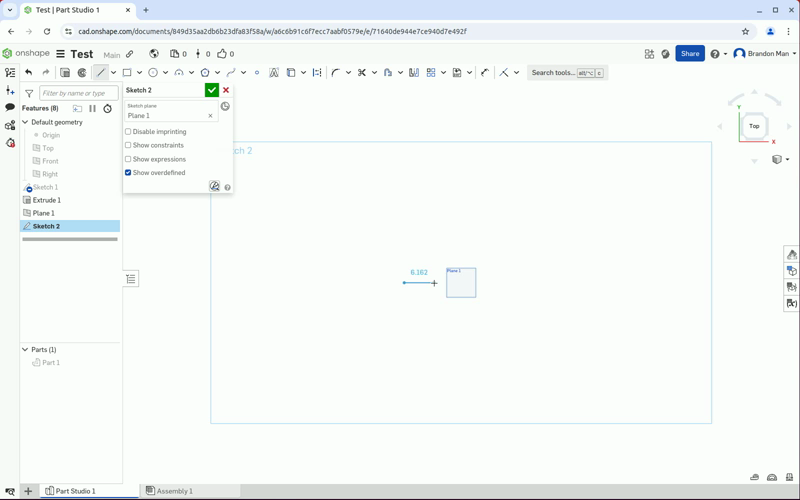
mouse_move(431, 282)
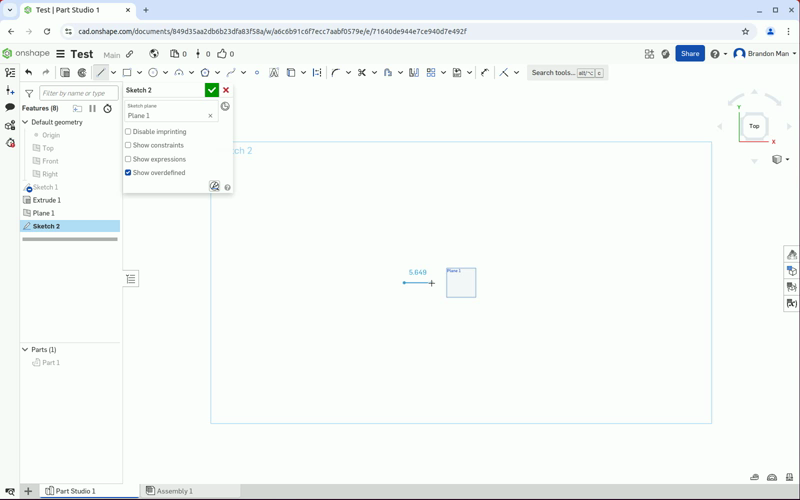
click(431, 282)
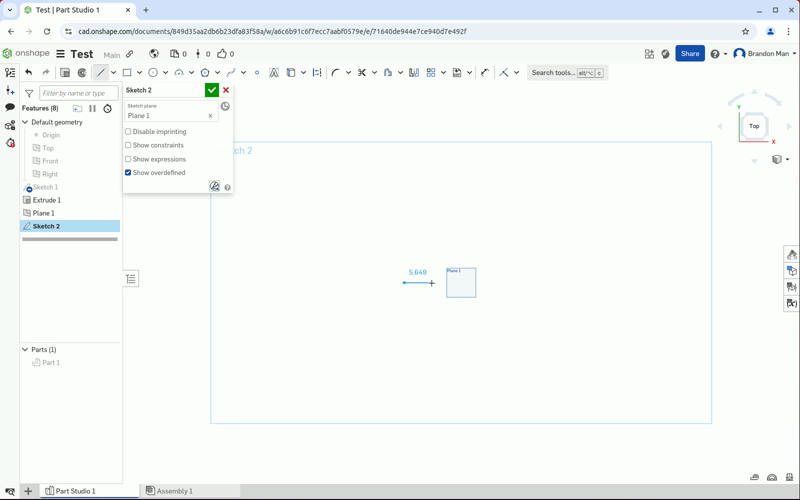
key_up(shift)
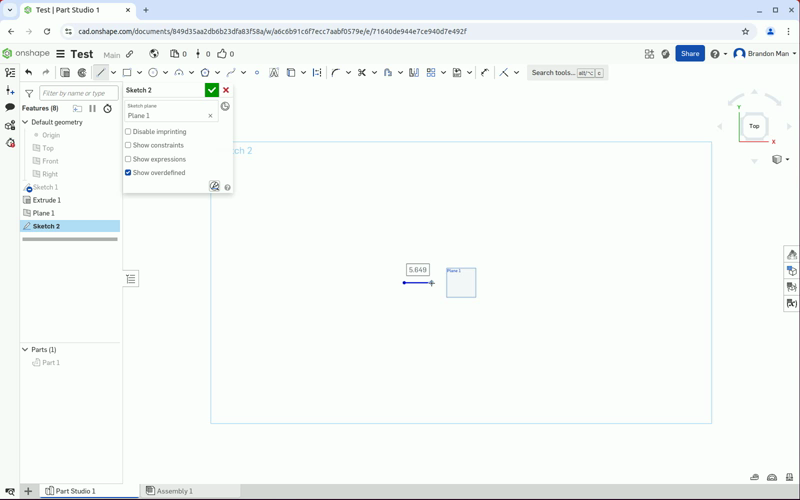
key_down(shift)
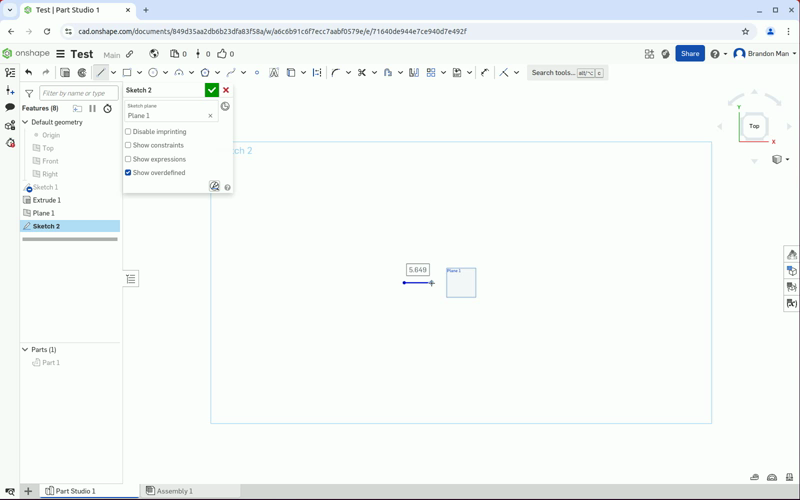
mouse_move(461, 282)
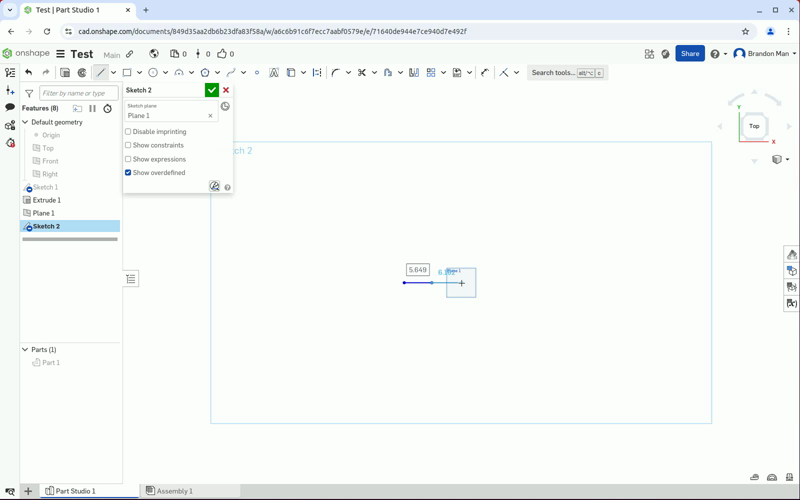
mouse_move(431, 260)
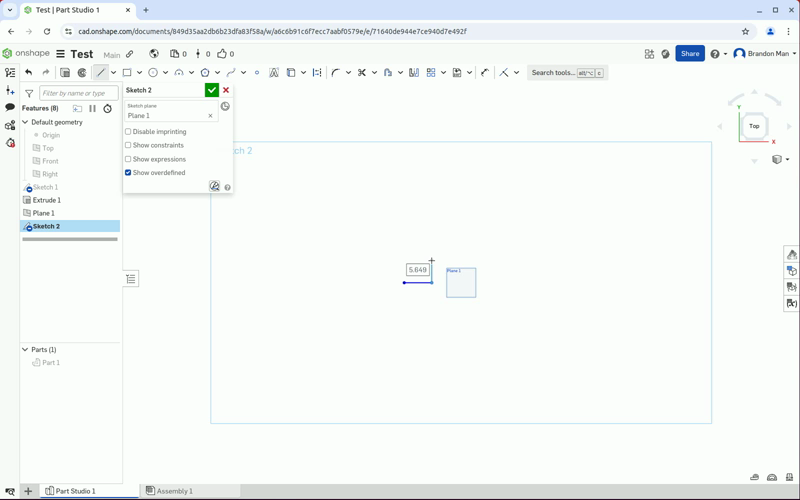
click(431, 260)
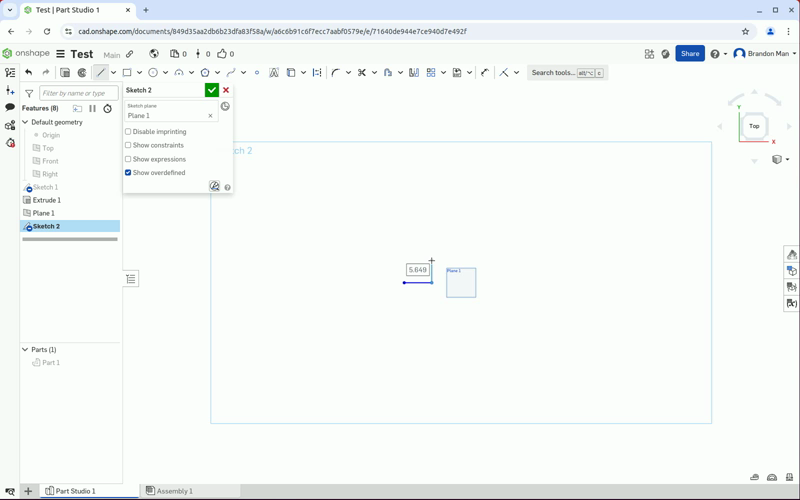
key_up(shift)
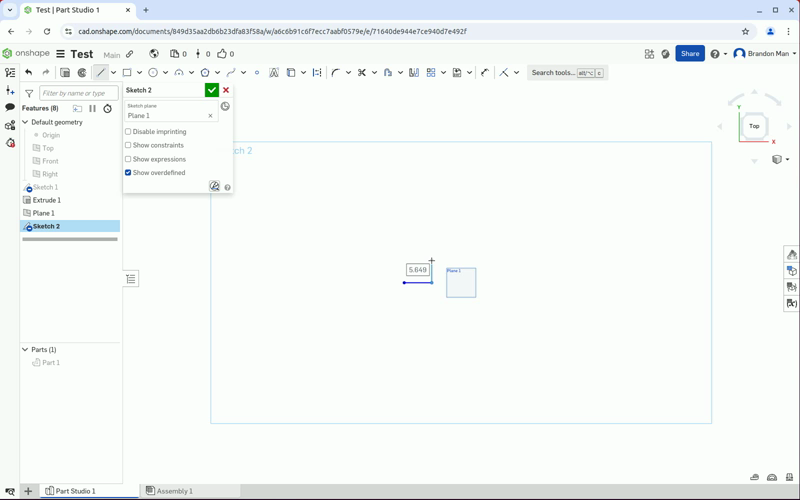
key_down(shift)
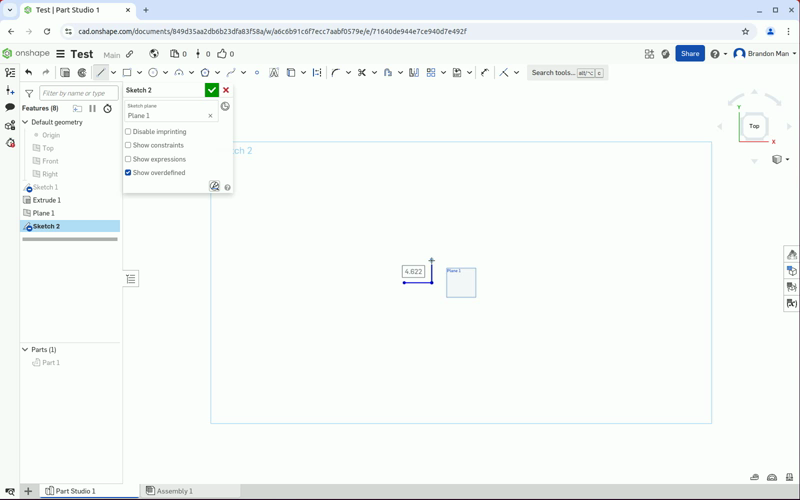
mouse_move(516, 260)
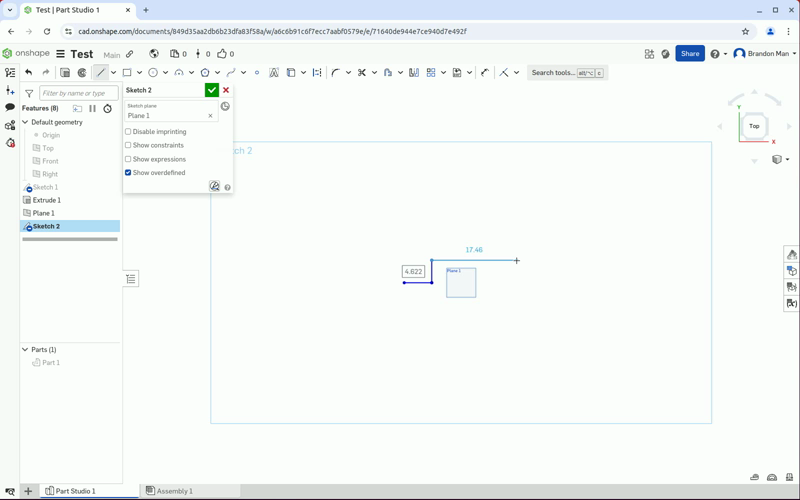
click(516, 260)
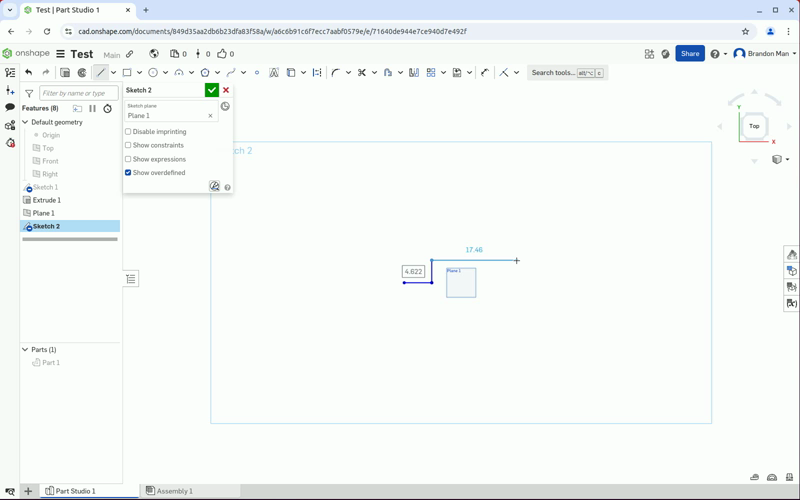
key_up(shift)
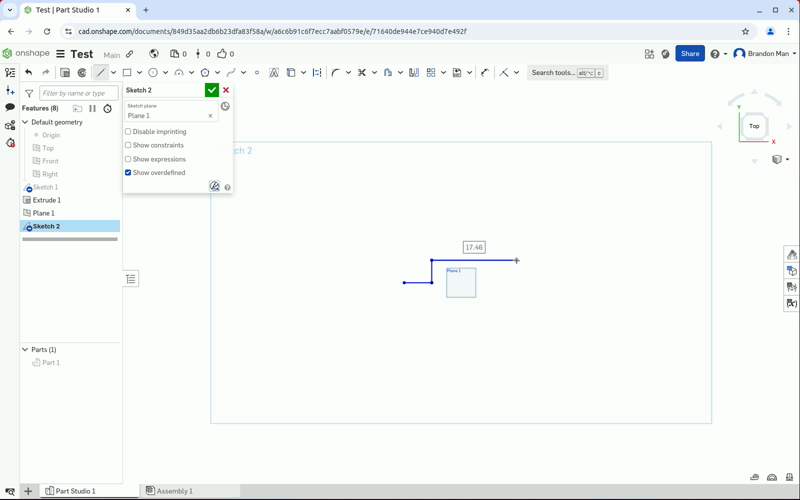
key_down(shift)
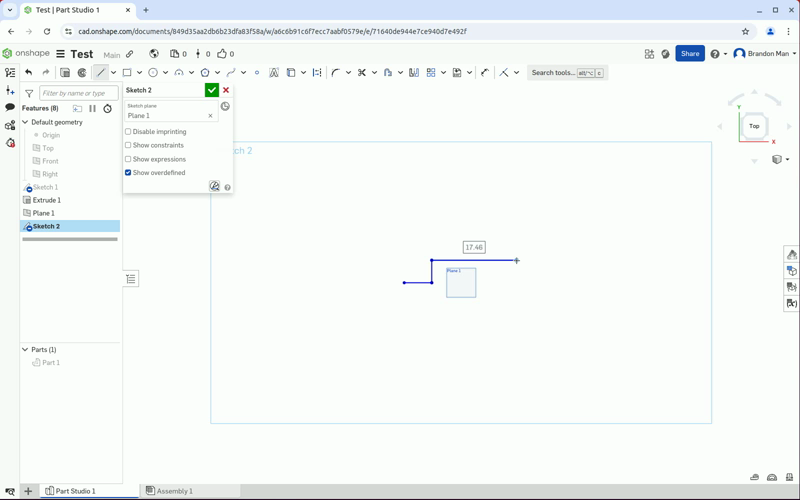
mouse_move(516, 170)
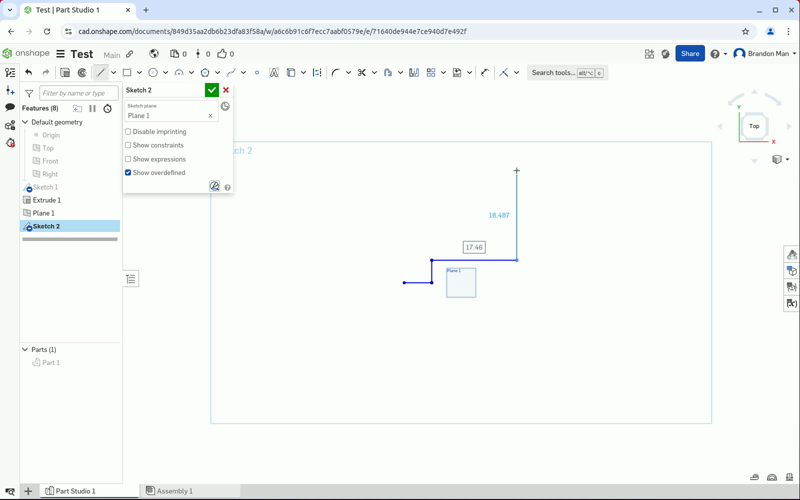
click(516, 170)
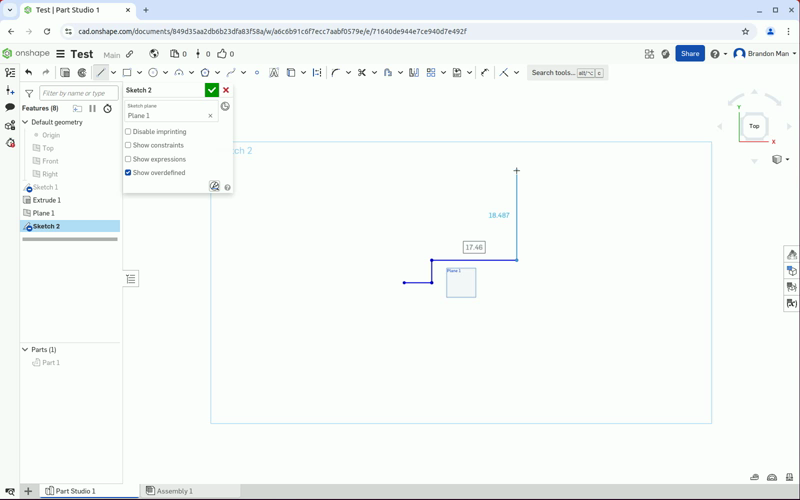
key_up(shift)
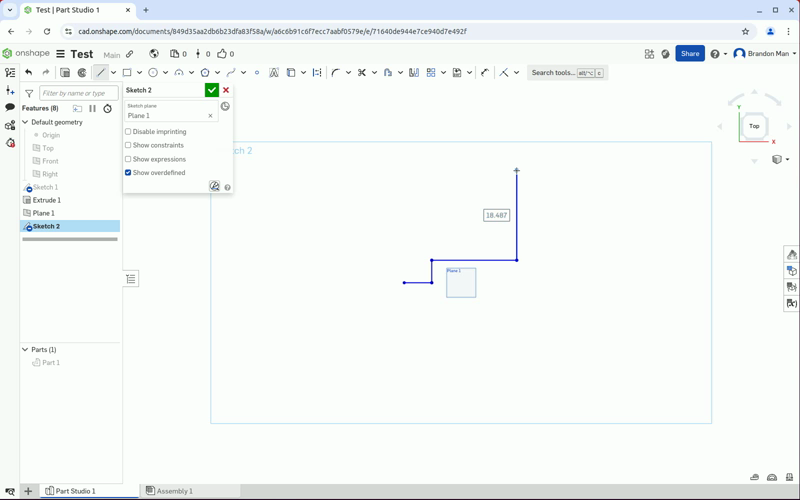
key_down(shift)
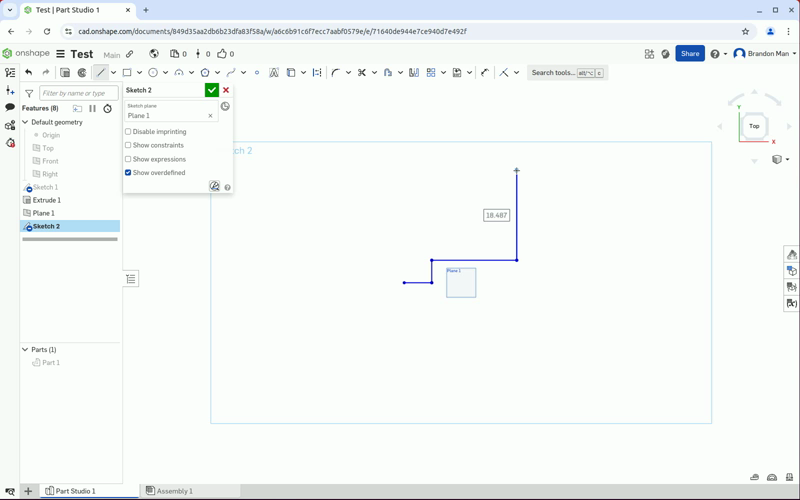
mouse_move(404, 170)
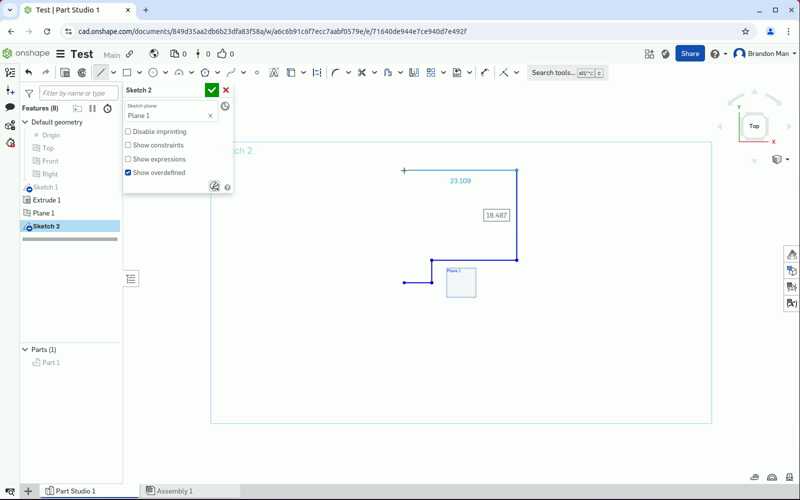
click(404, 170)
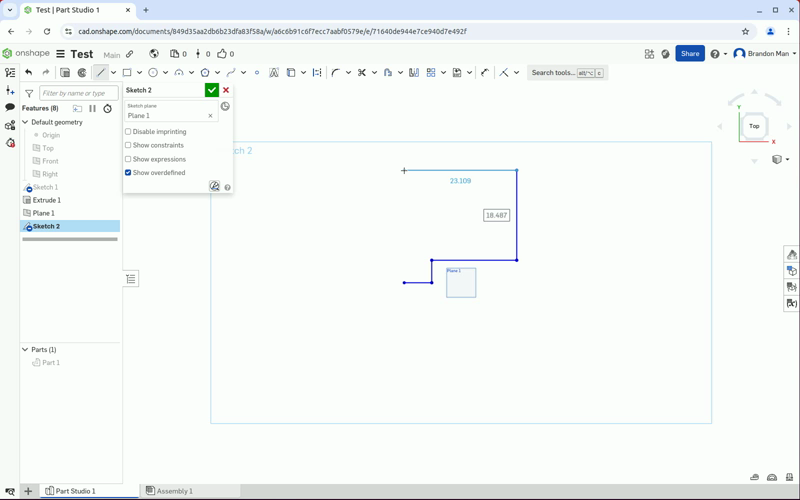
key_up(shift)
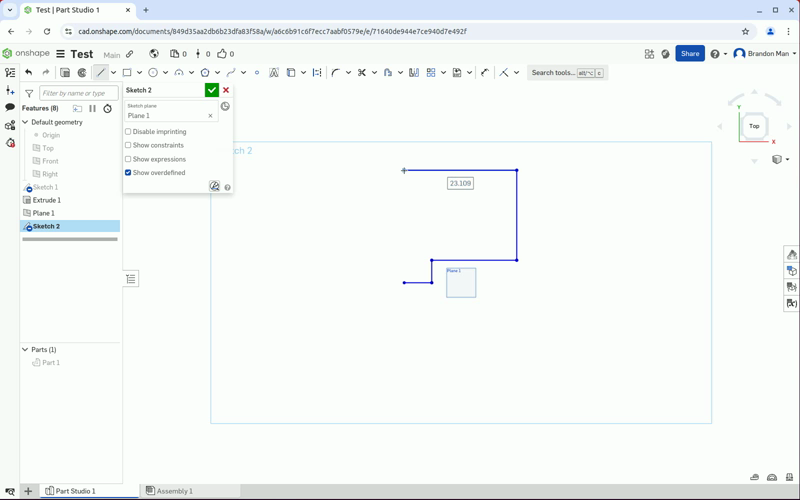
key_down(shift)
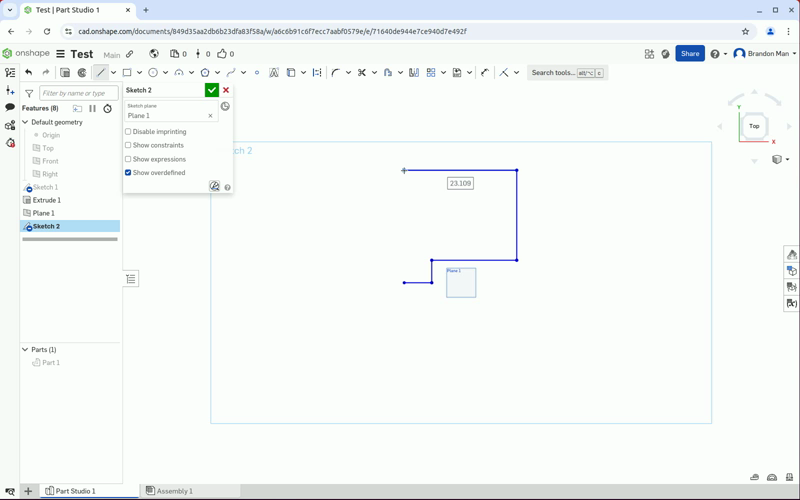
mouse_move(404, 282)
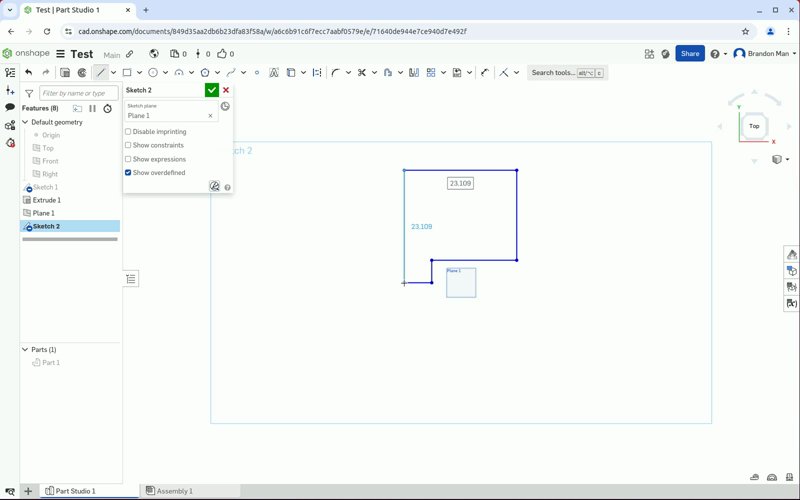
key_up(shift)
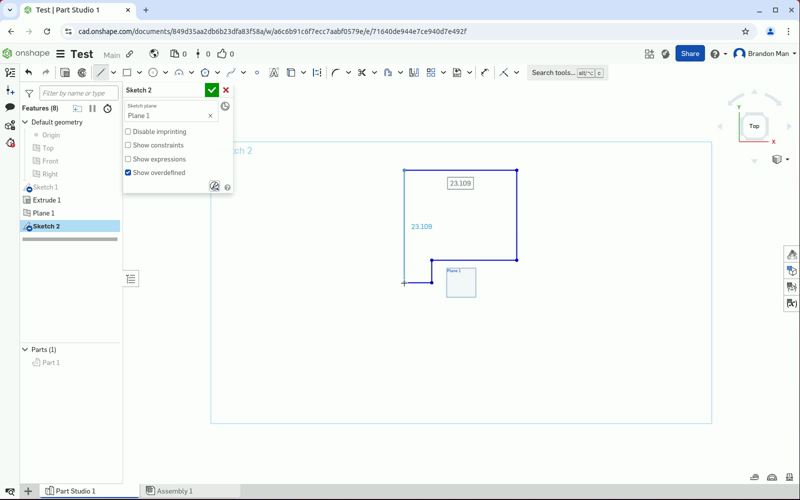
click(404, 282)
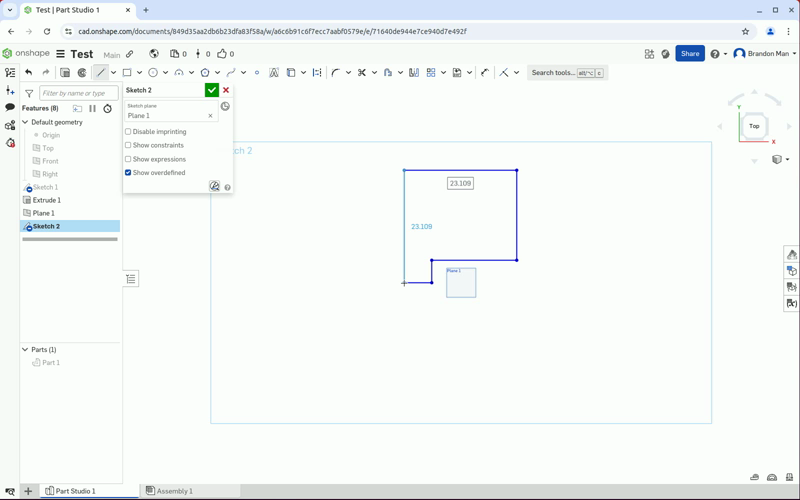
key(esc)
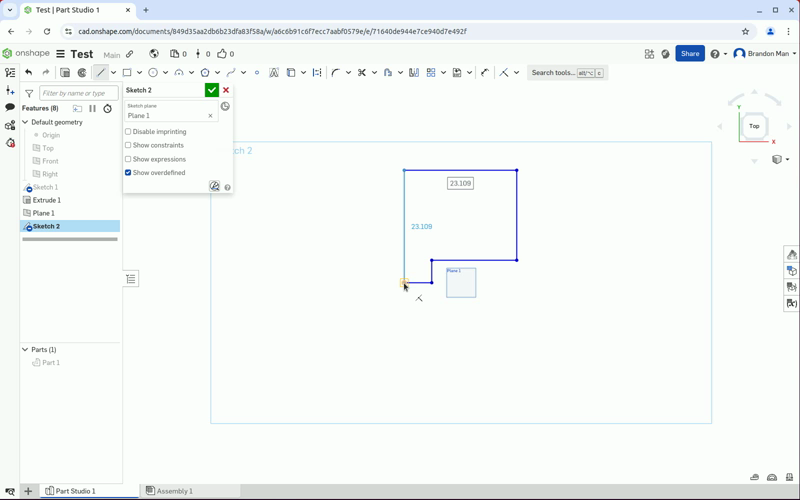
mouse_move(504, 205)
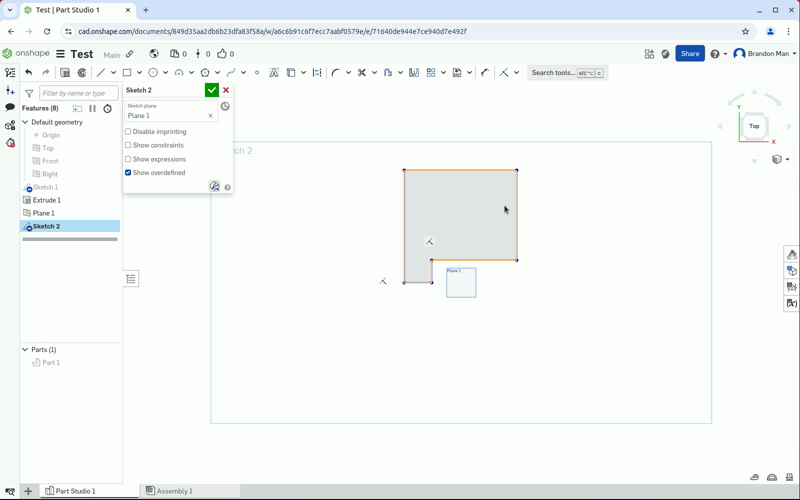
click(504, 205)
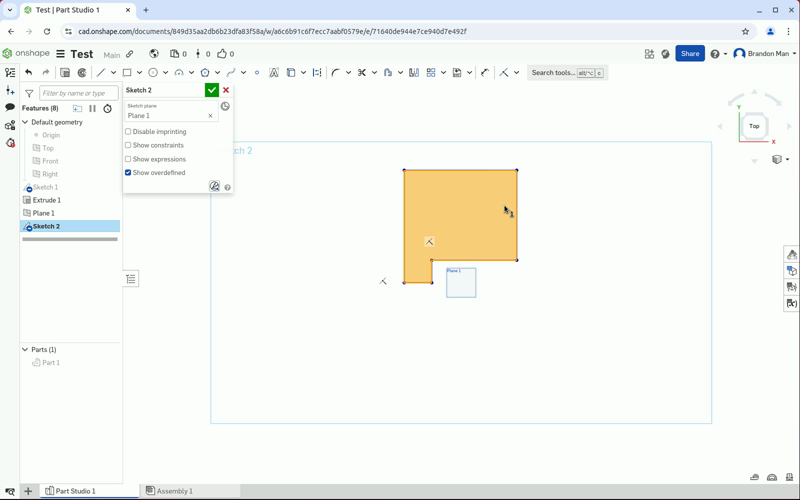
mouse_move(73, 352)
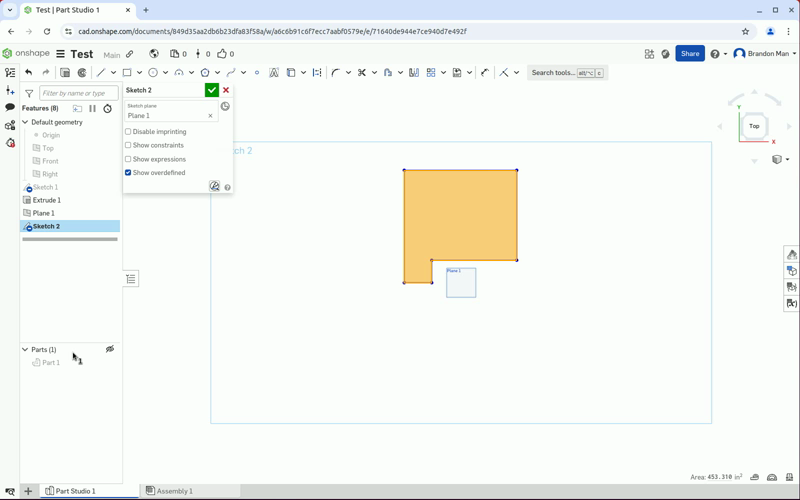
key(shift+y)
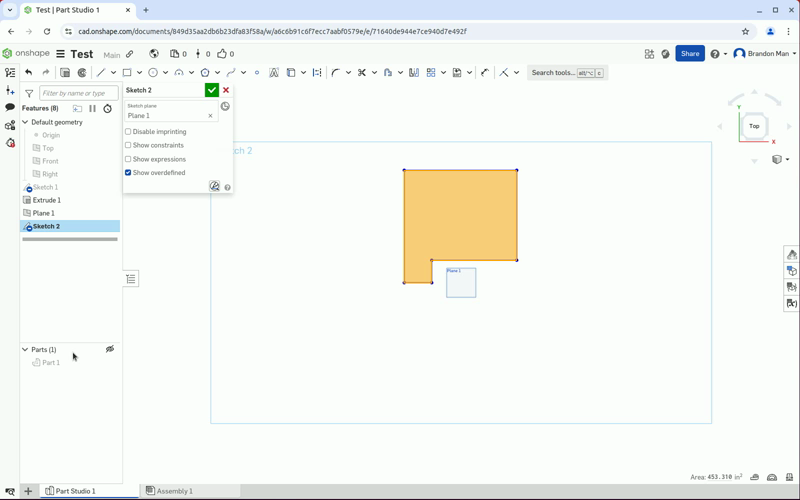
key(shift+e)
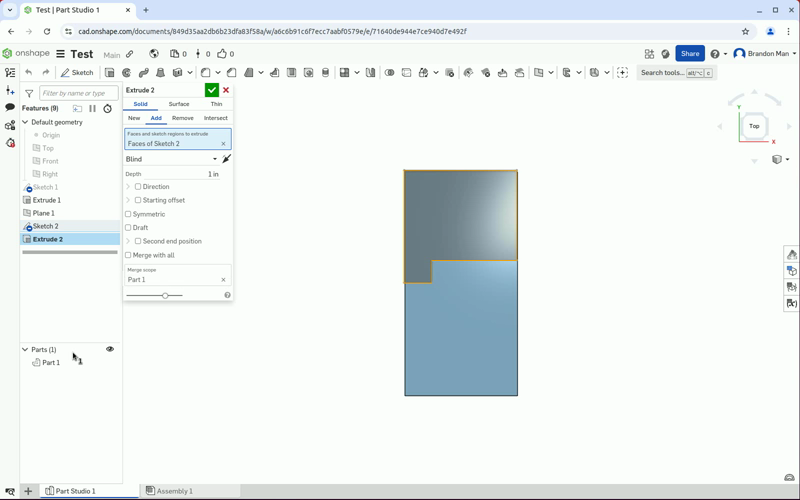
mouse_move(143, 106)
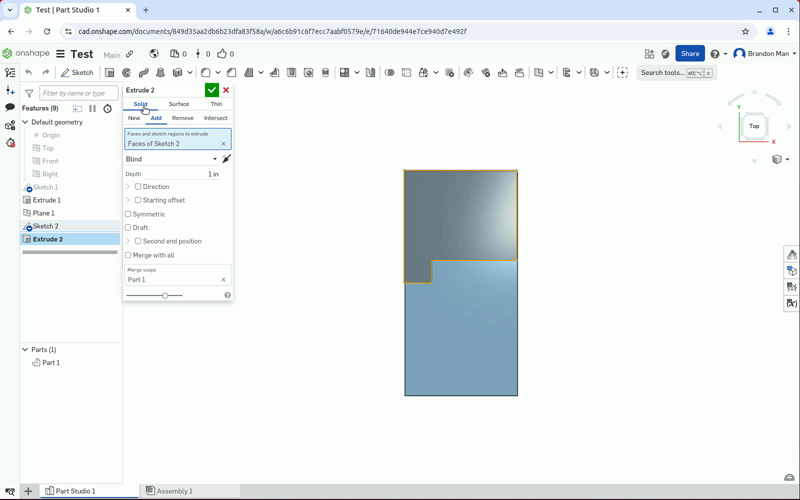
click(143, 106)
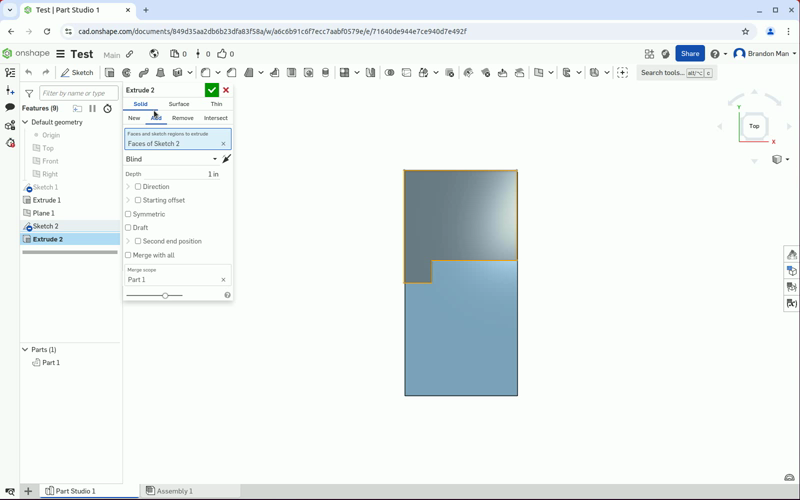
mouse_move(186, 120)
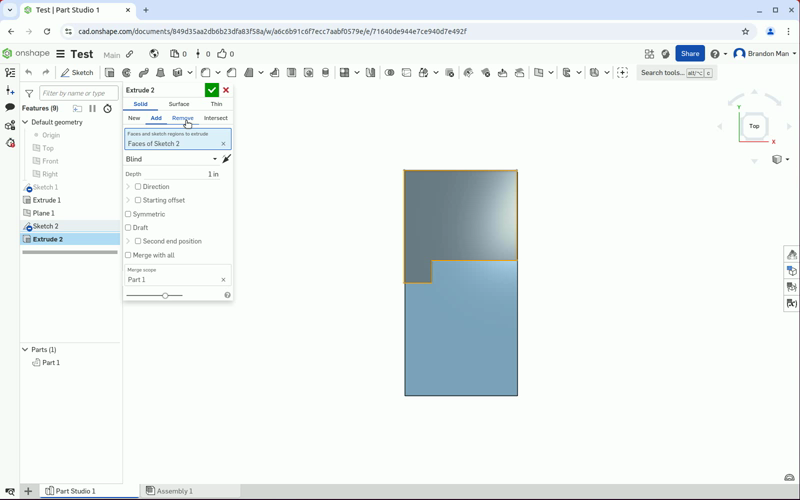
click(186, 120)
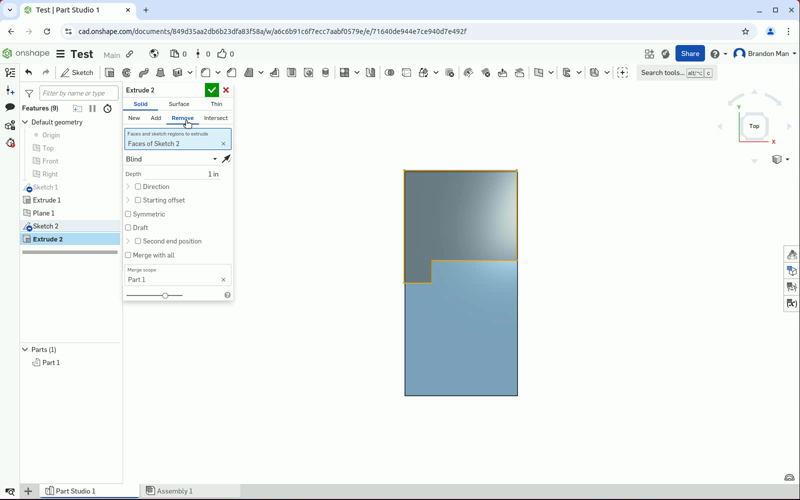
key(tab, 4)
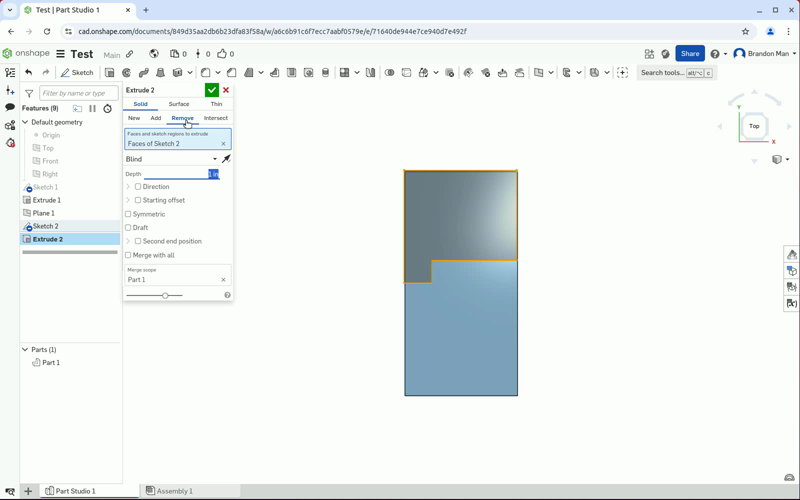
text(6.981)
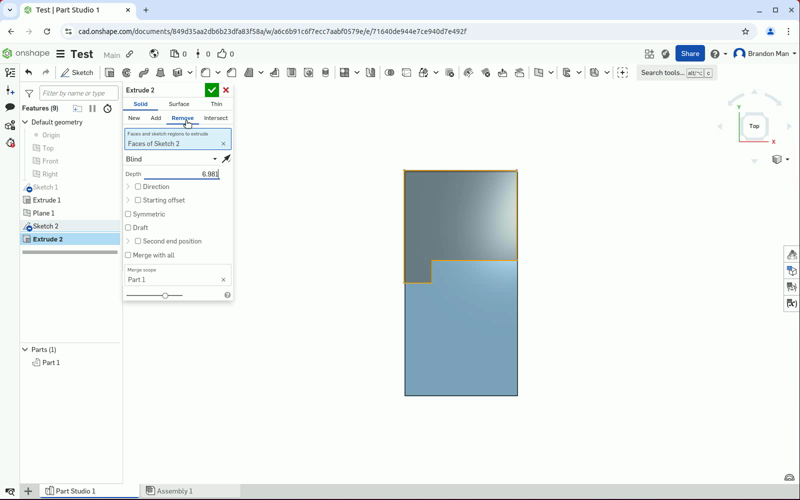
key(tab, 6)
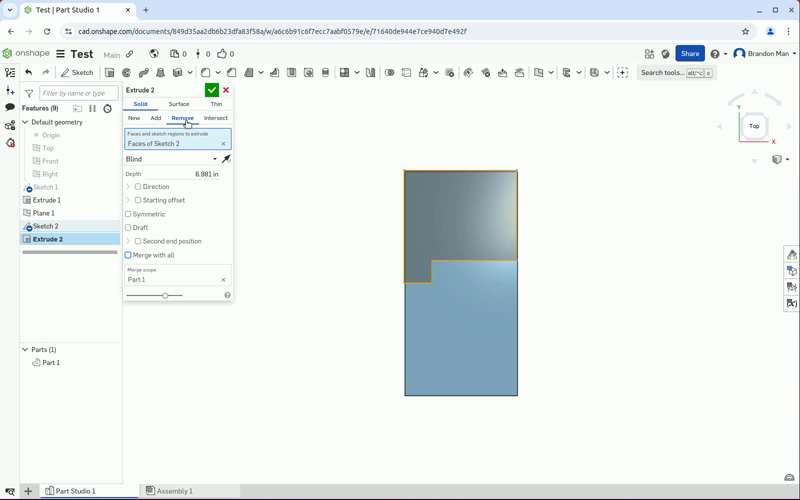
key(space)
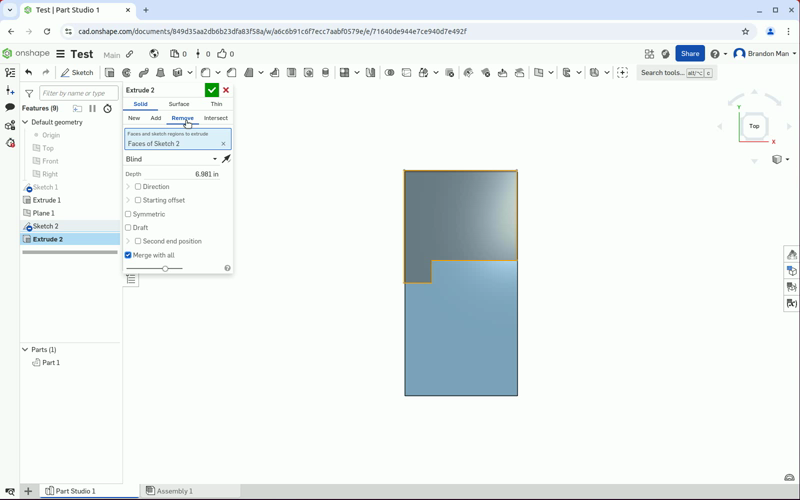
key(enter)
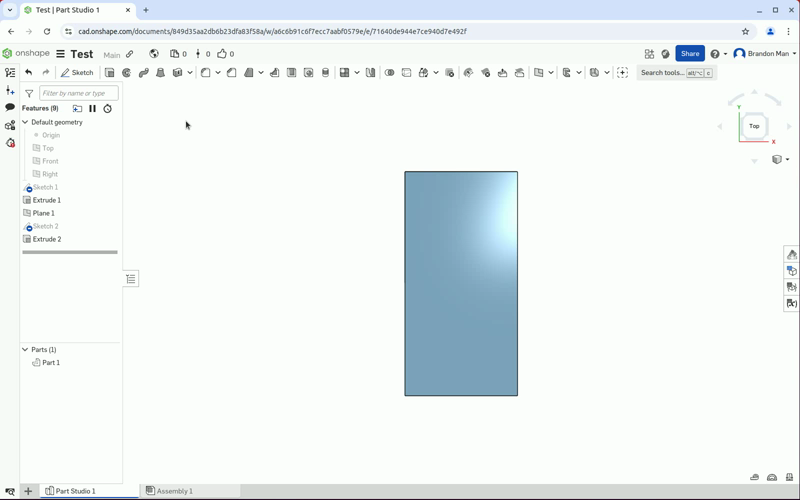
key(shift+h)
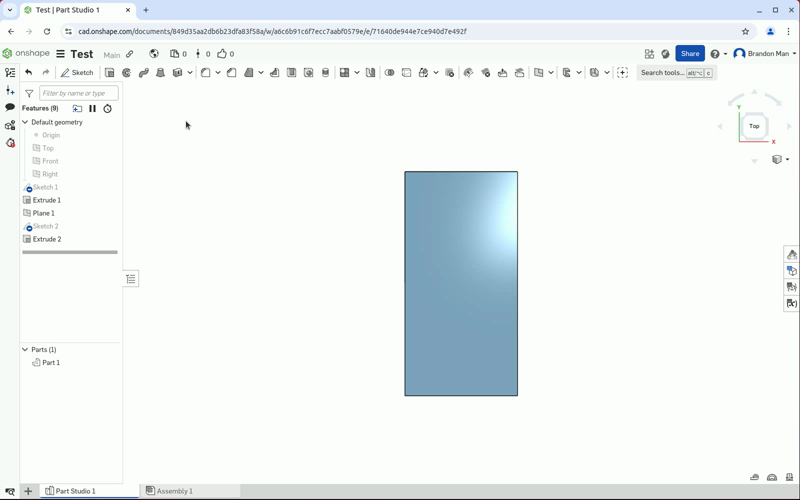
key(shift+h)
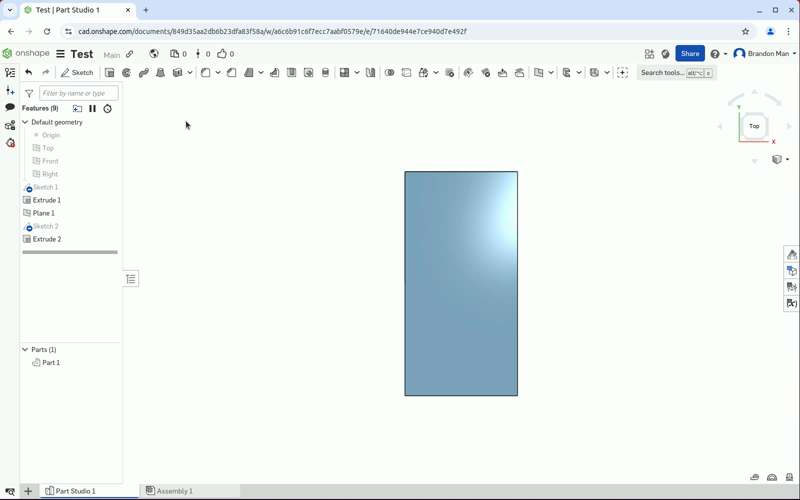
mouse_move(73, 189)
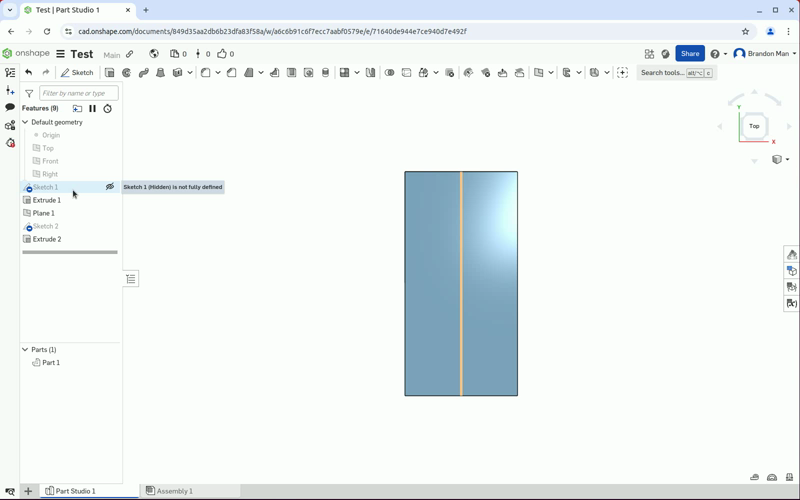
click(73, 189)
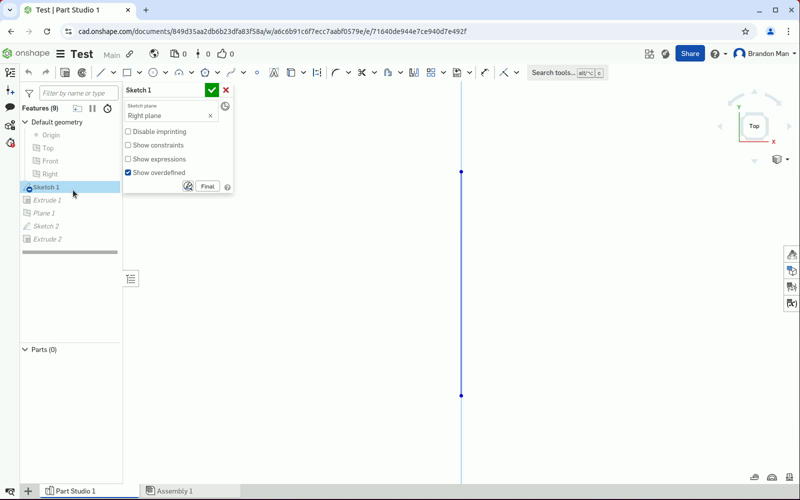
mouse_move(229, 92)
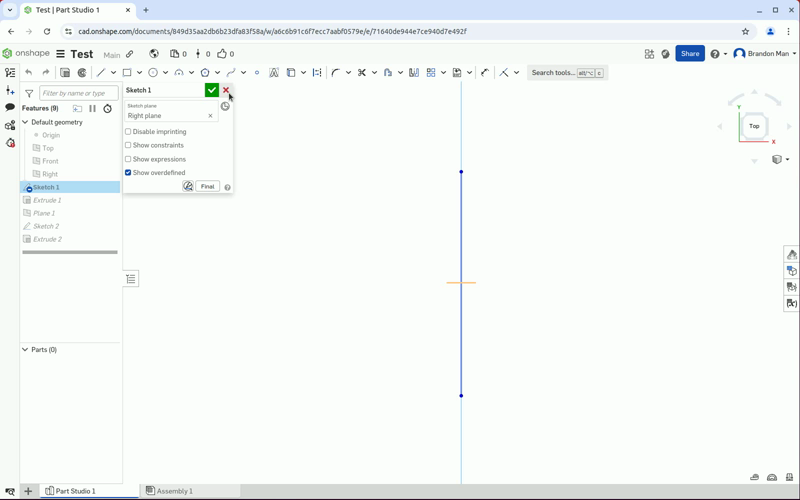
click(229, 92)
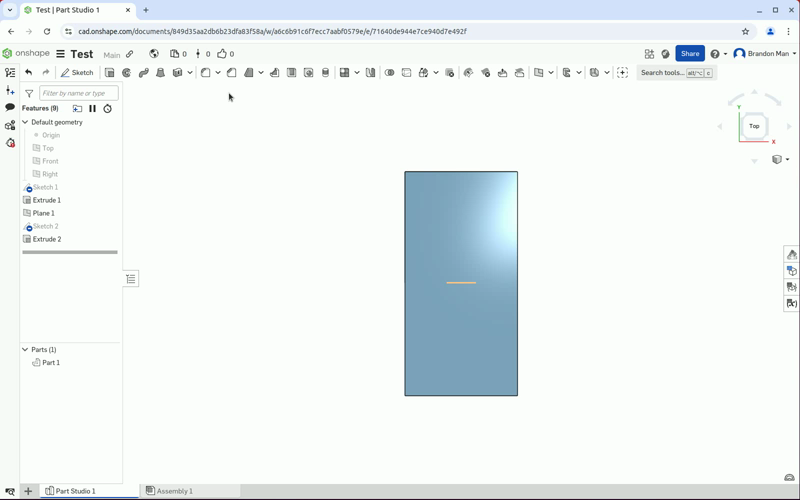
mouse_move(73, 352)
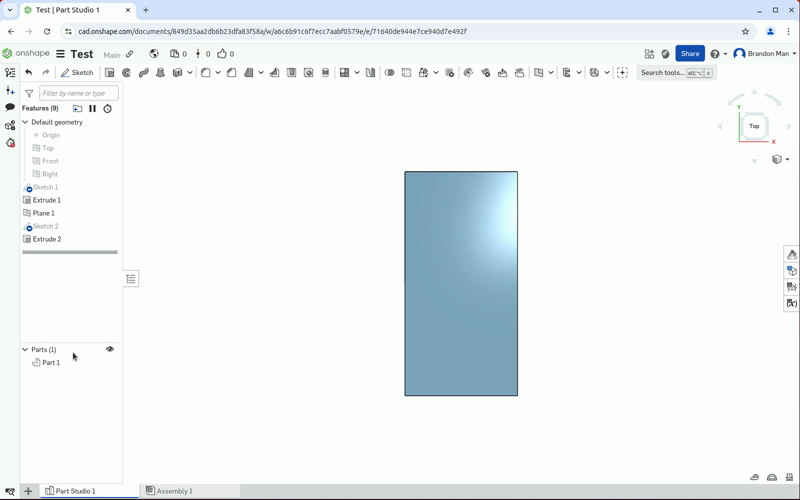
key(y)
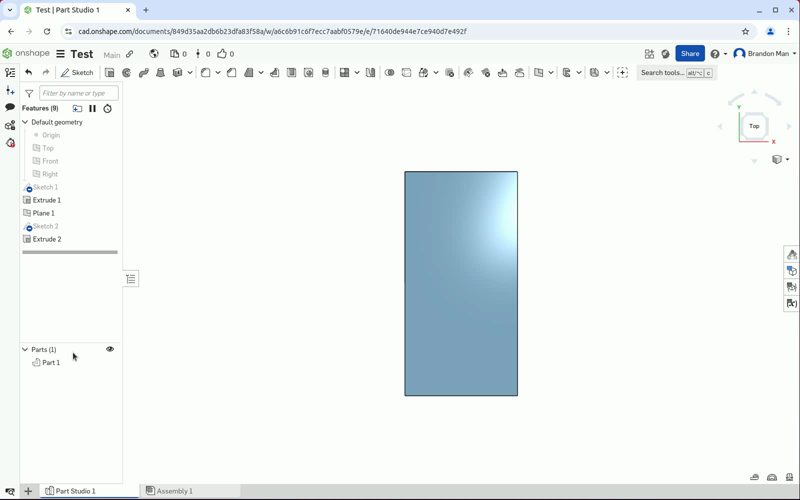
key(shift+p)
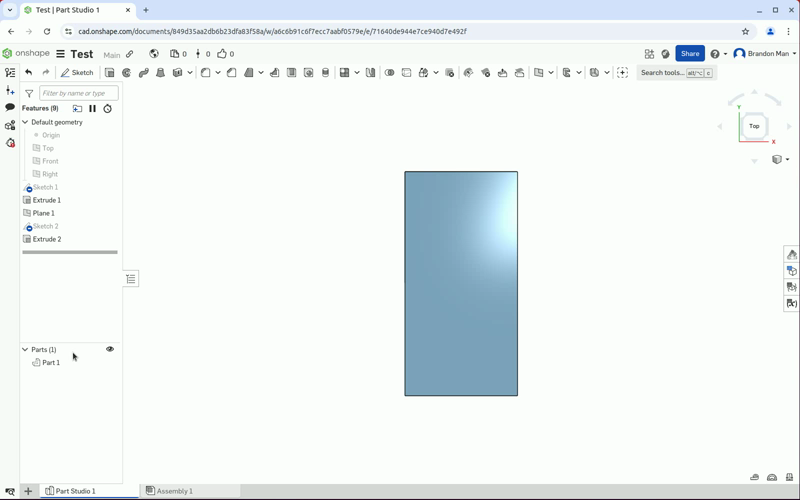
key(space)
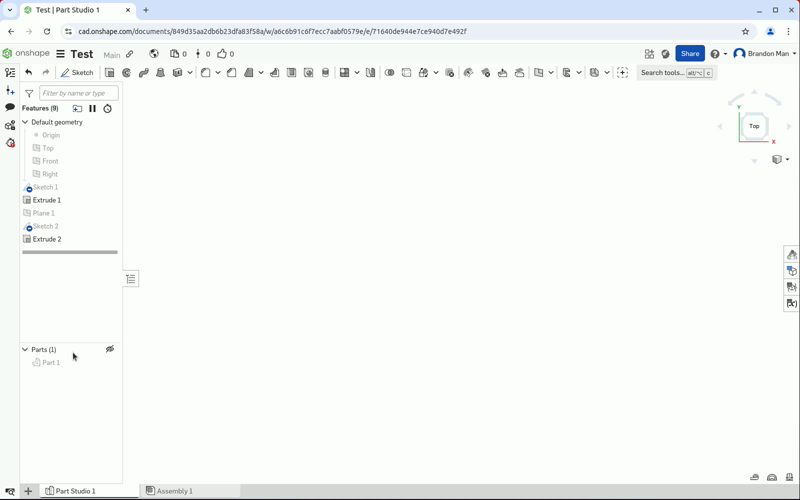
key_down(shift)
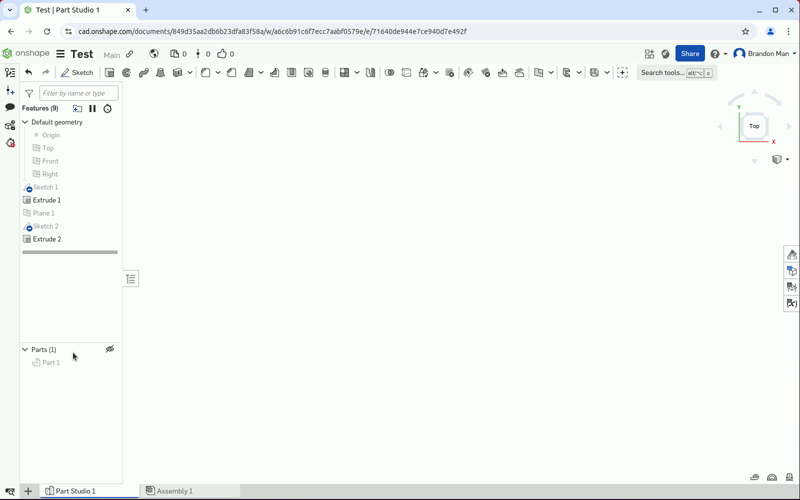
key(up)
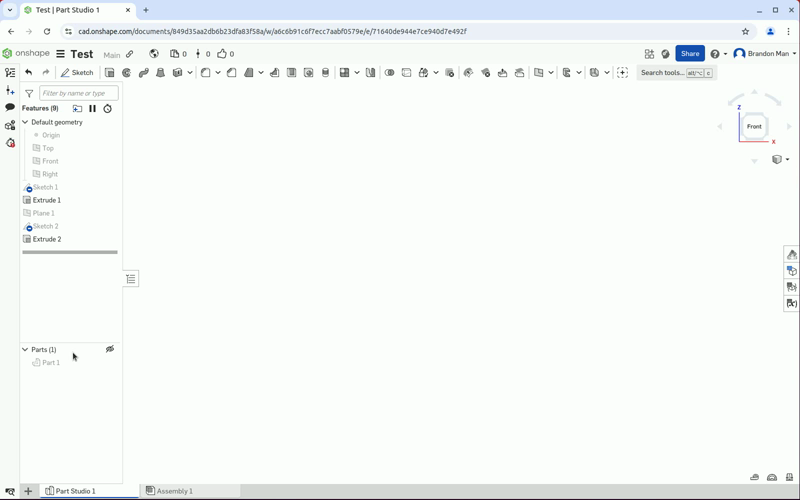
key_up(shift)
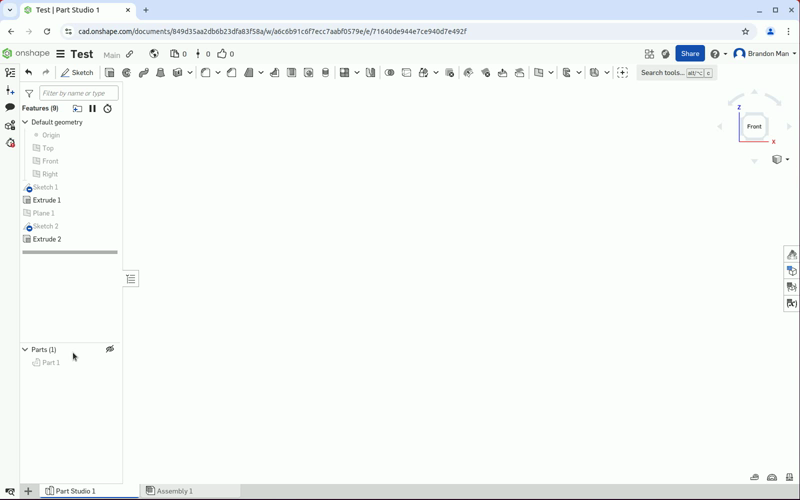
key(space)
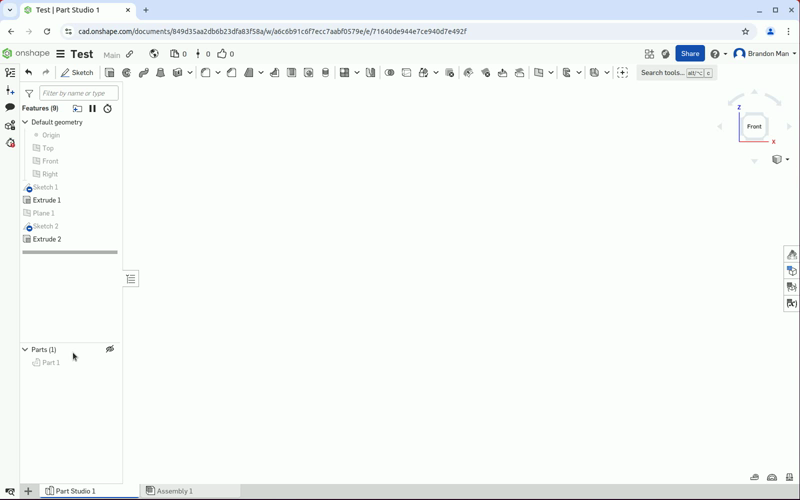
key_down(shift)
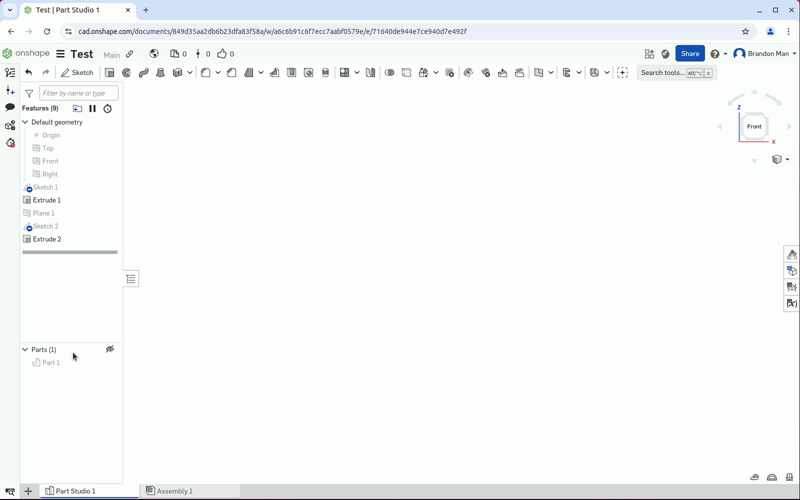
key(left)
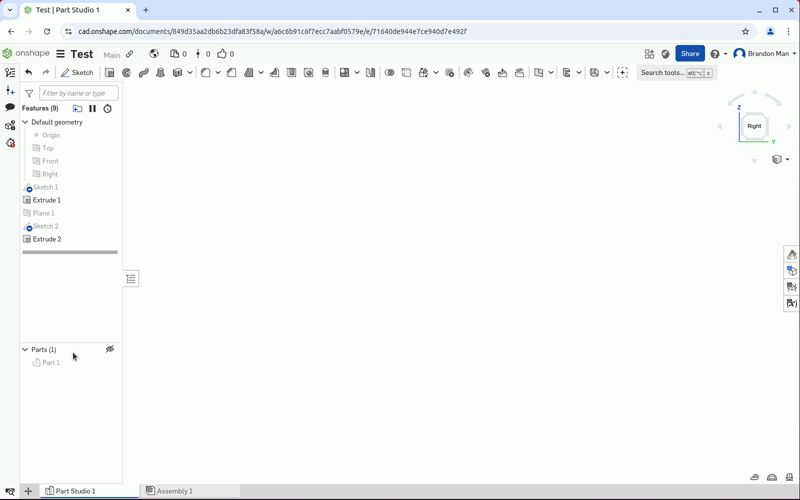
key_up(shift)
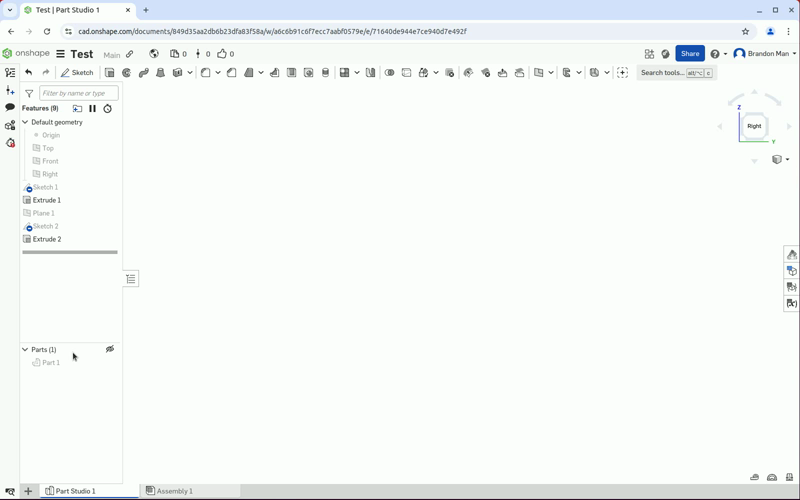
mouse_move(73, 352)
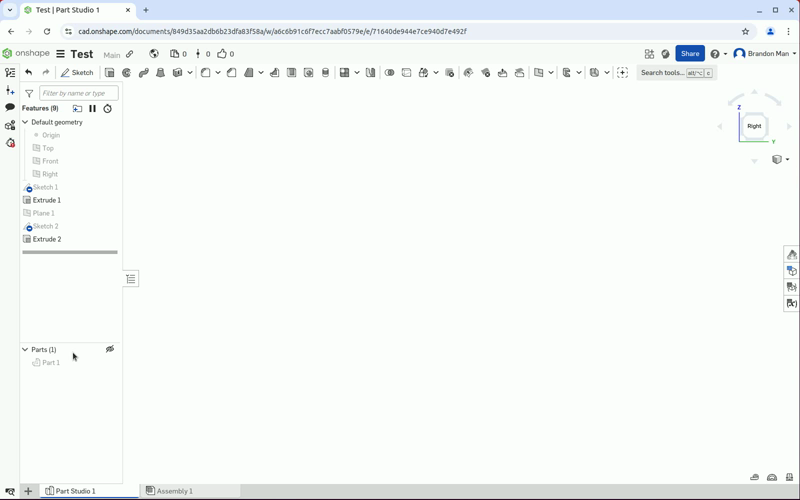
key(shift+y)
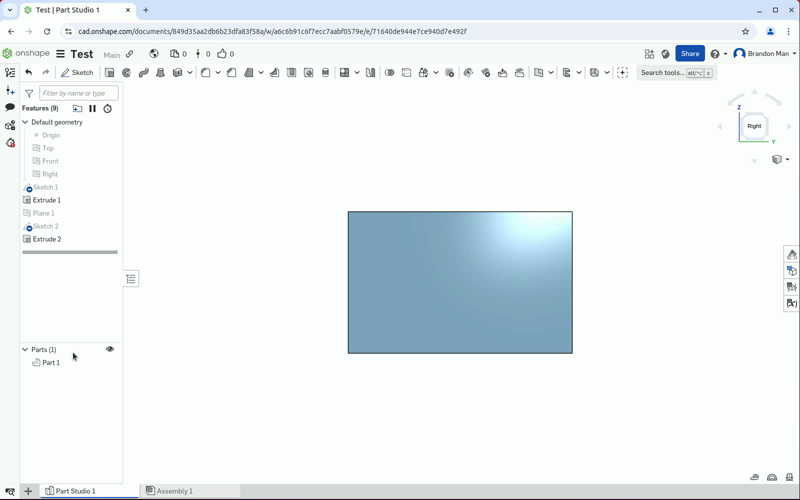
mouse_move(541, 75)
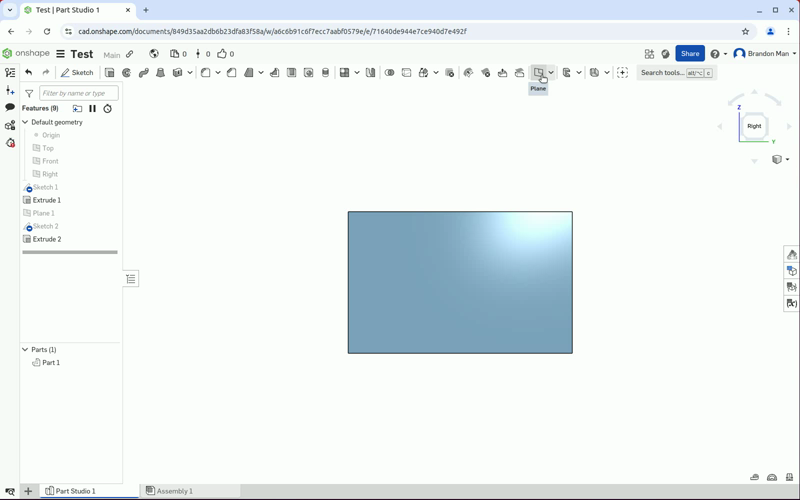
click(541, 75)
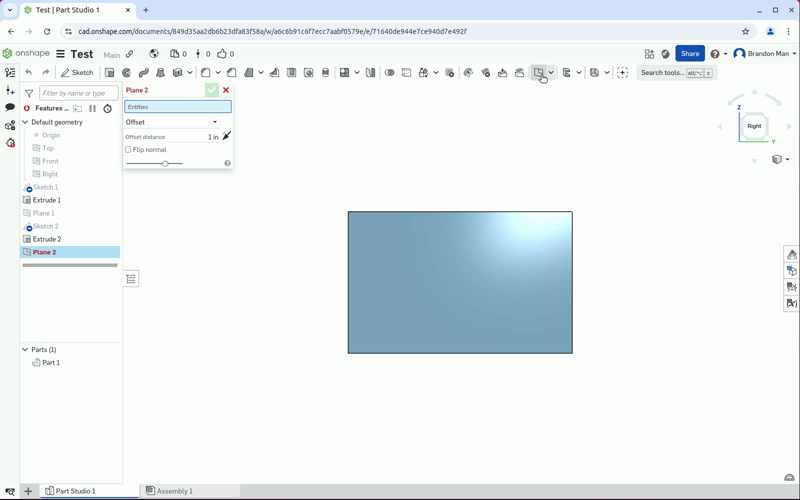
mouse_move(73, 176)
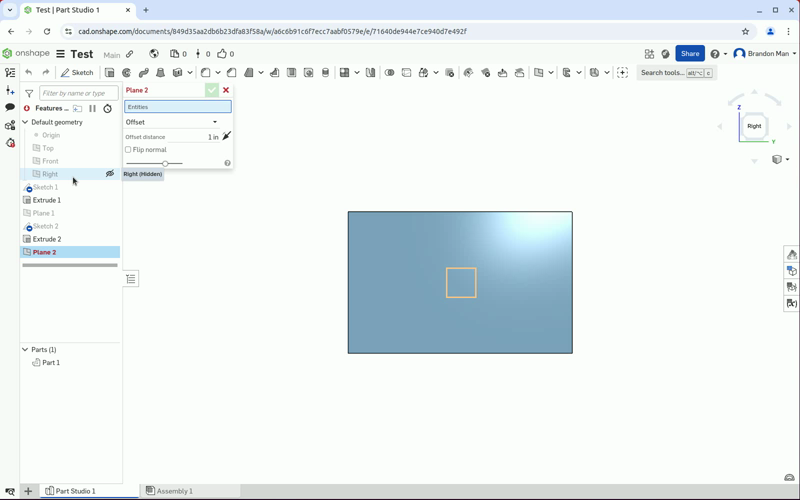
click(73, 176)
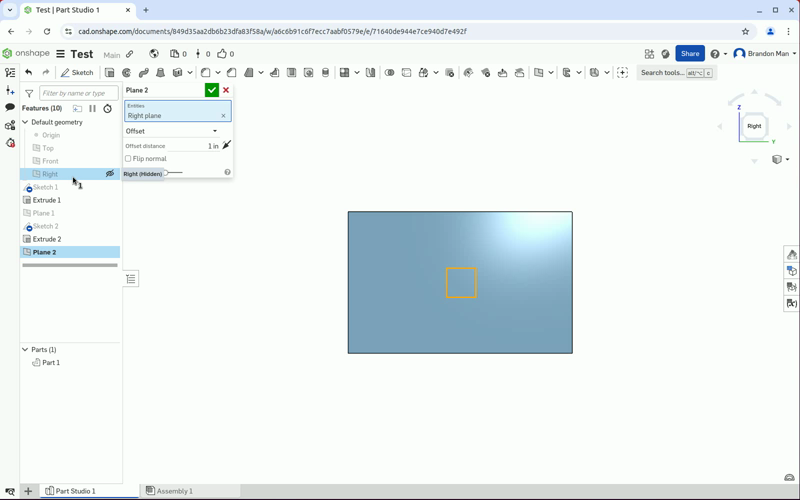
key(tab, 2)
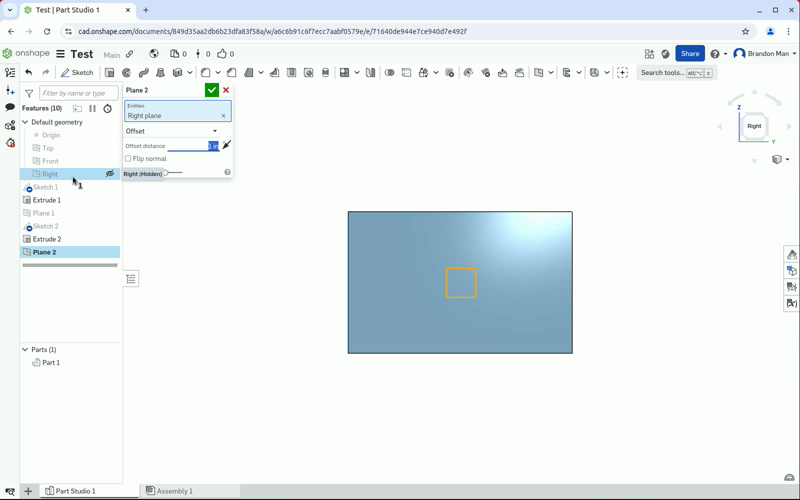
text(11.554)
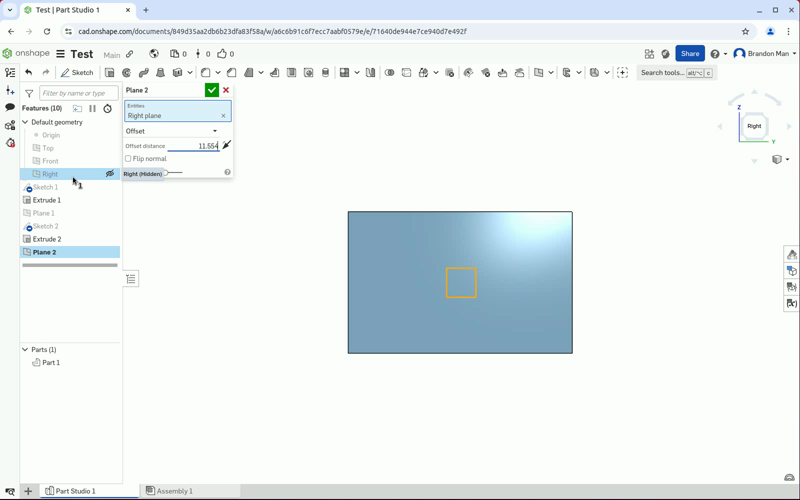
key(enter, 2)
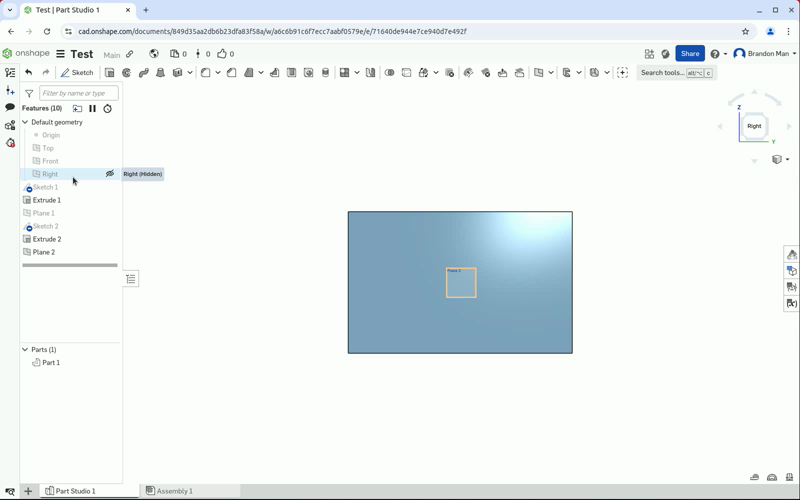
key(shift+s)
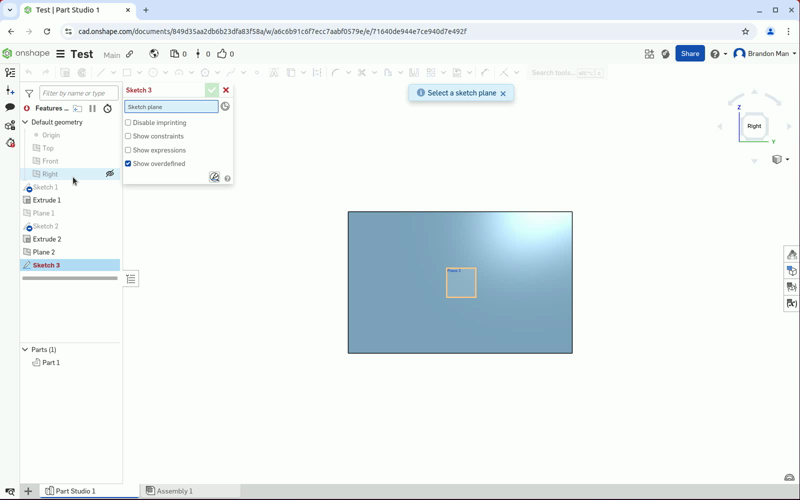
mouse_move(73, 254)
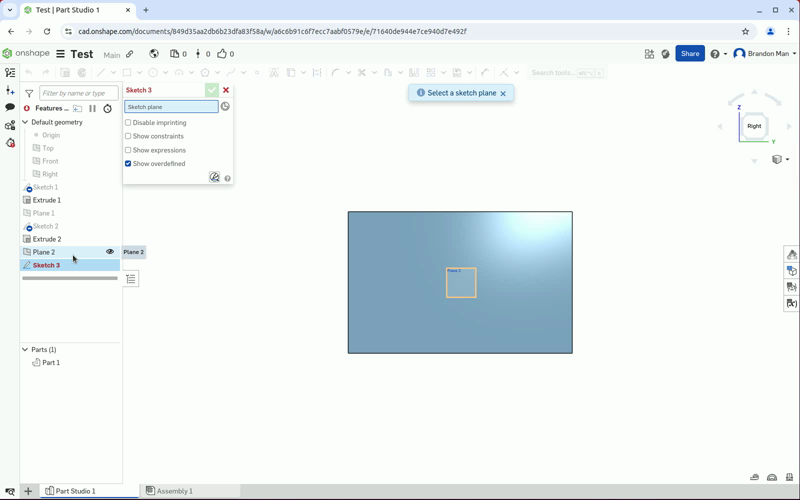
click(73, 254)
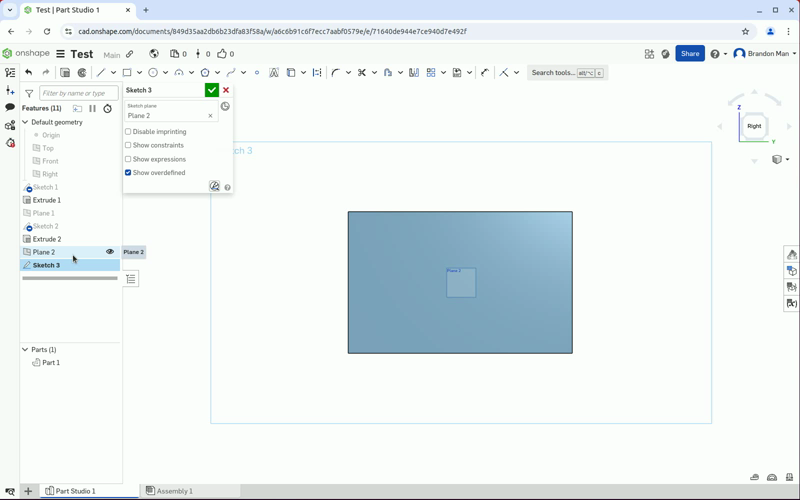
mouse_move(73, 352)
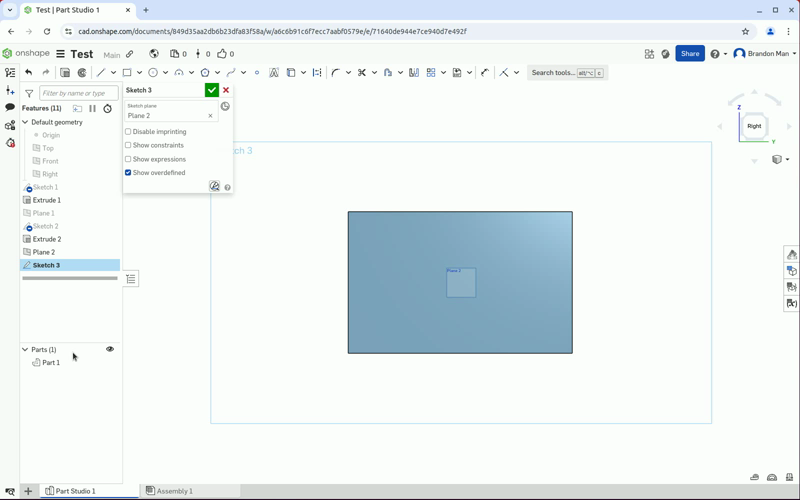
key(y)
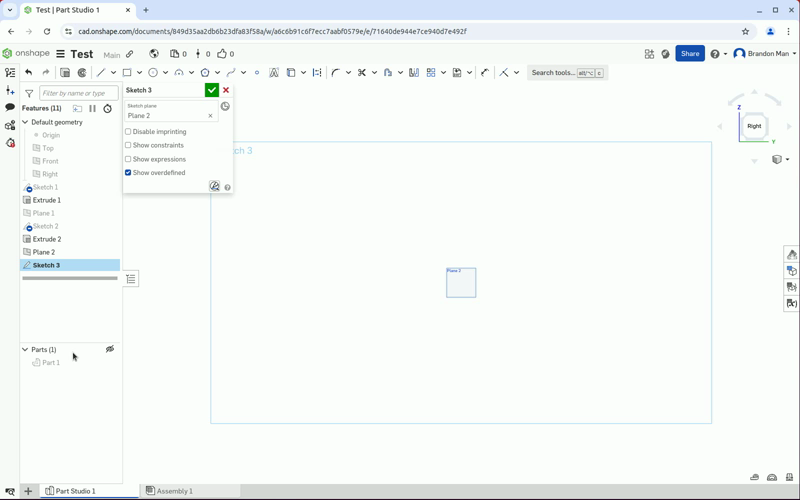
key(a)
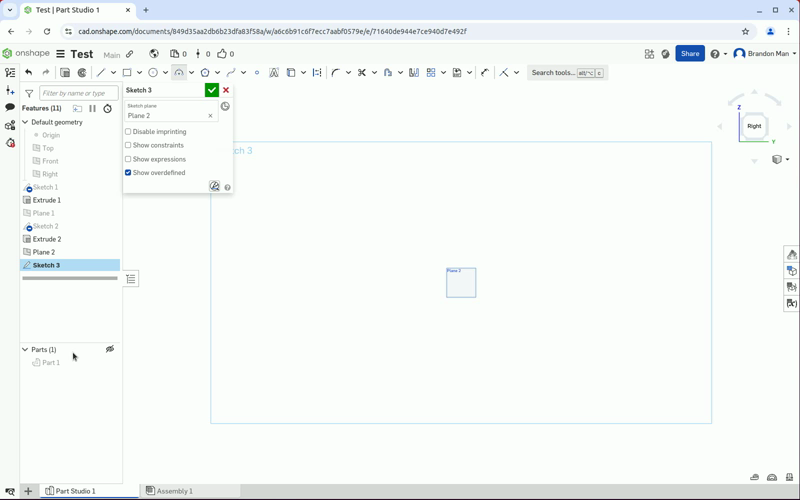
key_down(shift)
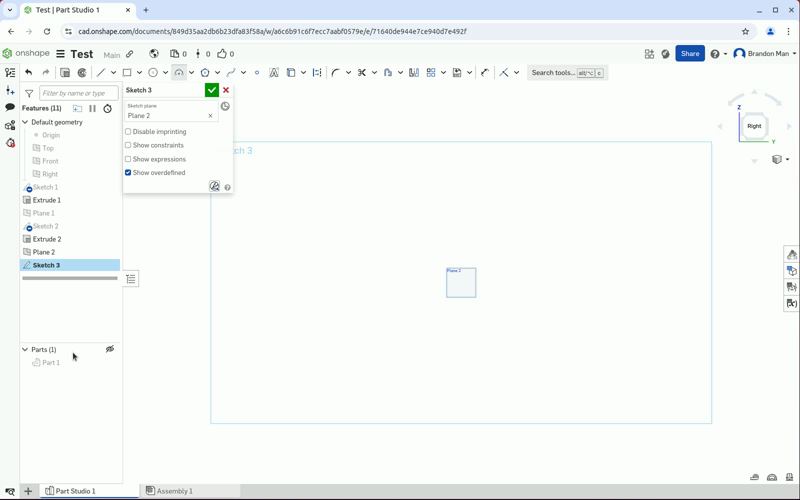
mouse_move(528, 274)
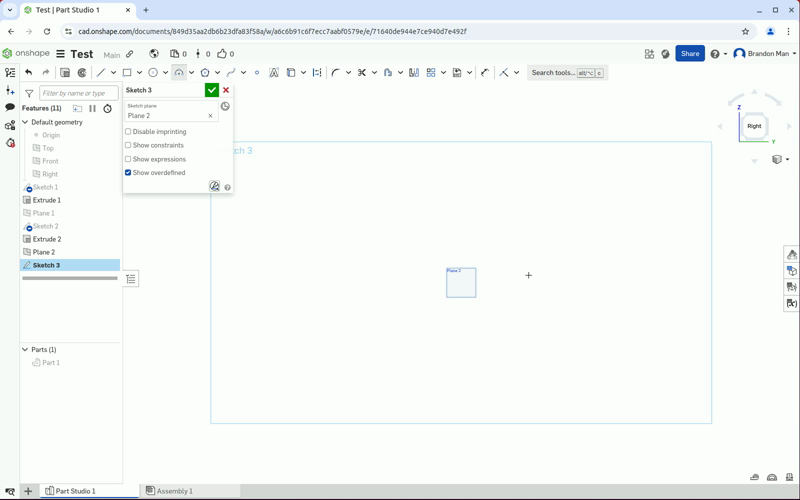
click(528, 274)
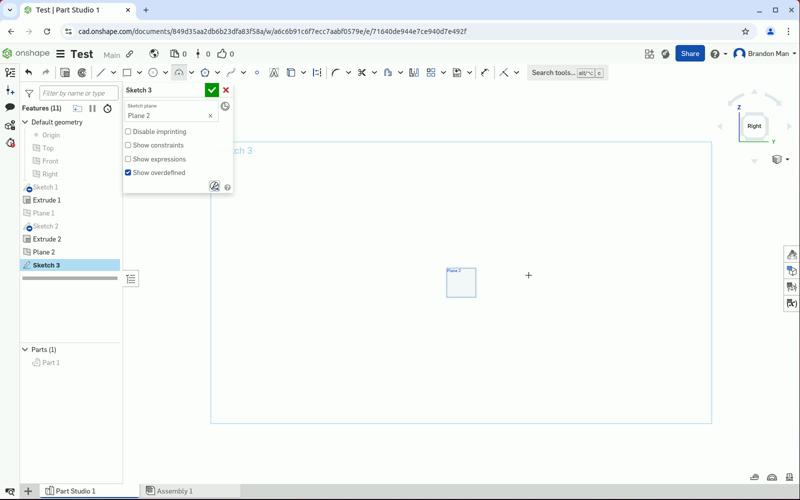
key_up(shift)
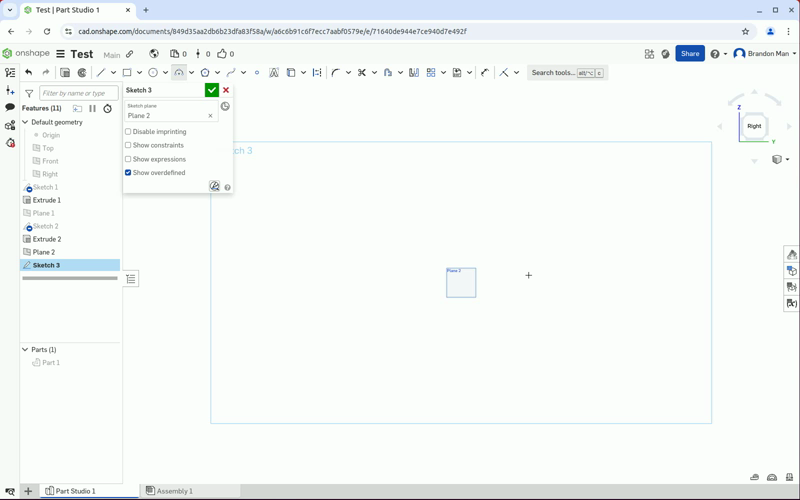
key_down(shift)
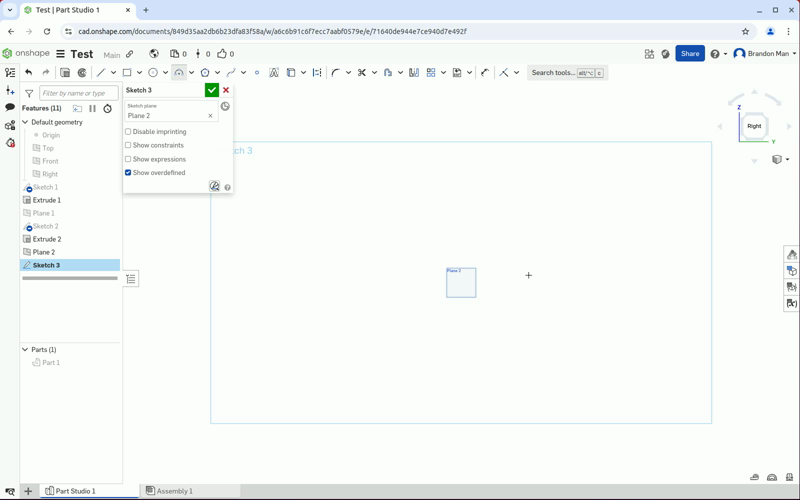
mouse_move(573, 319)
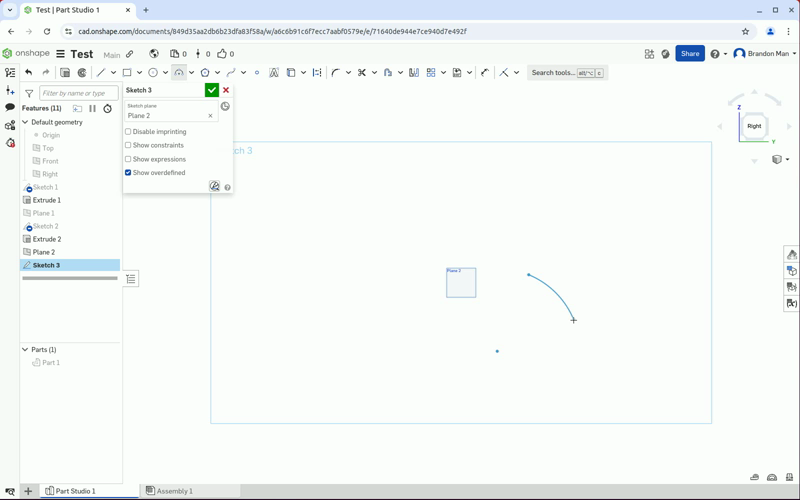
click(573, 319)
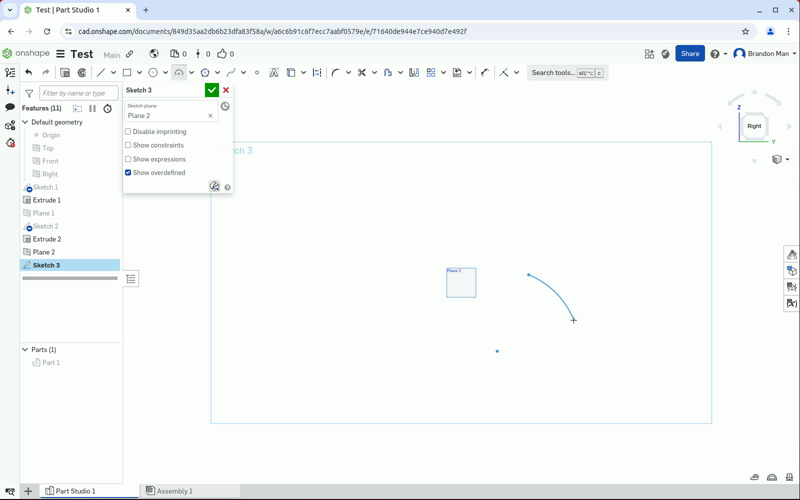
mouse_move(542, 306)
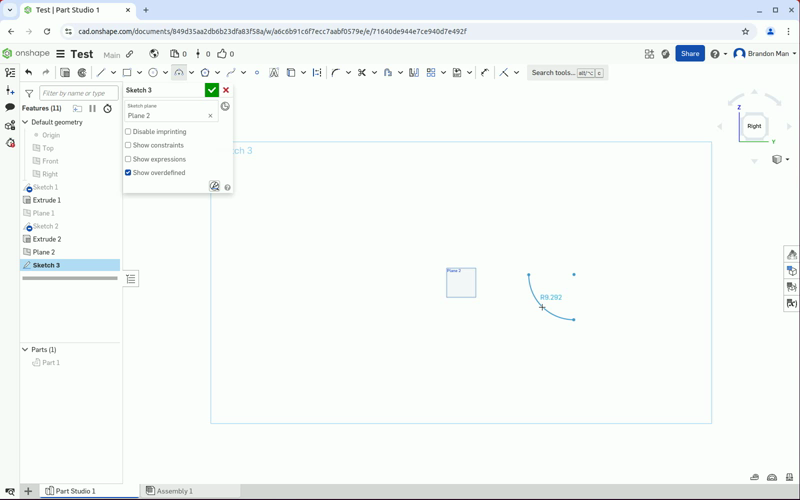
click(542, 306)
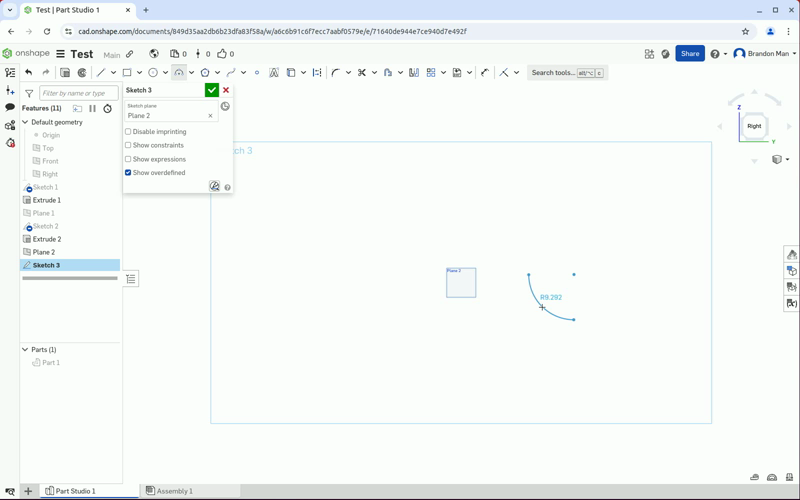
key_up(shift)
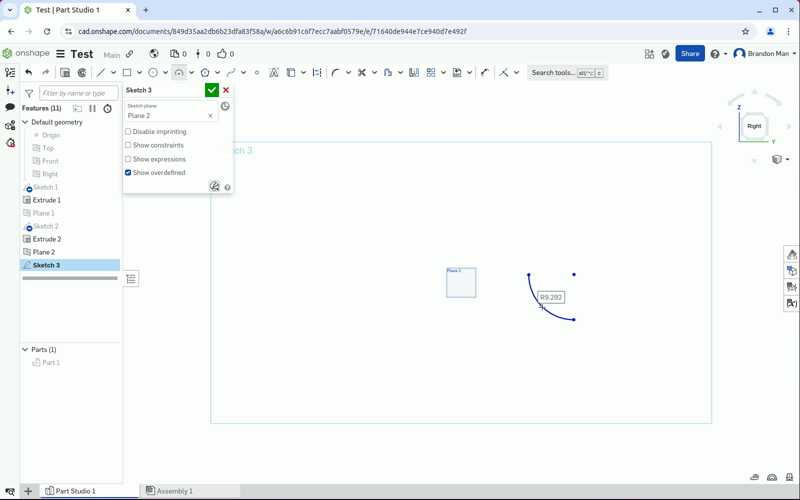
key(esc)
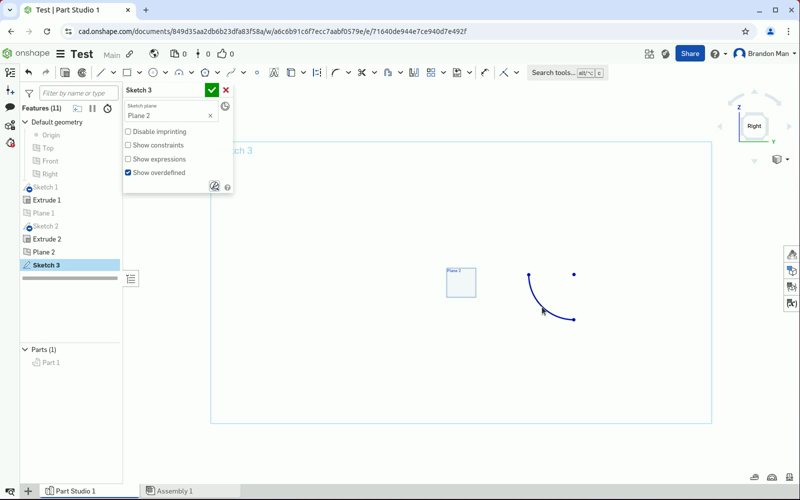
key(l)
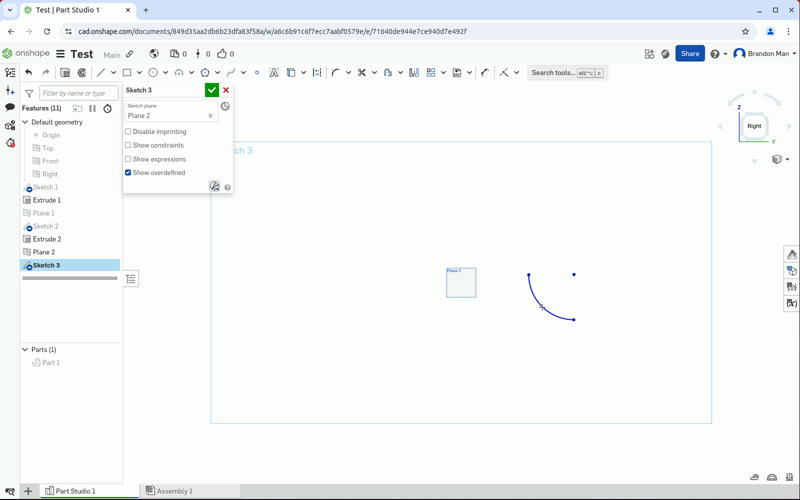
mouse_move(573, 319)
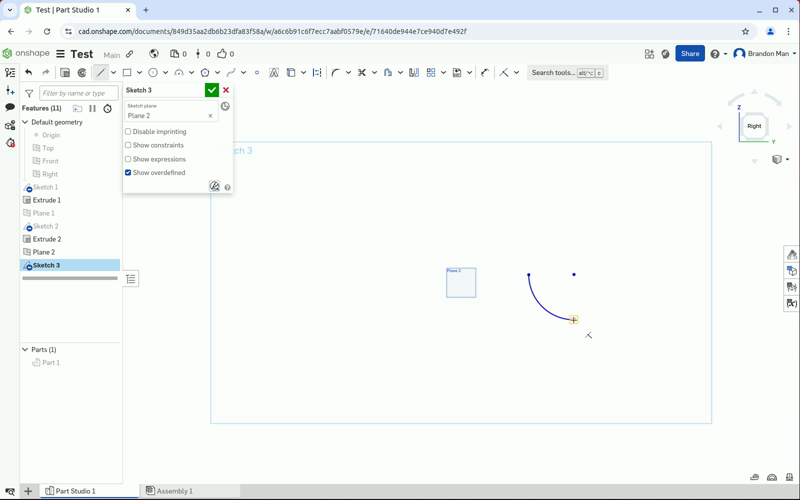
click(573, 319)
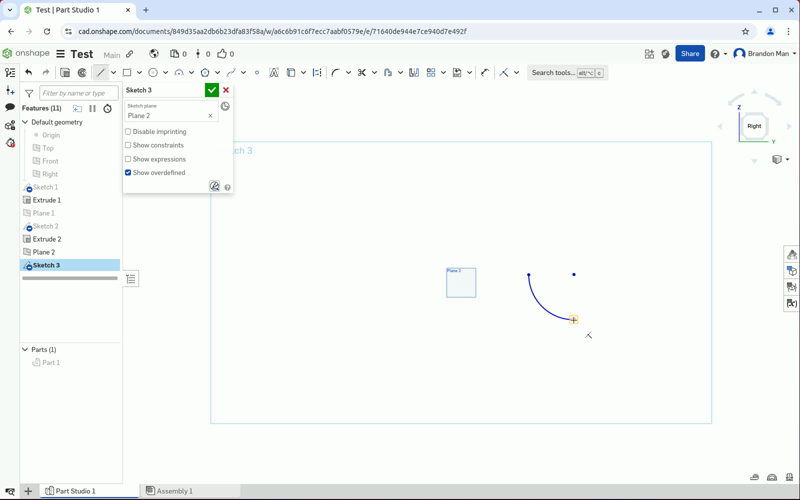
key_down(shift)
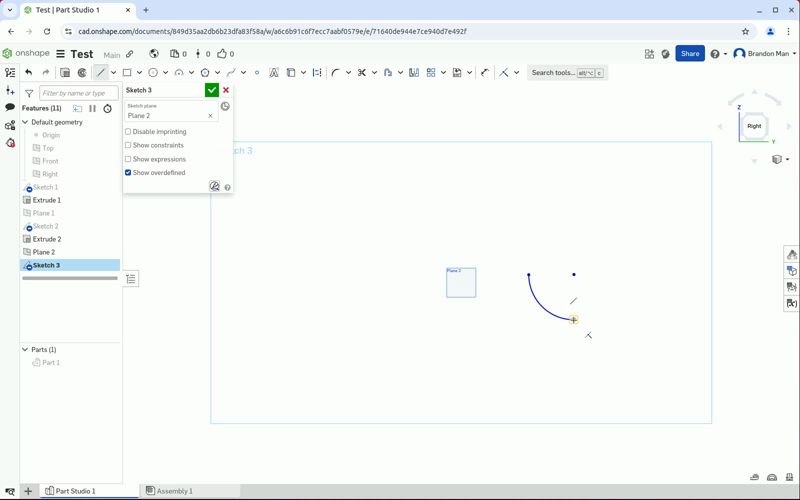
mouse_move(573, 245)
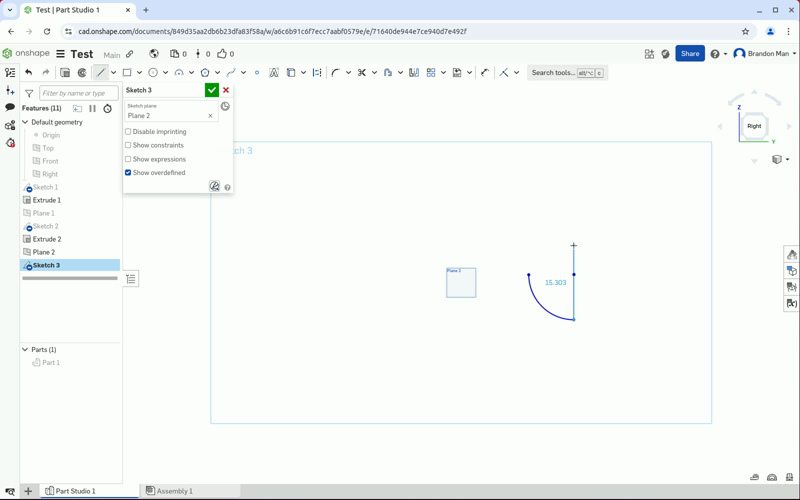
click(573, 245)
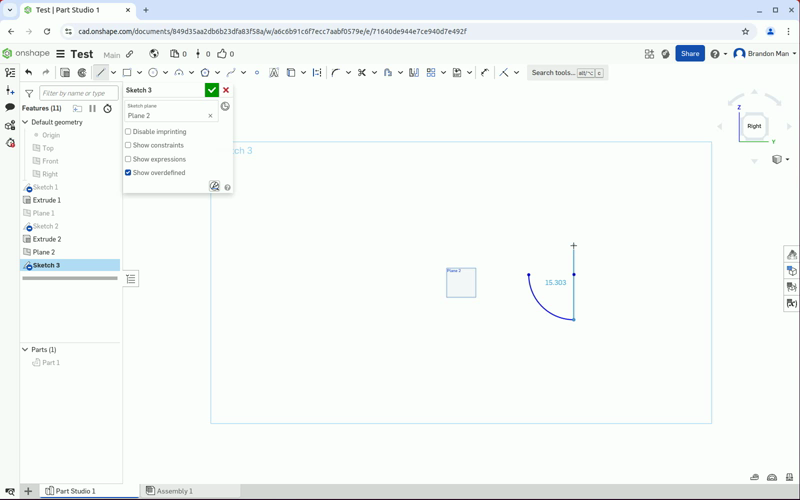
key_up(shift)
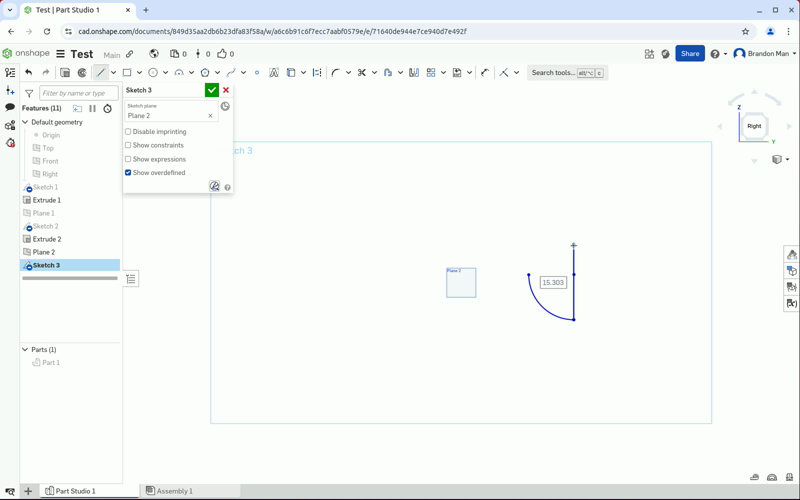
key_down(shift)
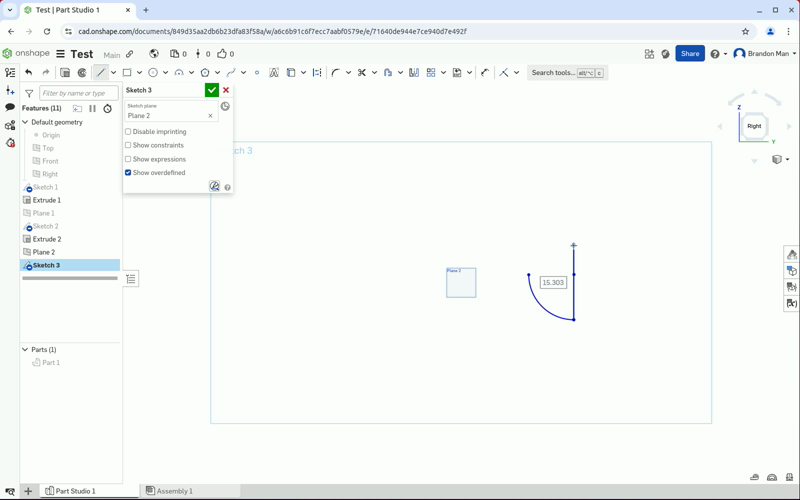
mouse_move(589, 245)
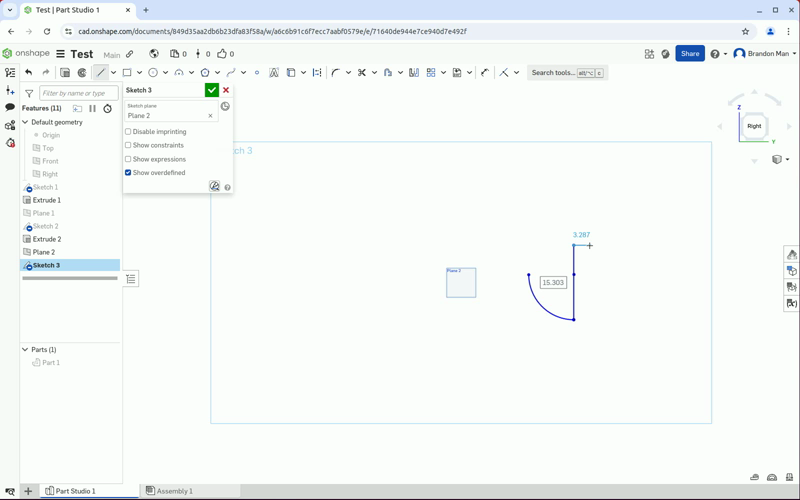
mouse_move(528, 245)
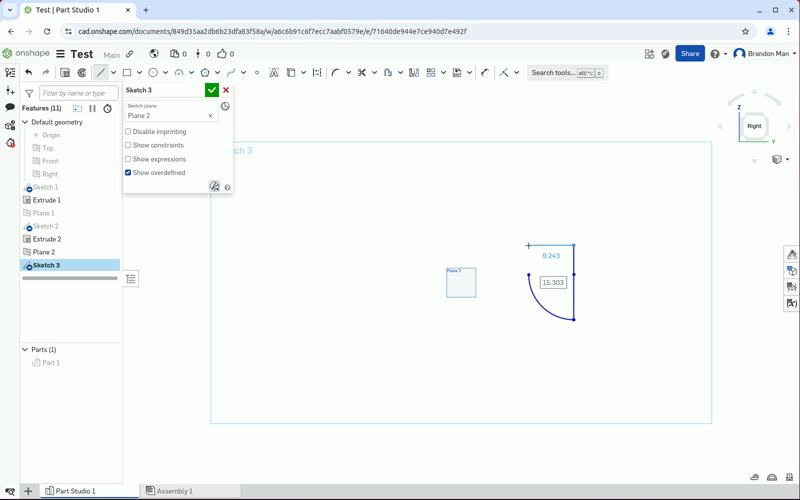
click(528, 245)
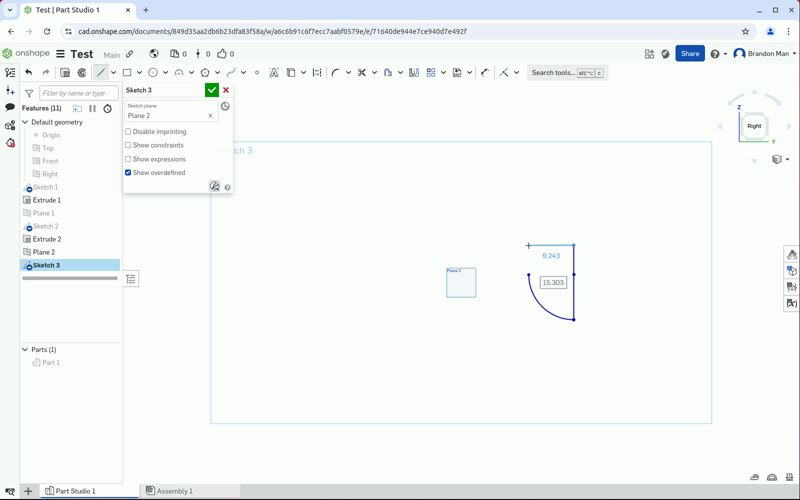
key_up(shift)
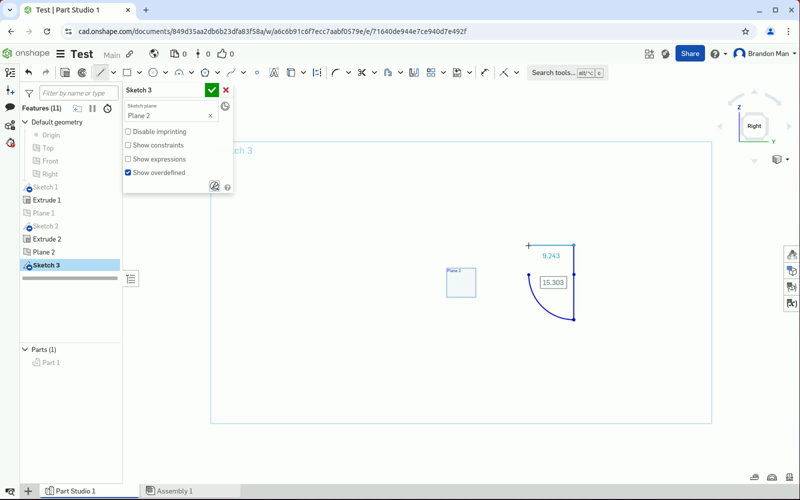
mouse_move(558, 245)
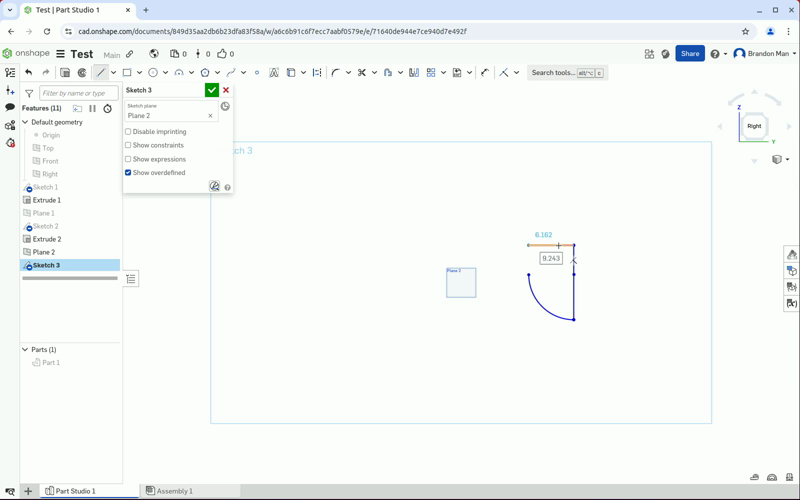
key_down(shift)
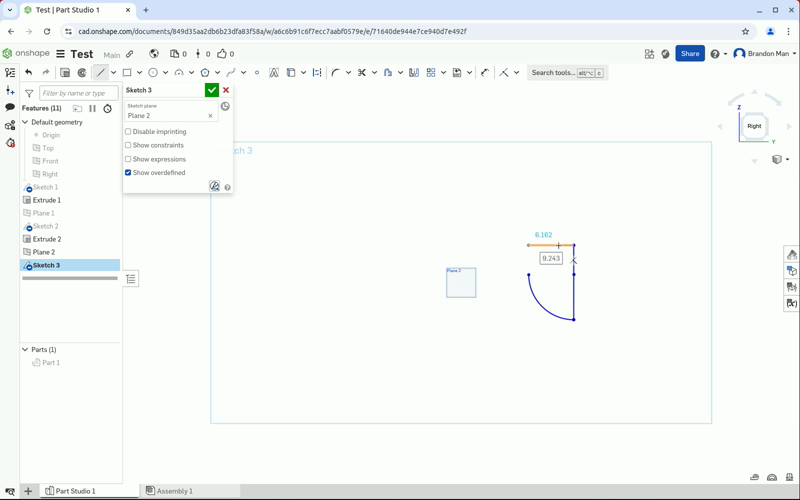
mouse_move(528, 274)
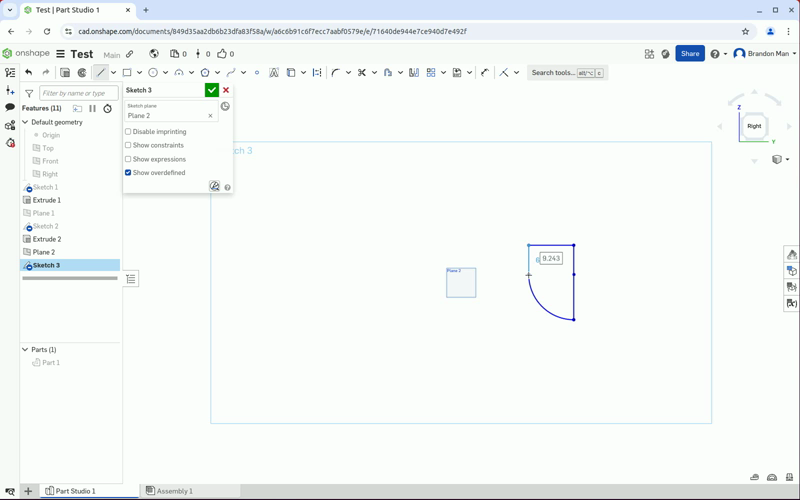
key_up(shift)
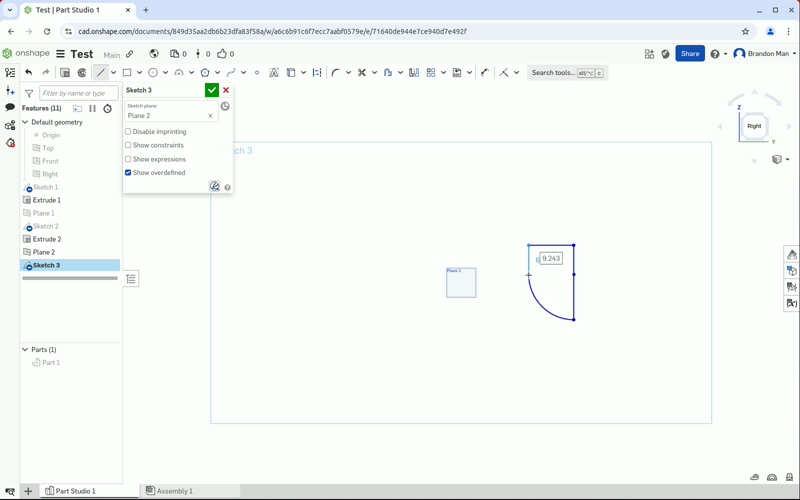
click(528, 274)
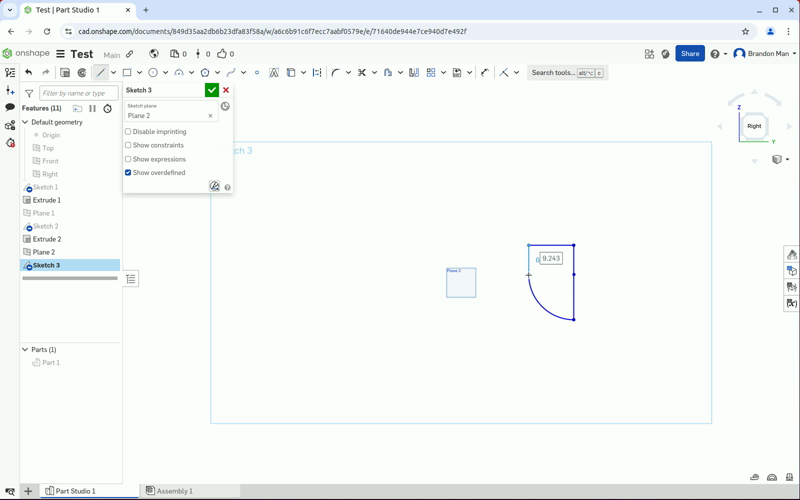
key(esc)
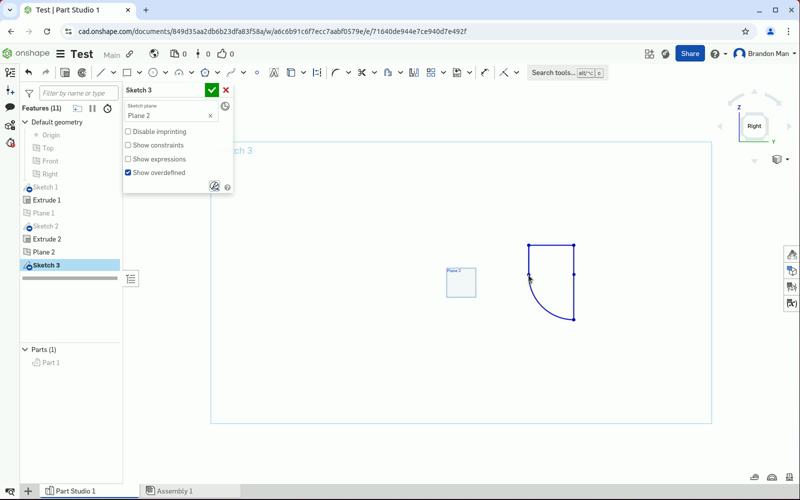
mouse_move(547, 300)
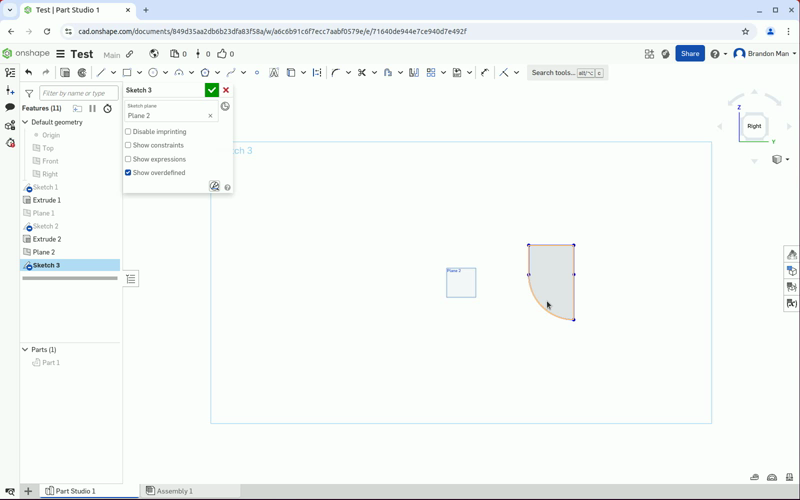
click(547, 300)
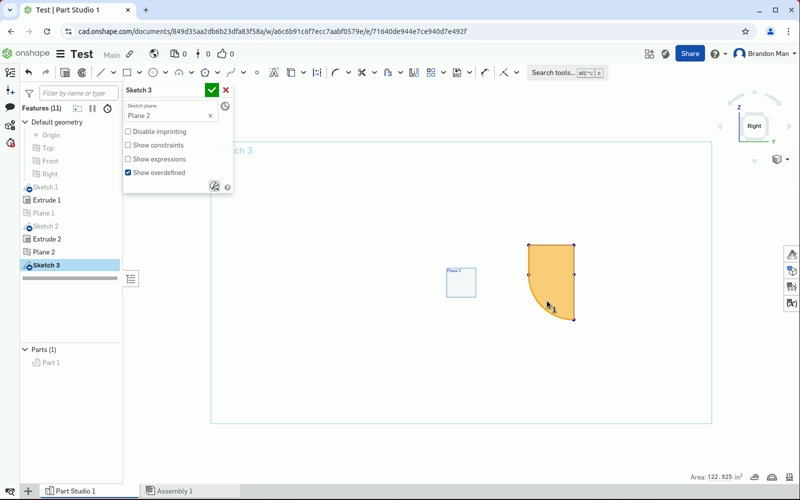
mouse_move(73, 352)
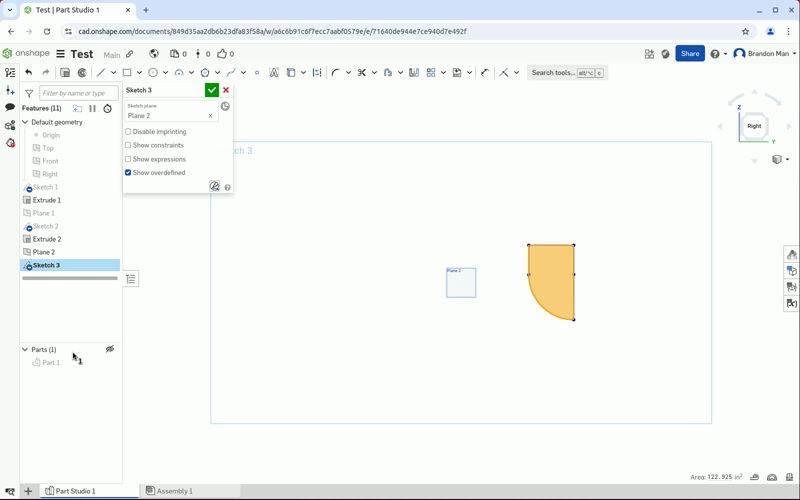
key(shift+y)
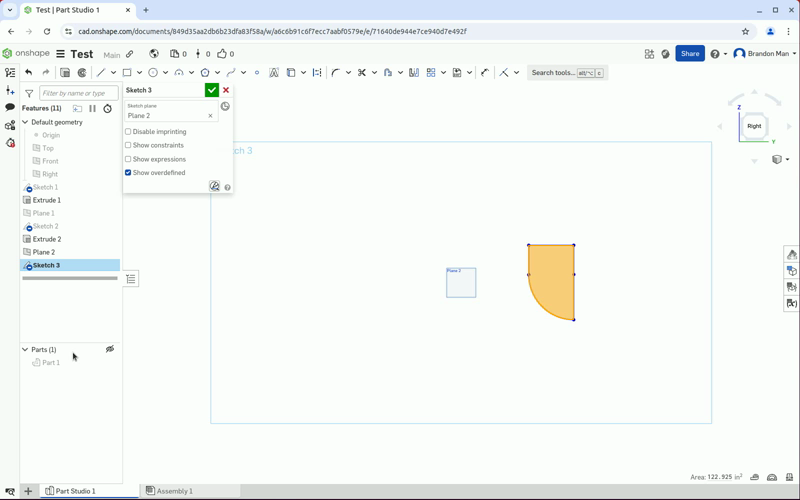
key(shift+e)
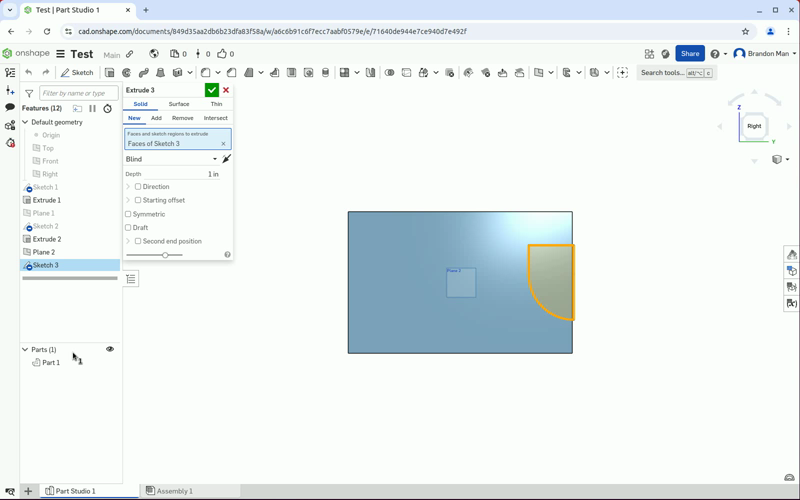
mouse_move(143, 106)
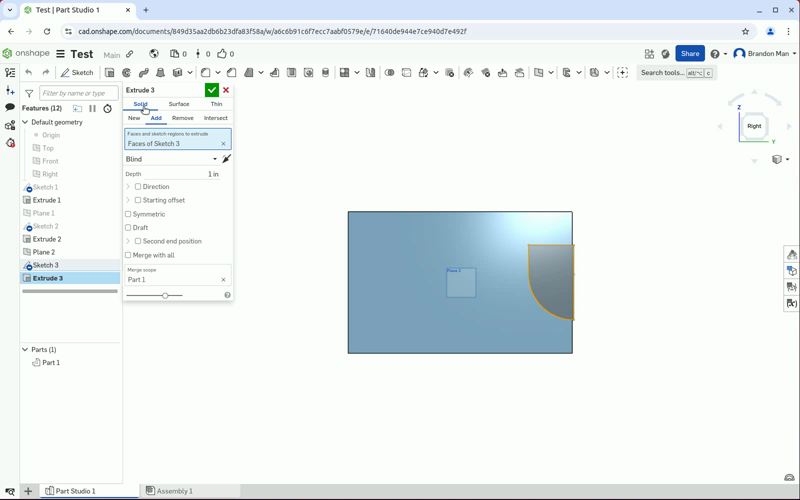
click(143, 106)
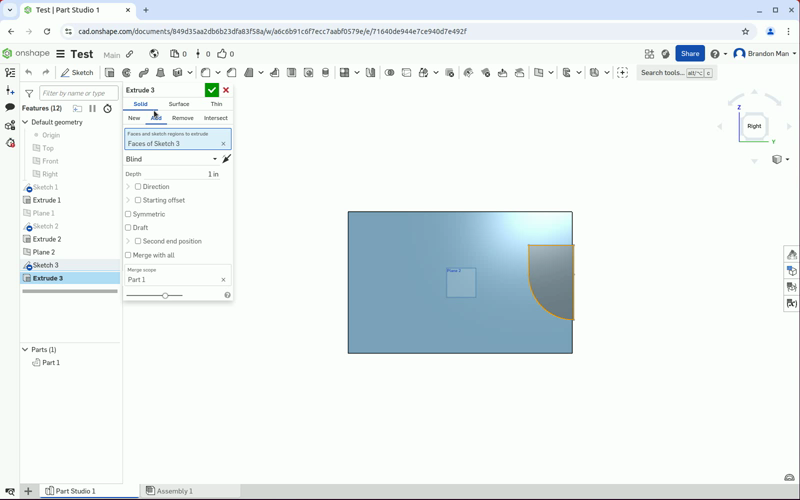
mouse_move(186, 120)
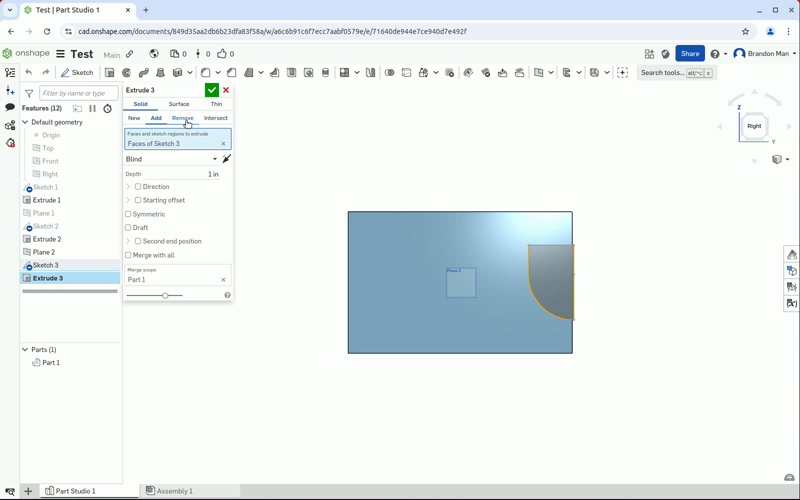
click(186, 120)
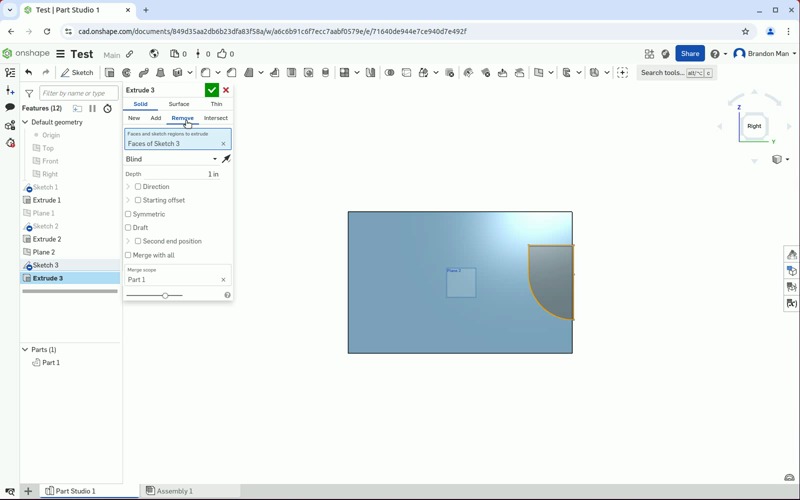
key(tab, 4)
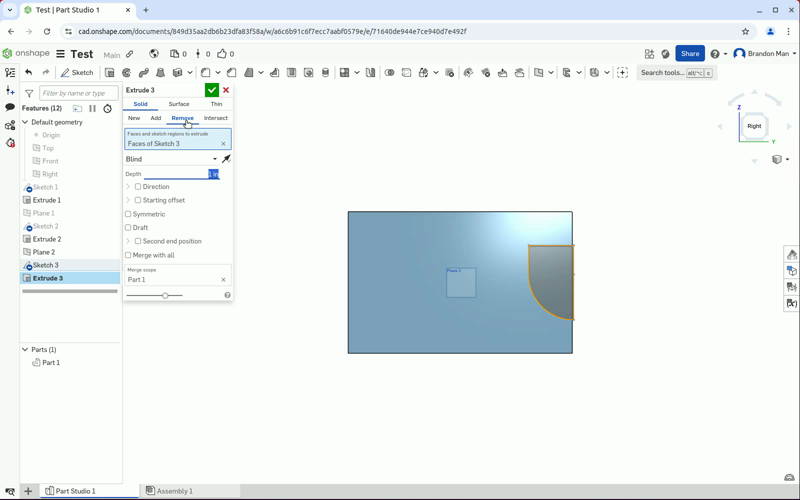
text(4.092)
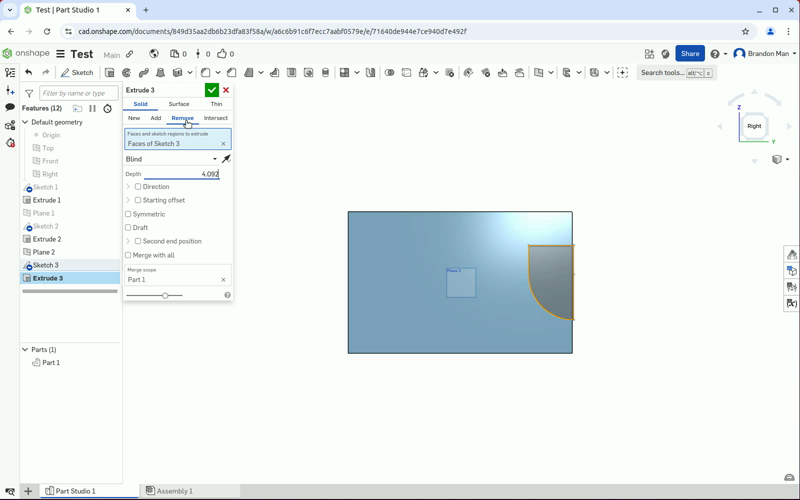
key(tab, 6)
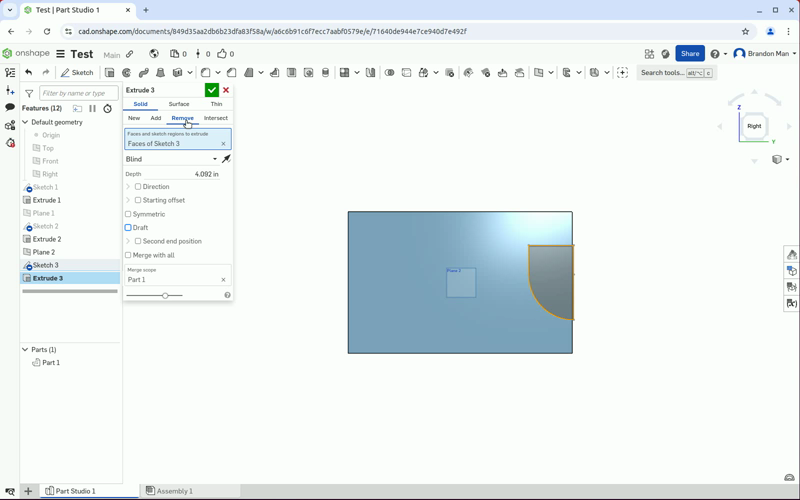
key(space)
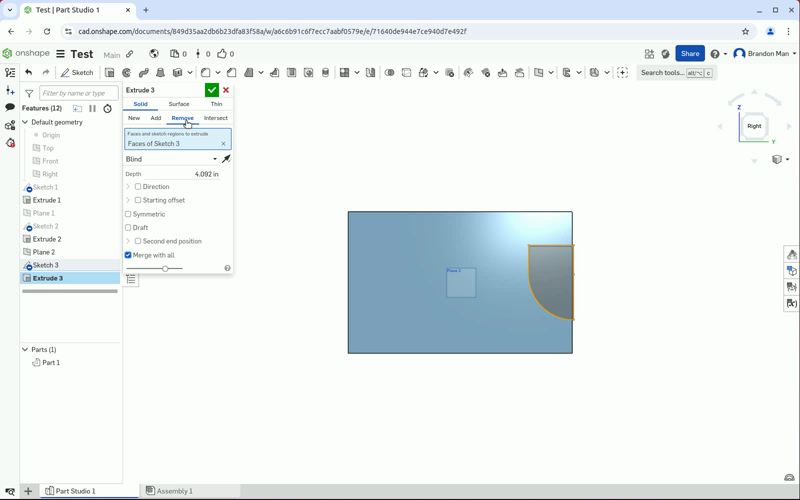
key(enter)
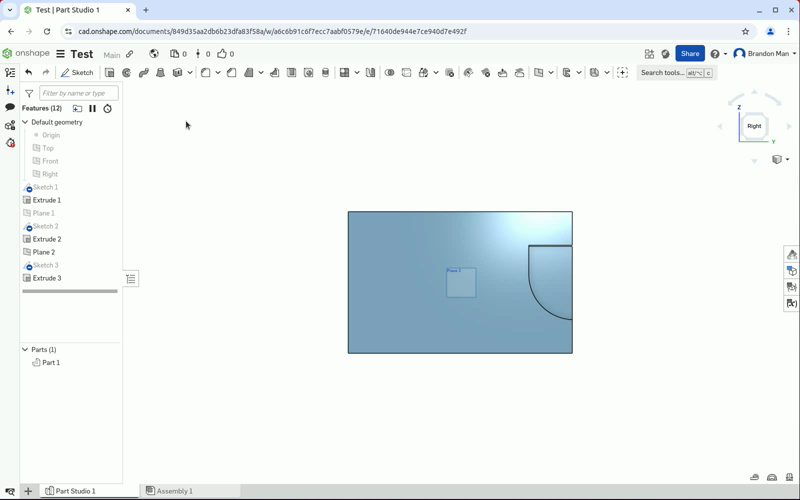
key(shift+h)
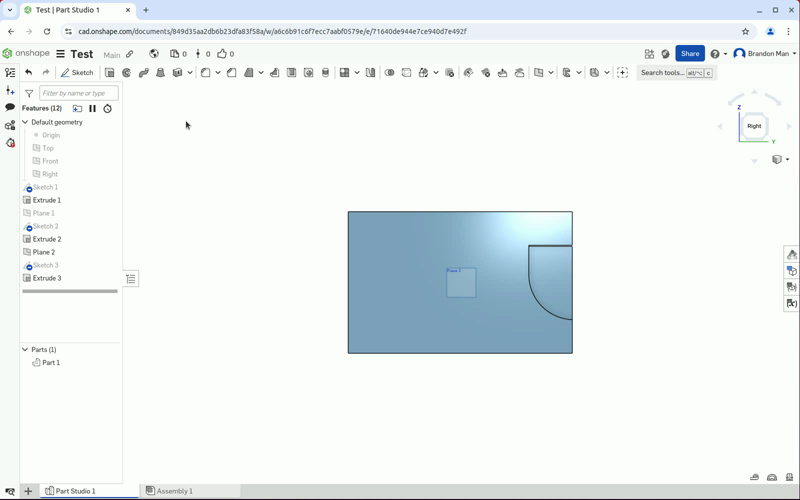
key(shift+h)
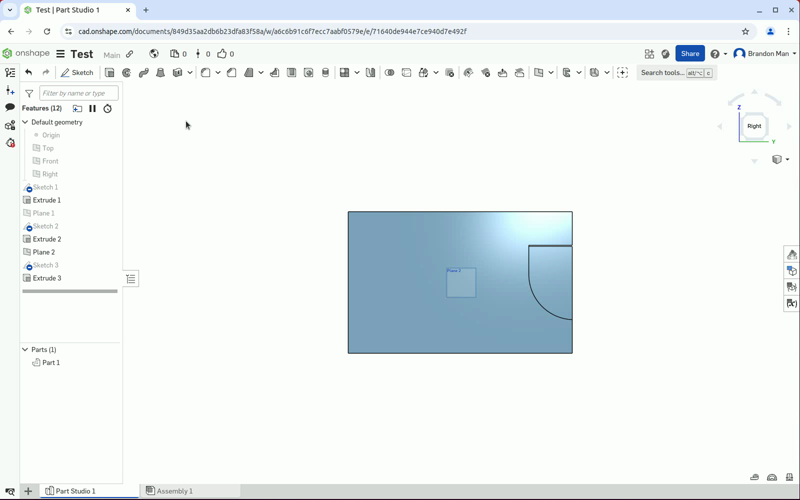
mouse_move(73, 189)
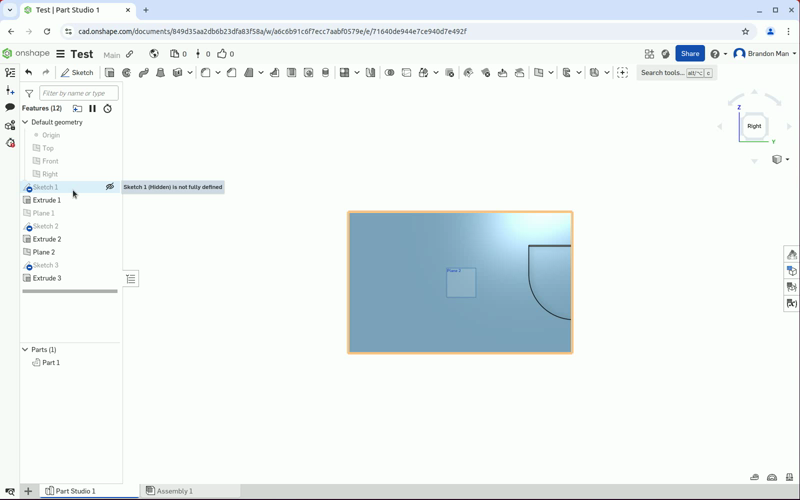
click(73, 189)
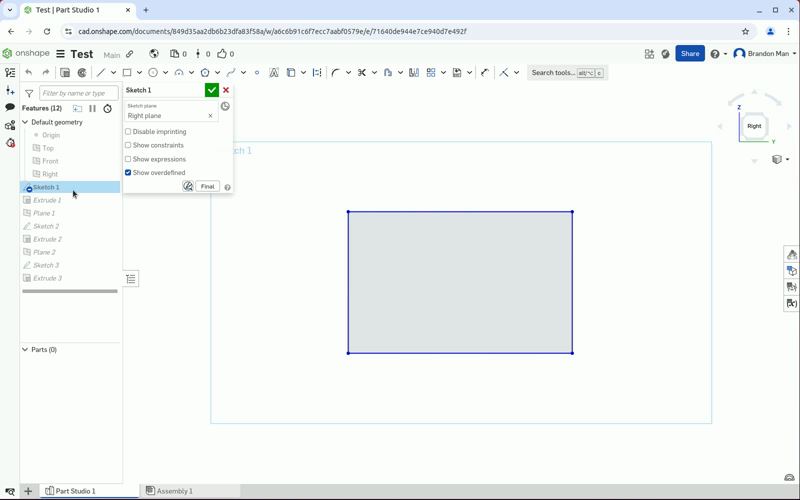
mouse_move(229, 92)
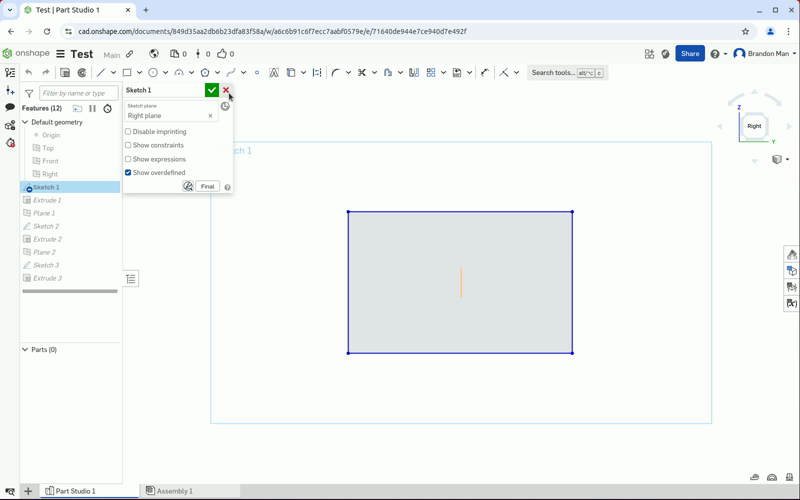
click(229, 92)
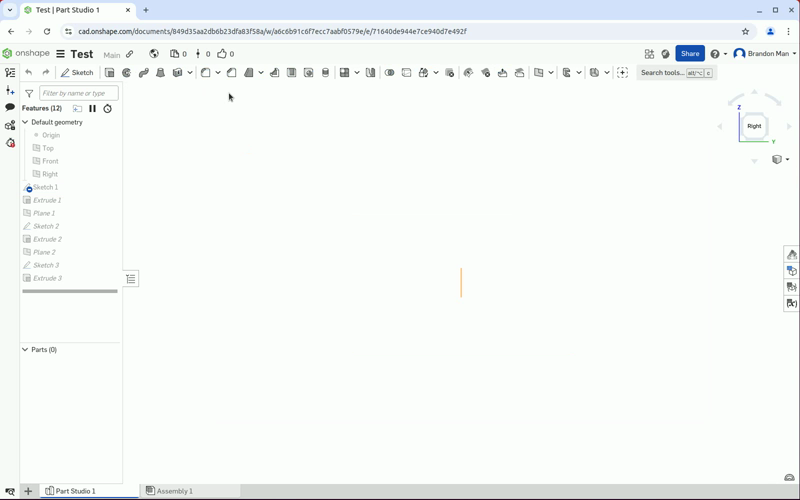
key(shift+s)
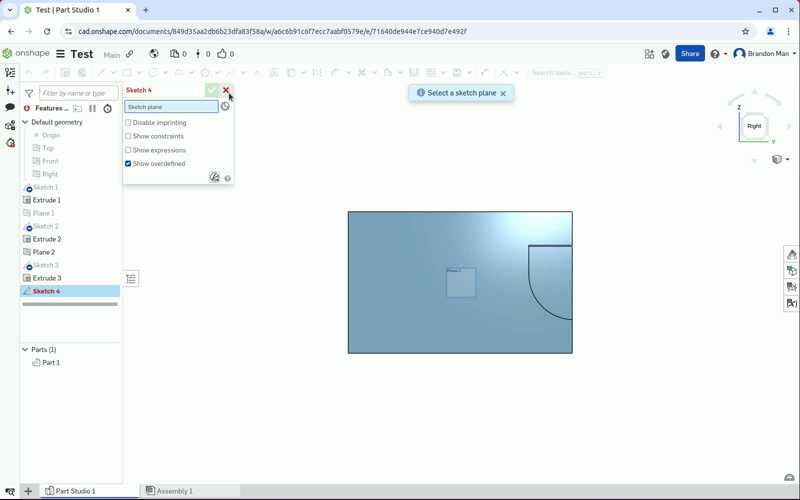
mouse_move(73, 254)
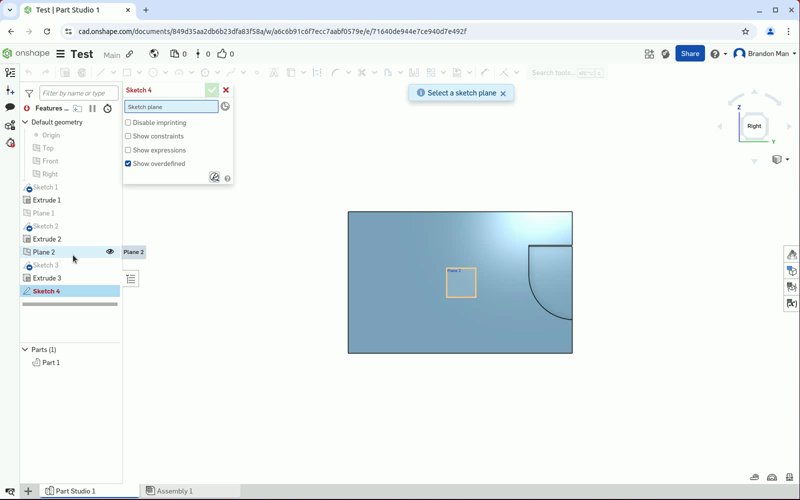
click(73, 254)
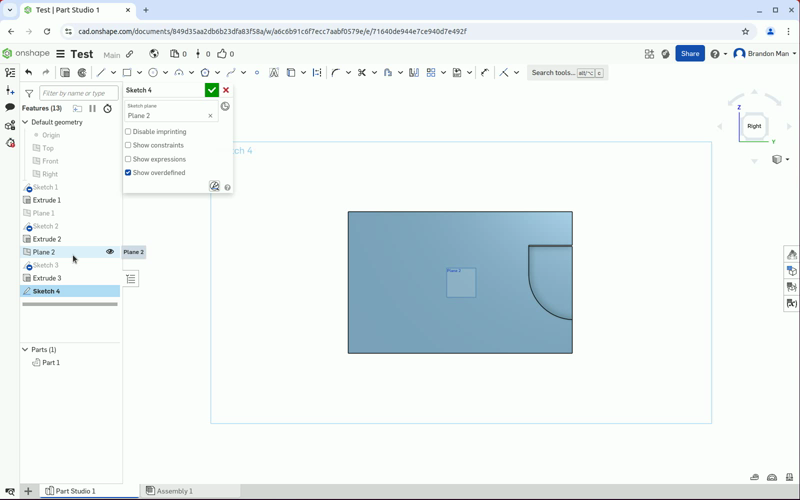
mouse_move(73, 352)
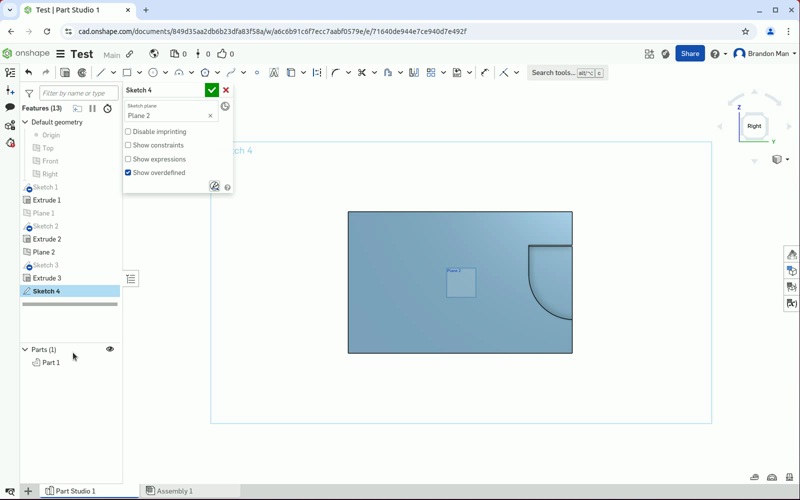
key(y)
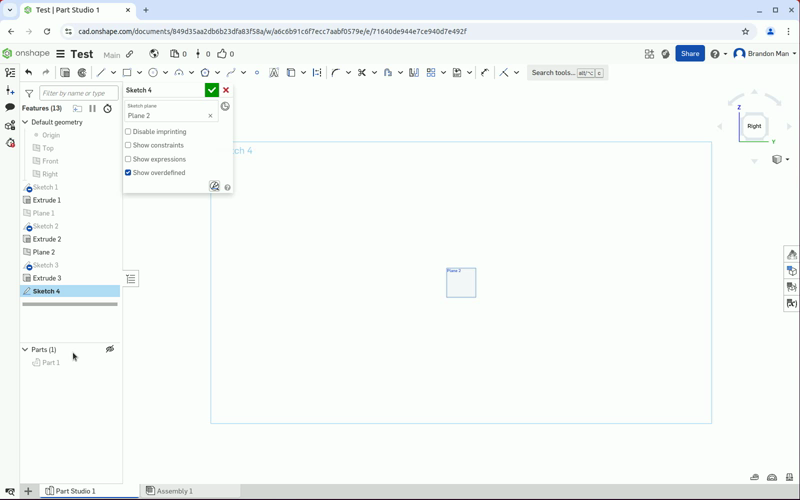
key(l)
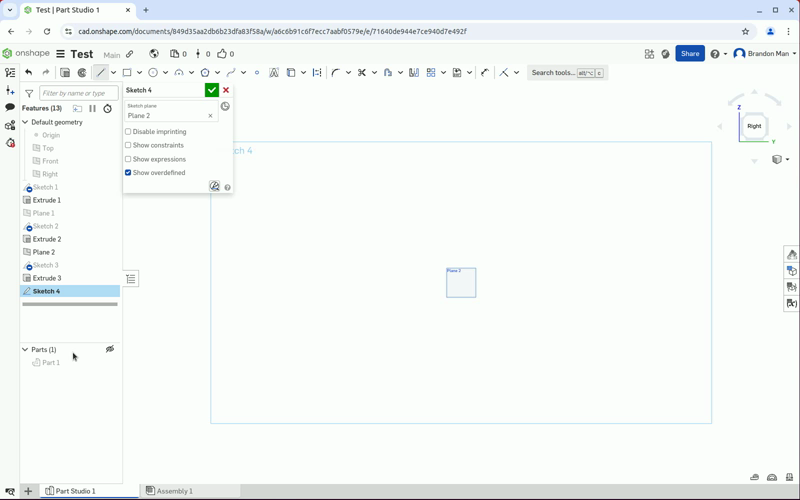
key_down(shift)
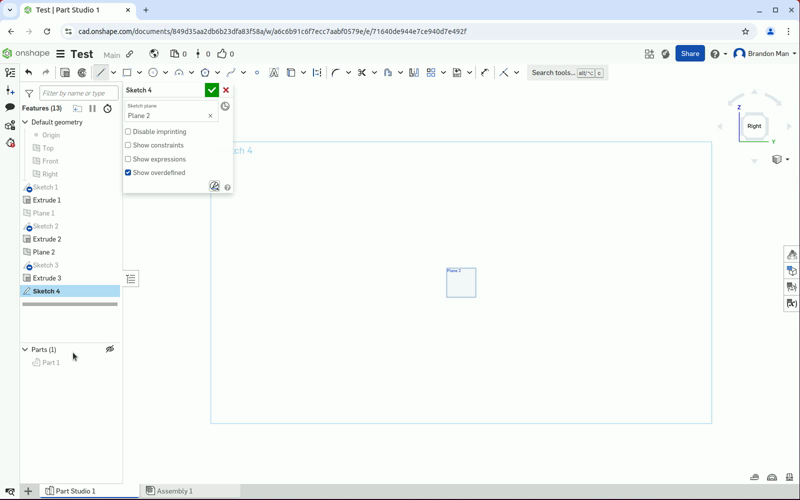
mouse_move(348, 330)
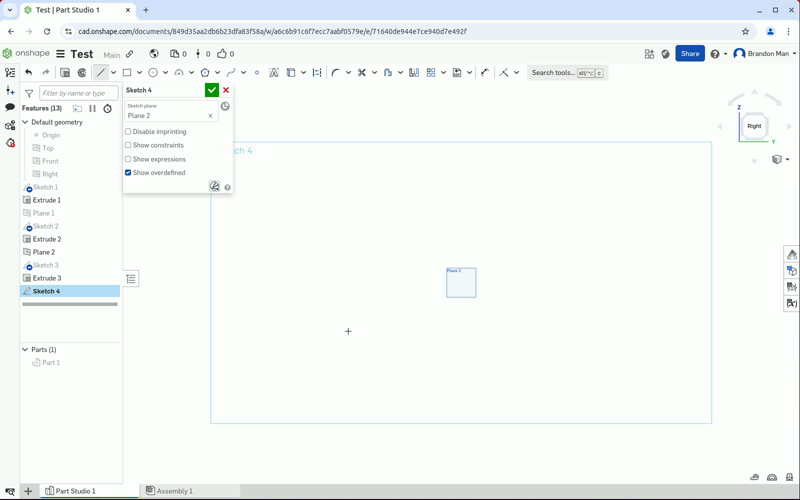
click(348, 330)
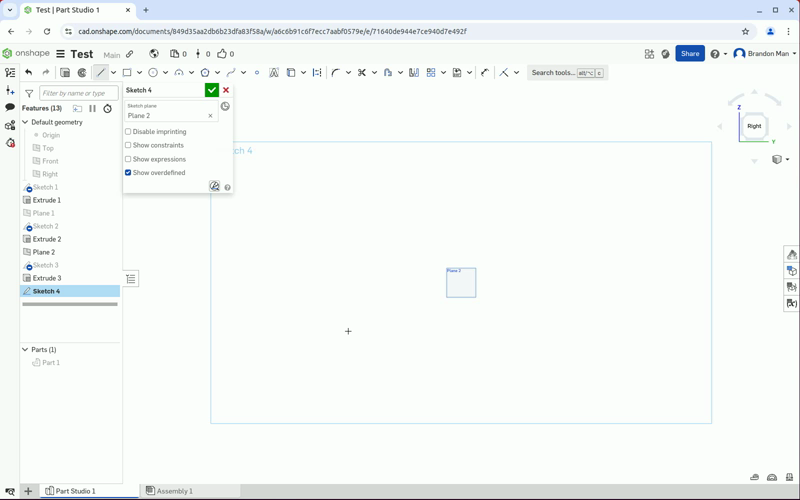
key_up(shift)
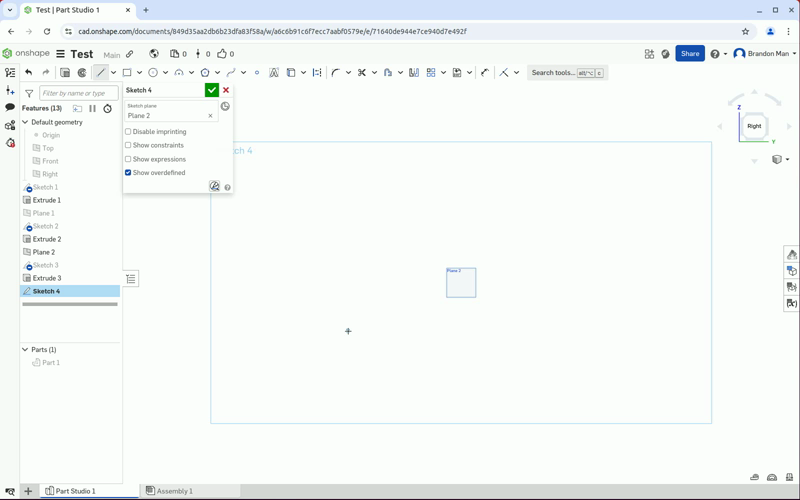
key_down(shift)
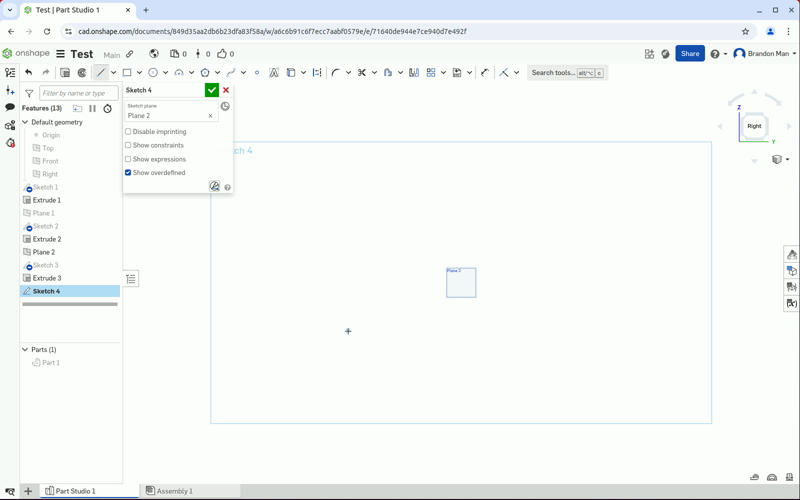
mouse_move(348, 218)
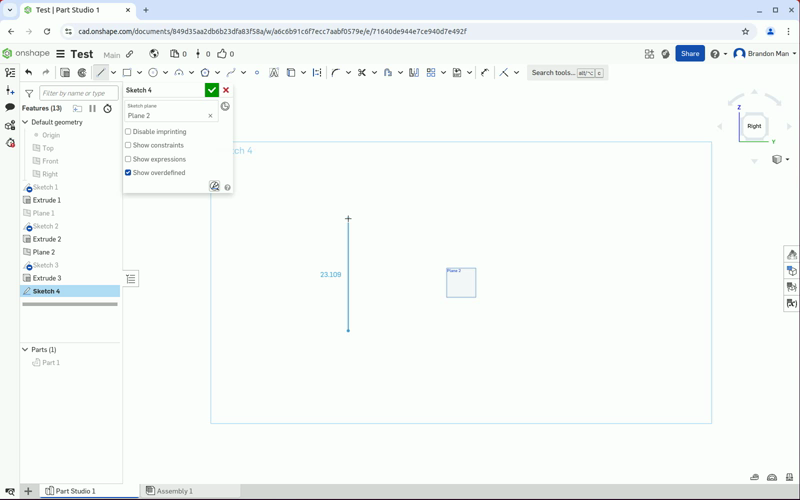
click(348, 218)
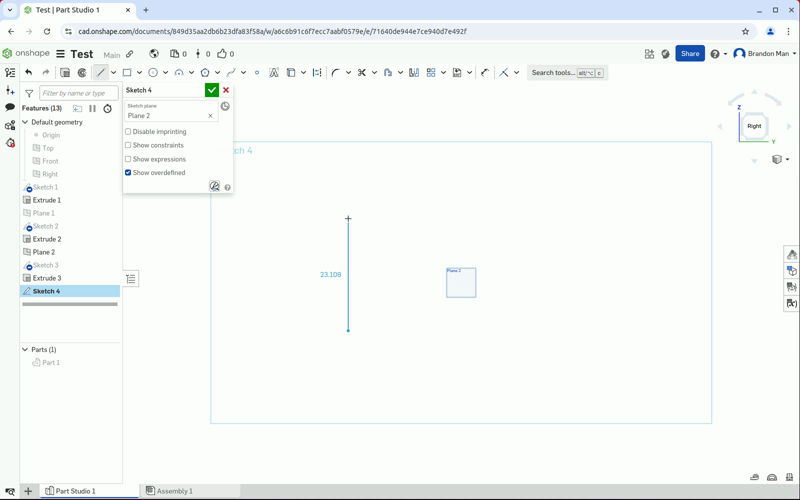
key_up(shift)
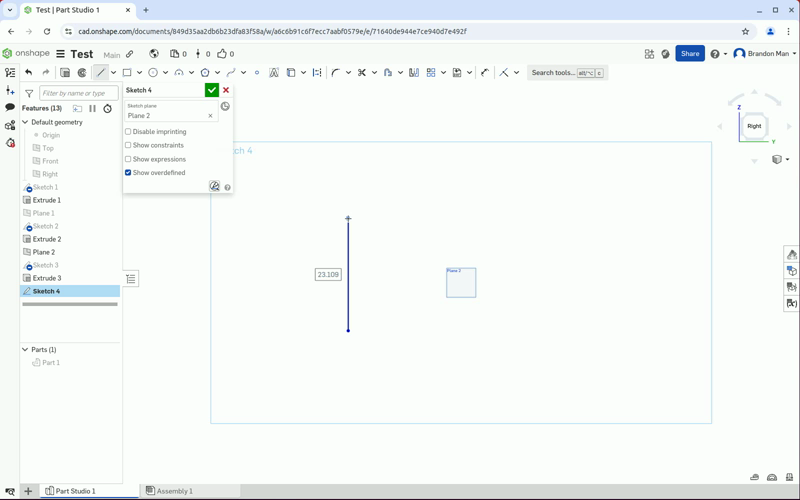
key(esc)
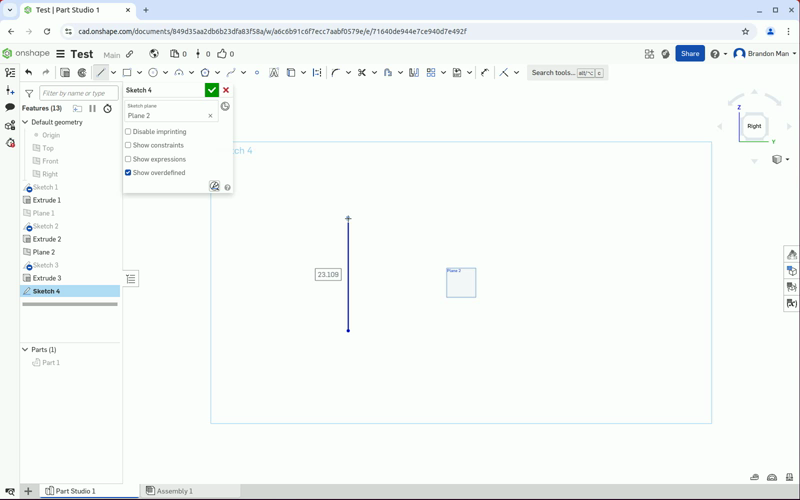
key(a)
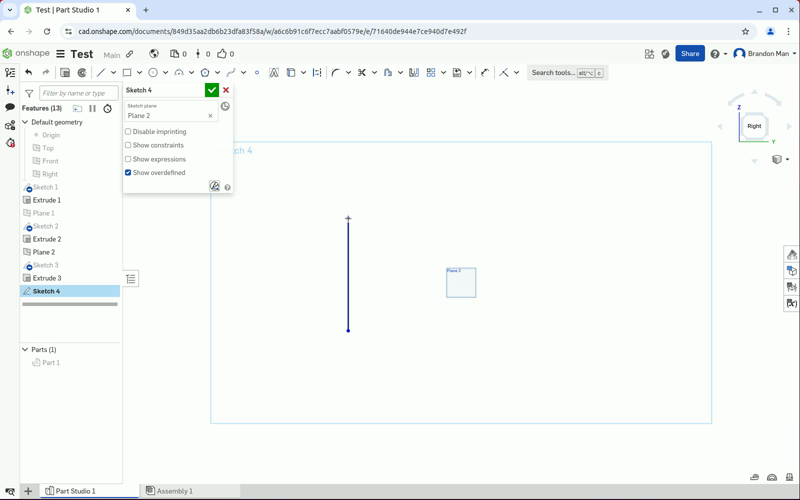
mouse_move(348, 218)
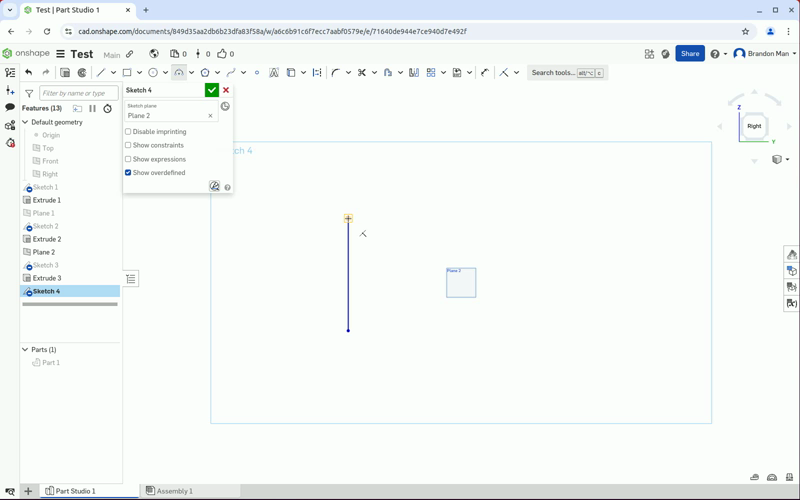
click(348, 218)
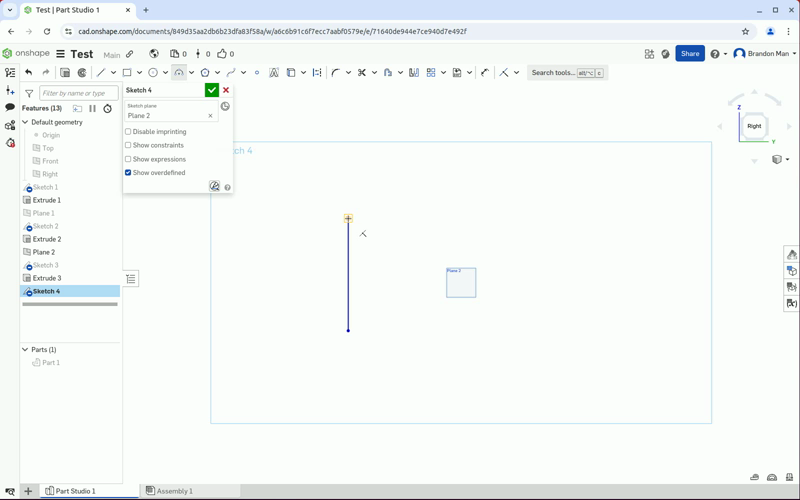
mouse_move(348, 330)
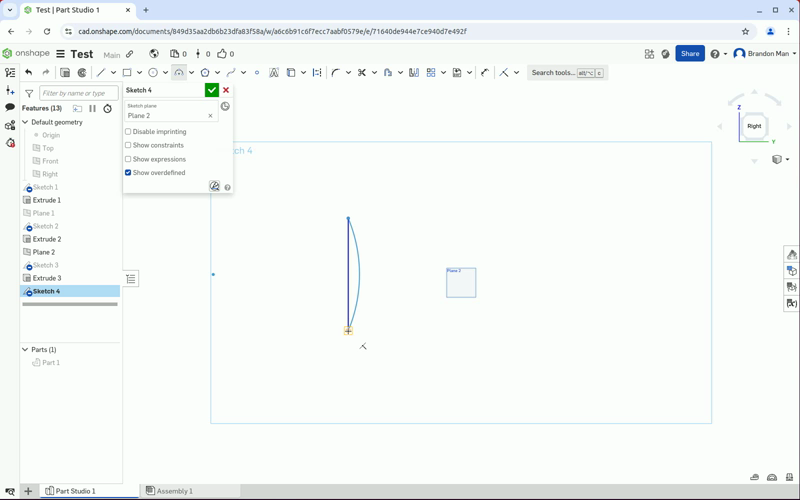
click(348, 330)
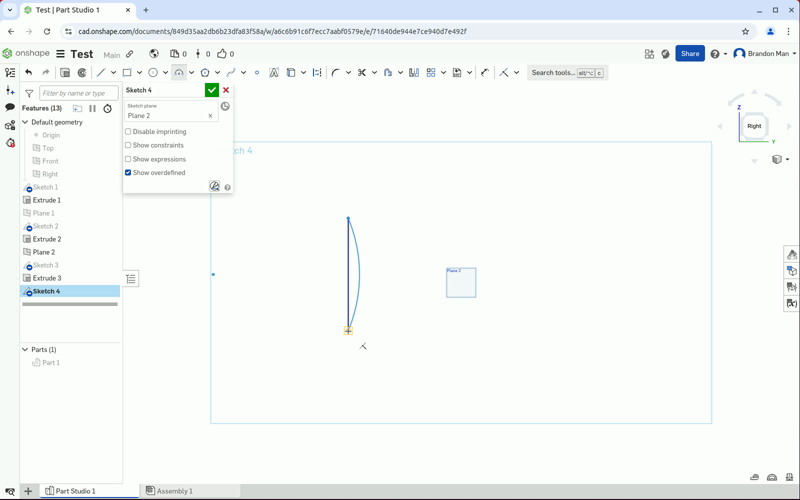
key_down(shift)
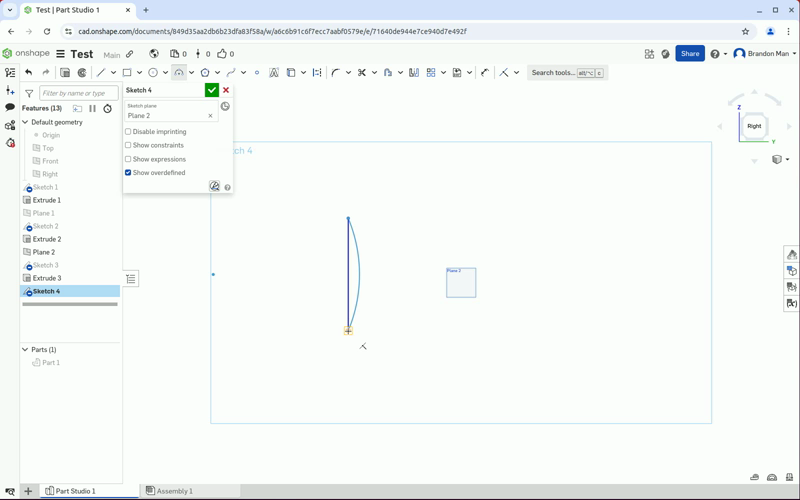
mouse_move(292, 274)
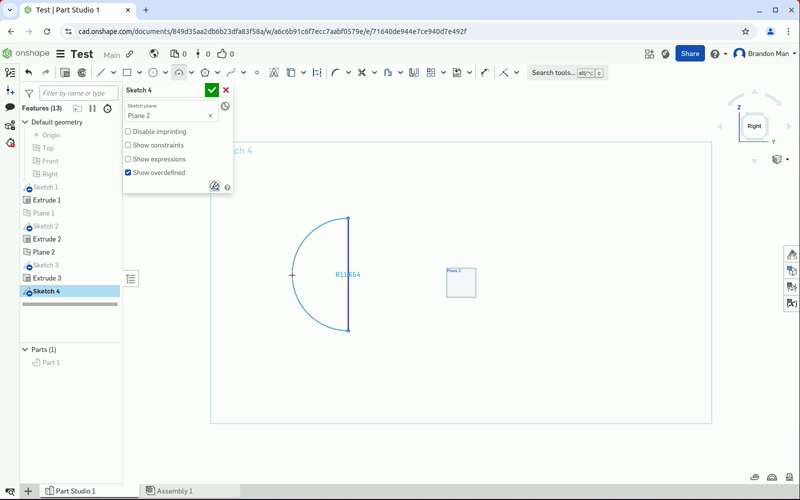
click(292, 274)
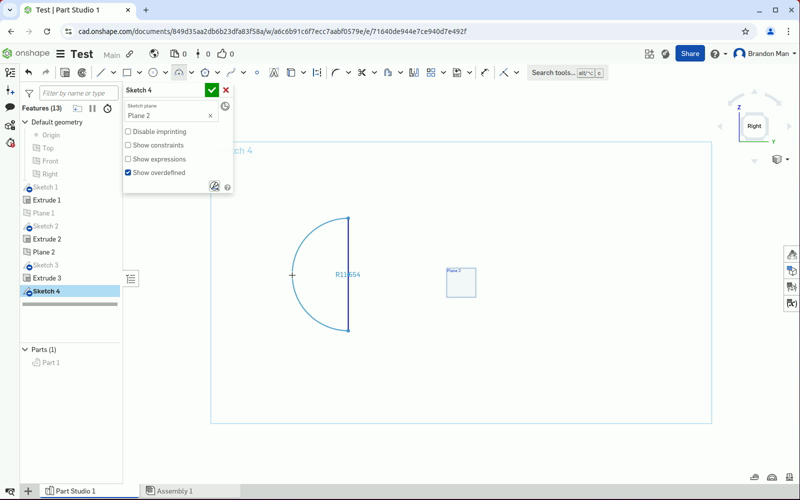
key_up(shift)
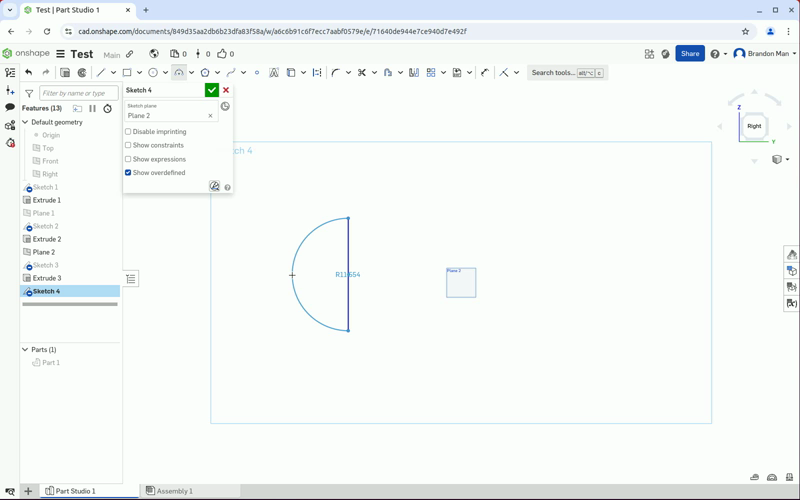
key(esc)
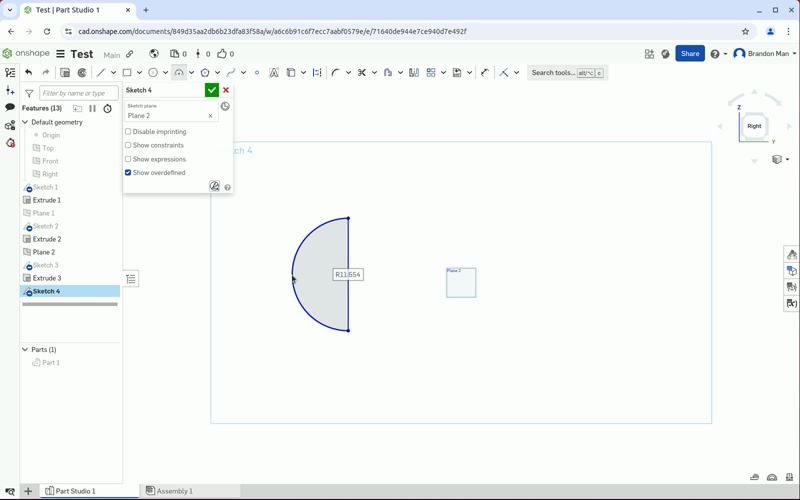
mouse_move(317, 294)
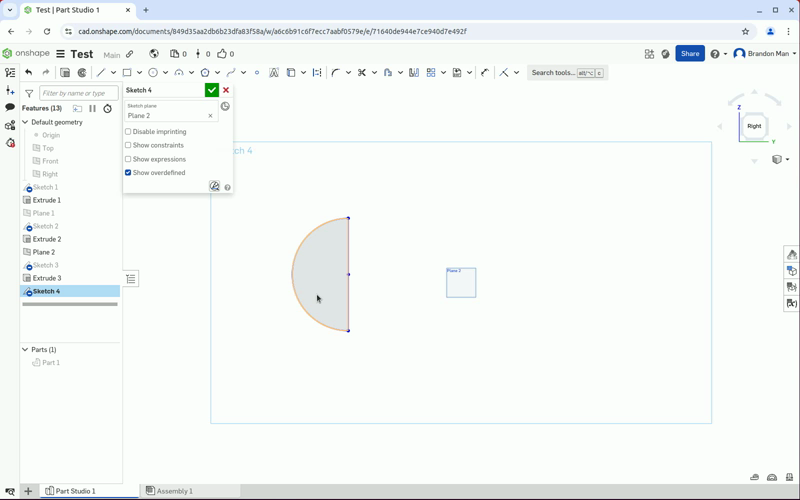
scroll(6)
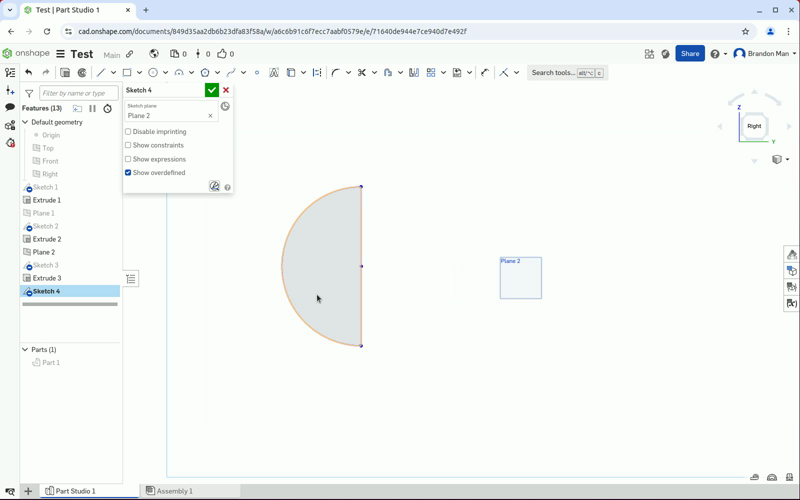
scroll(6)
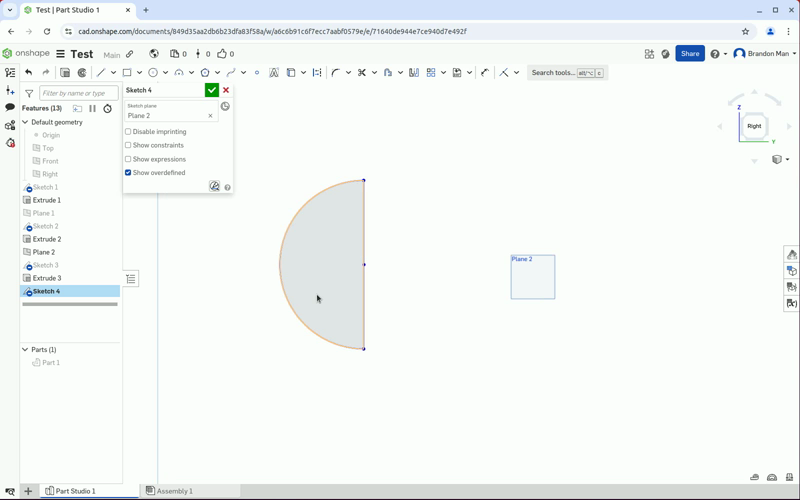
scroll(6)
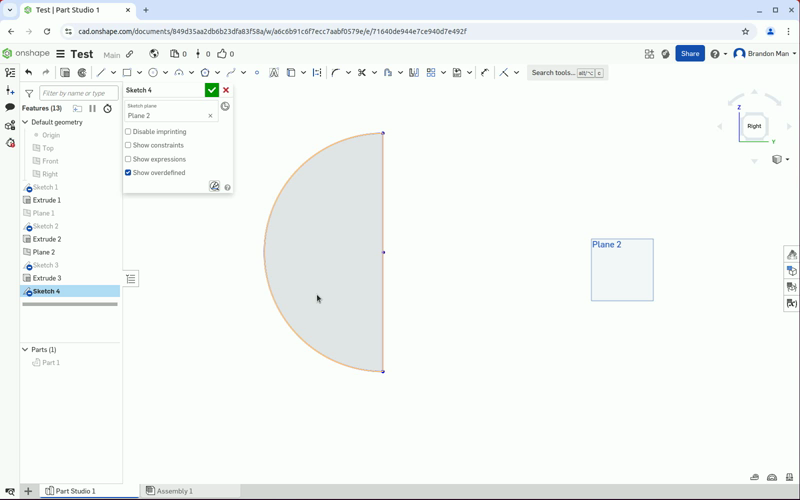
scroll(6)
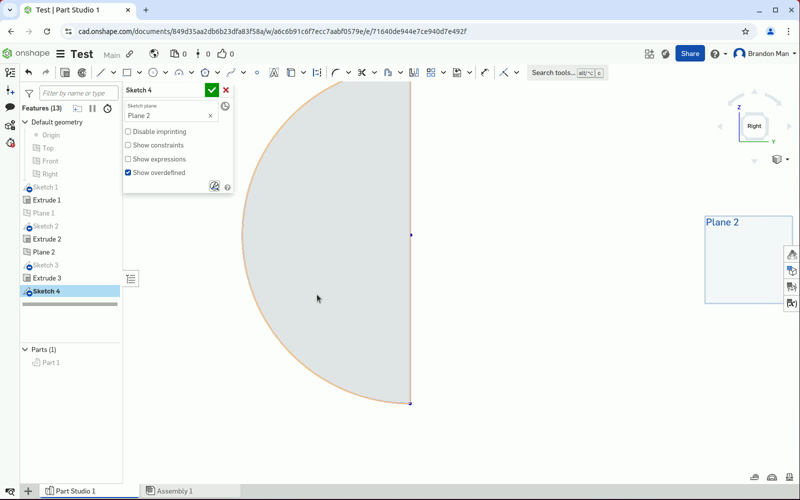
scroll(6)
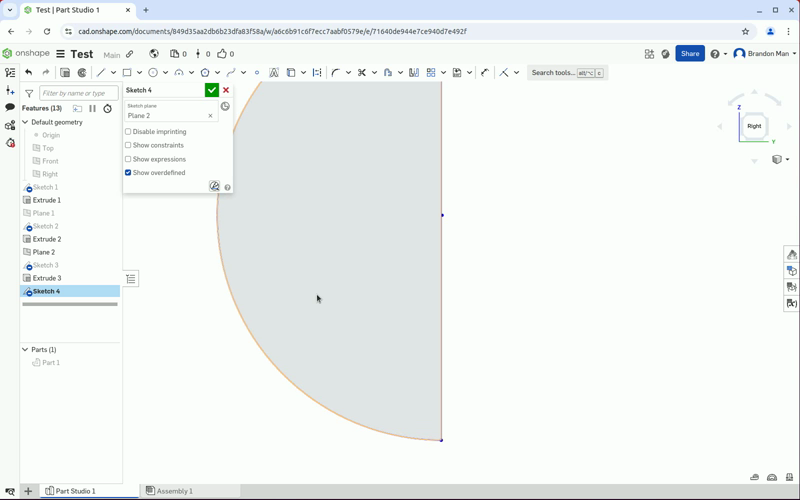
scroll(6)
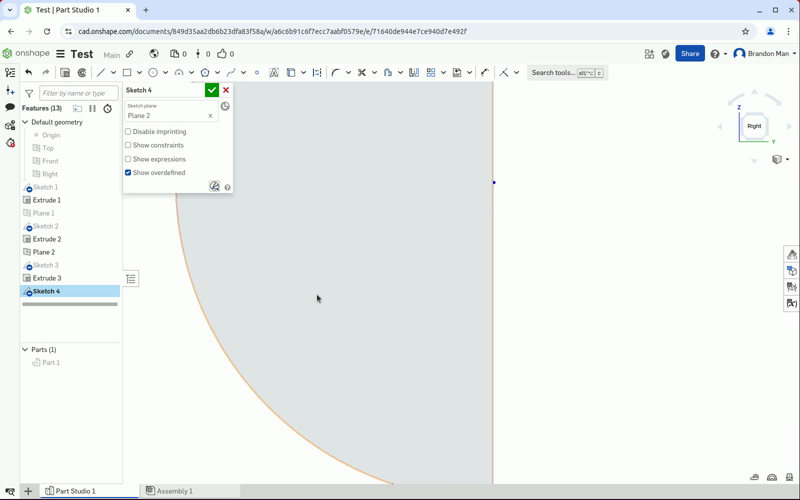
scroll(6)
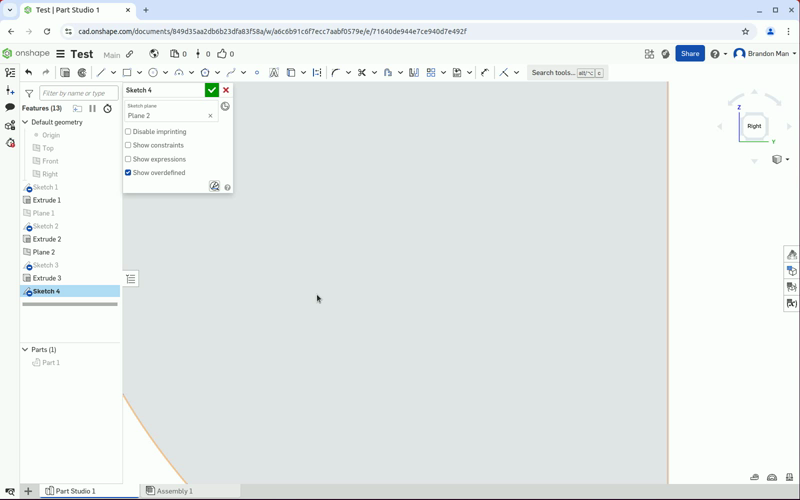
click(317, 294)
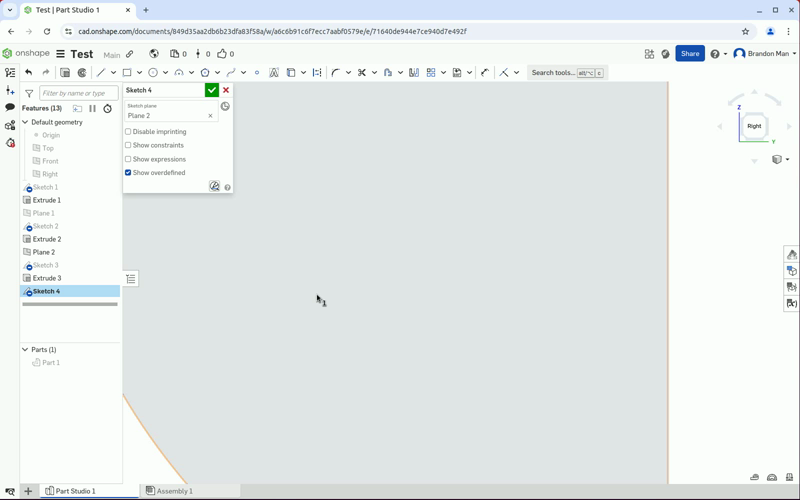
scroll(-6)
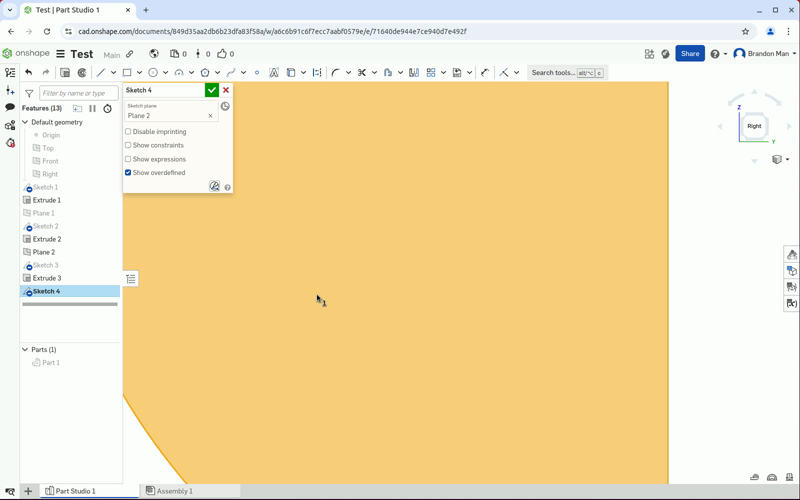
scroll(-6)
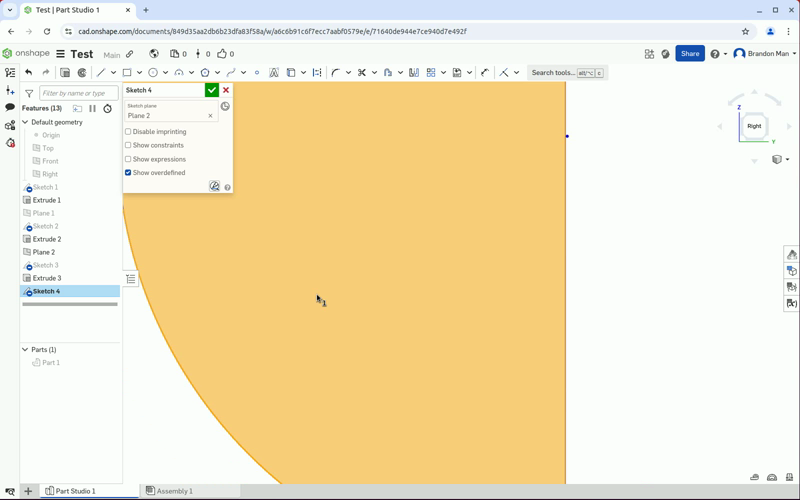
scroll(-6)
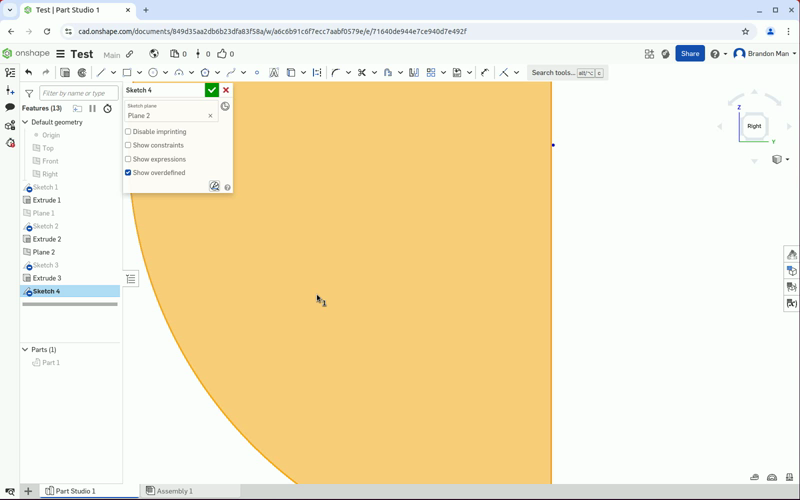
scroll(-6)
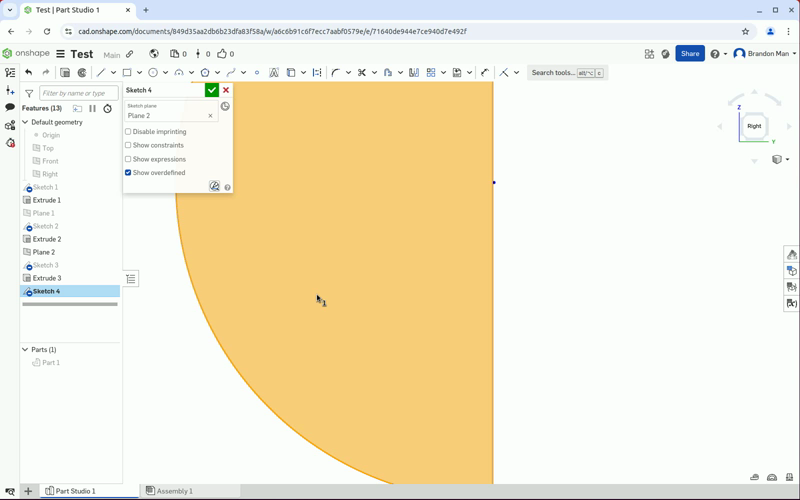
scroll(-6)
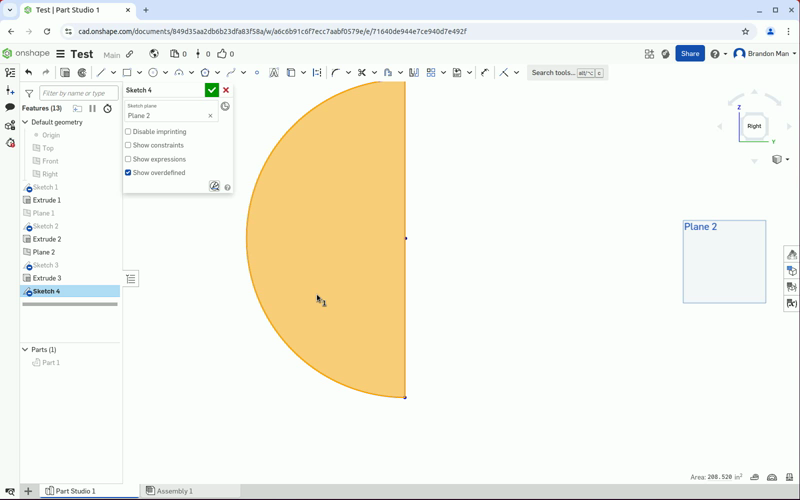
scroll(-6)
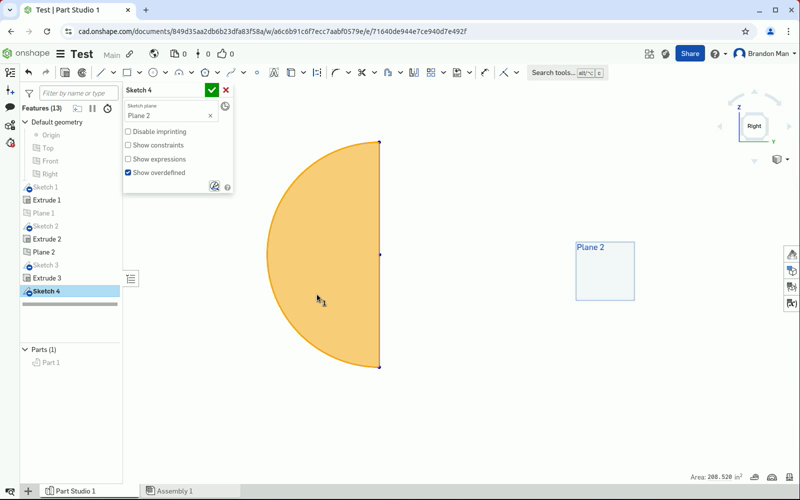
scroll(-6)
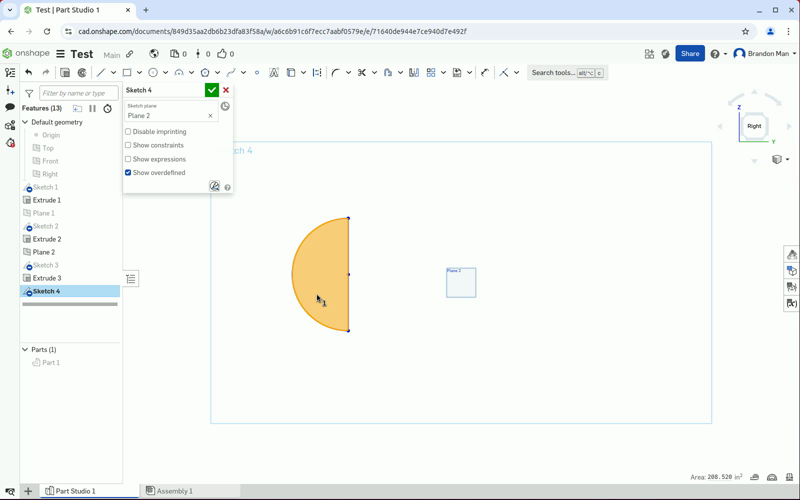
mouse_move(73, 352)
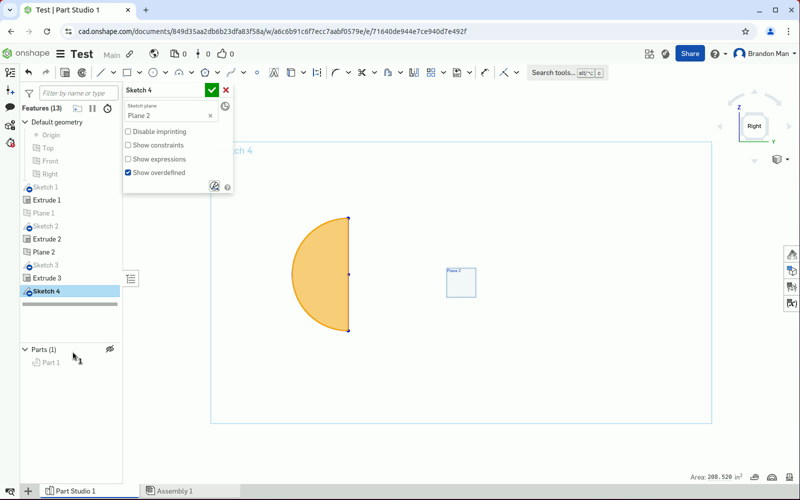
key(shift+y)
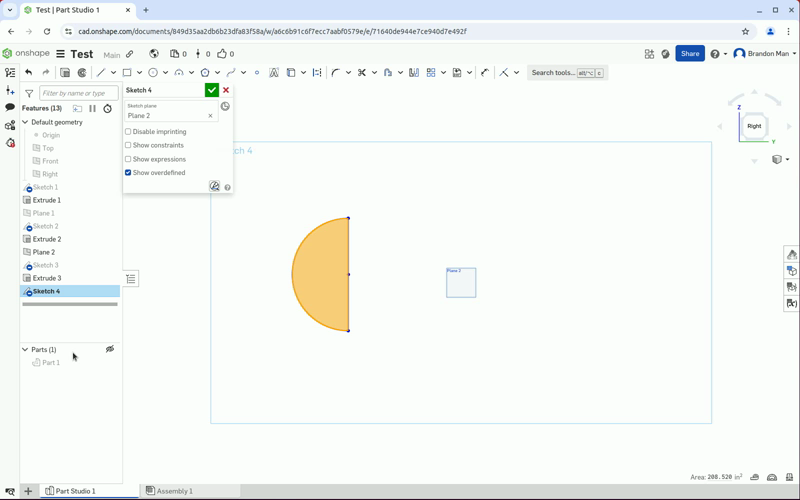
key(shift+e)
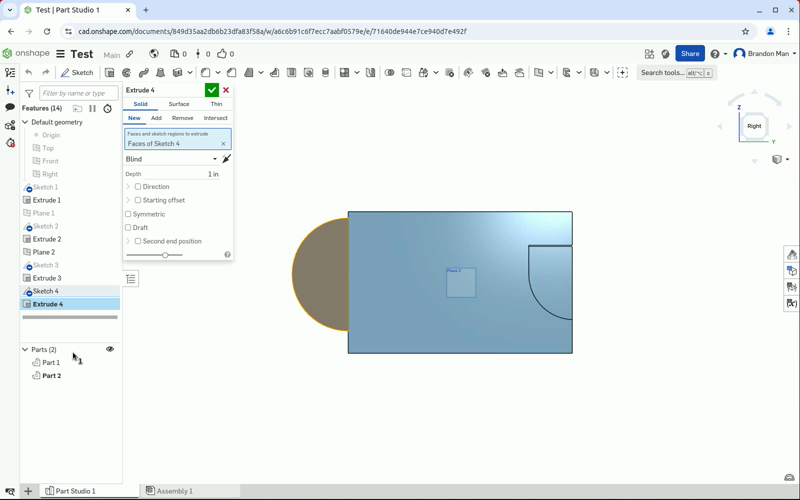
mouse_move(143, 106)
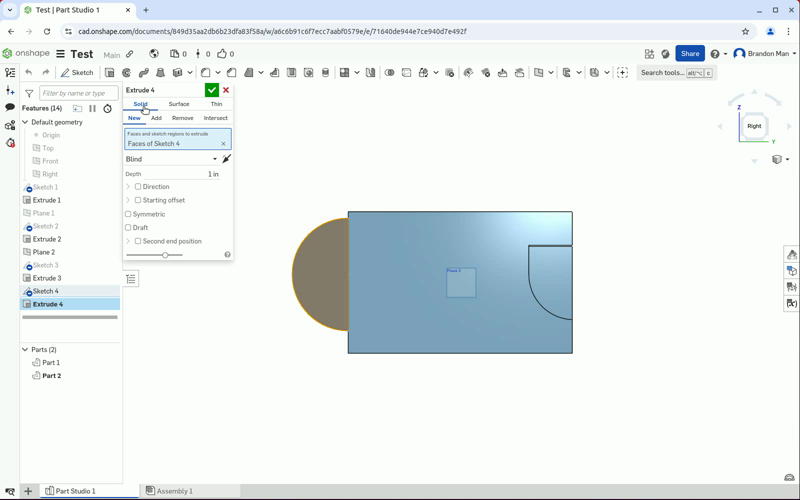
click(143, 106)
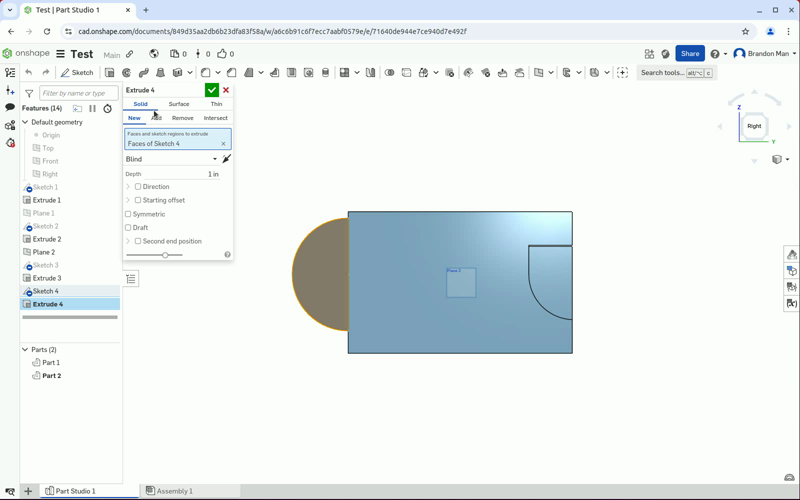
mouse_move(186, 120)
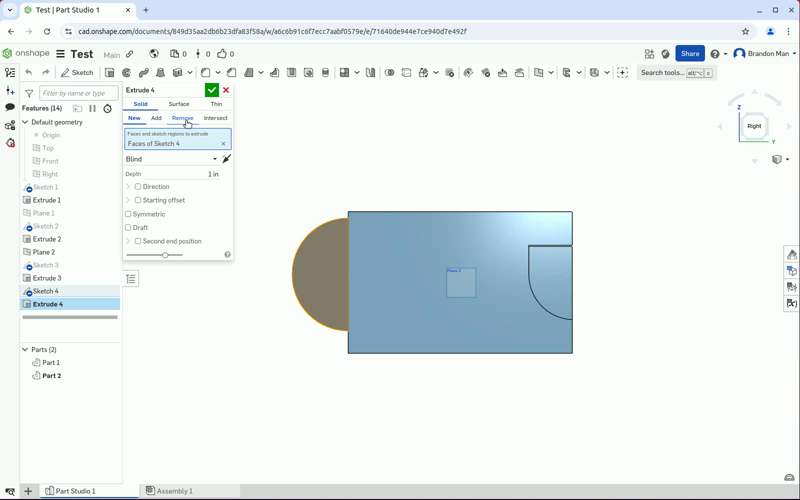
click(186, 120)
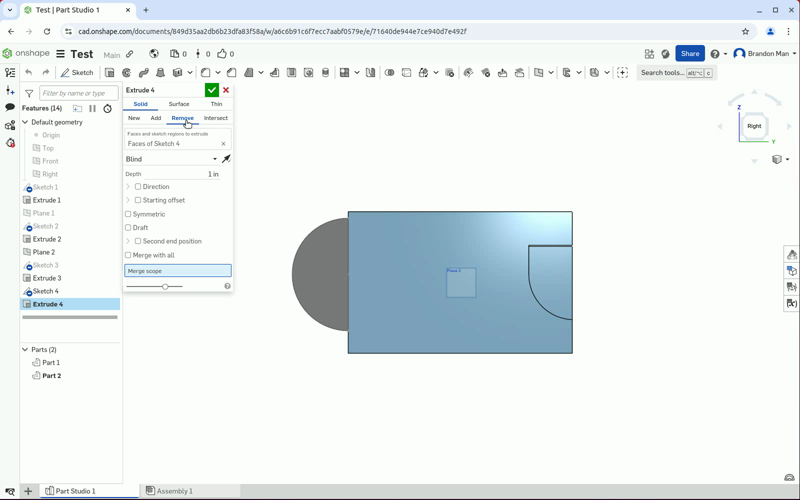
key(tab, 4)
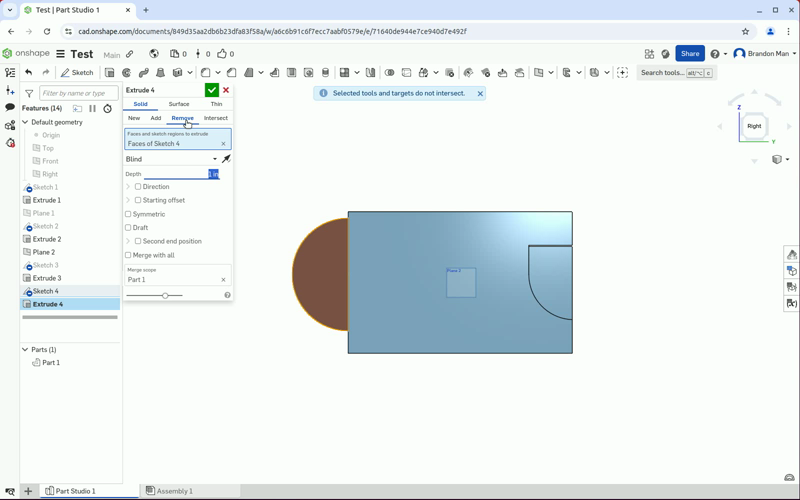
text(4.092)
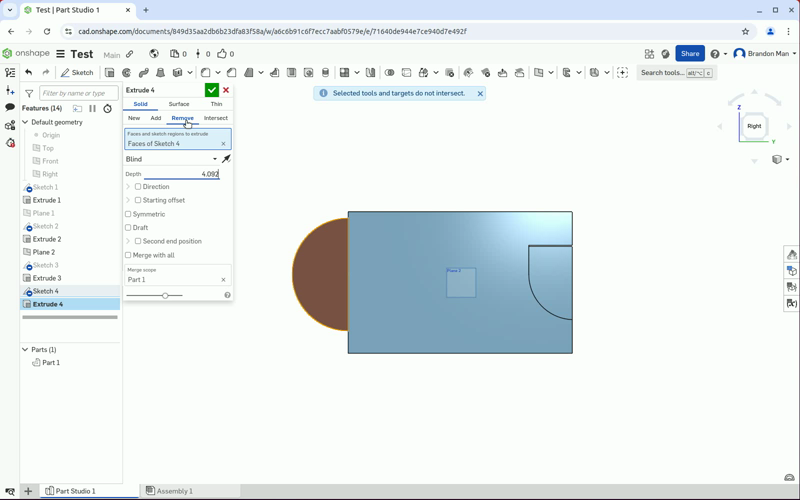
key(tab, 6)
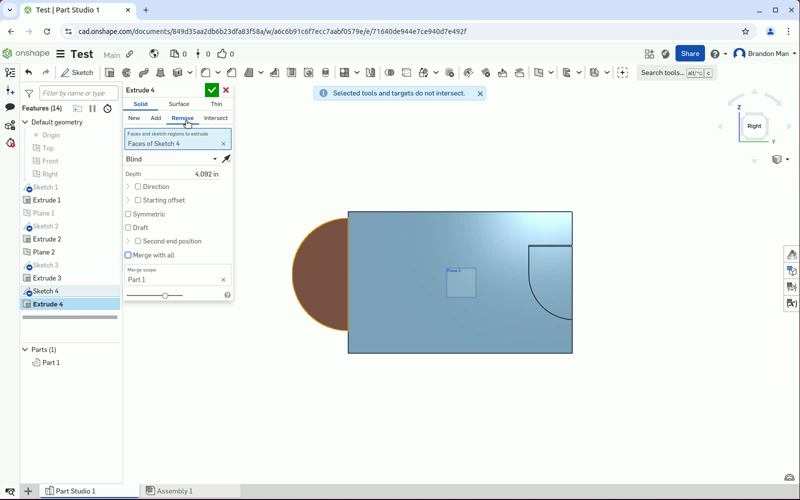
key(space)
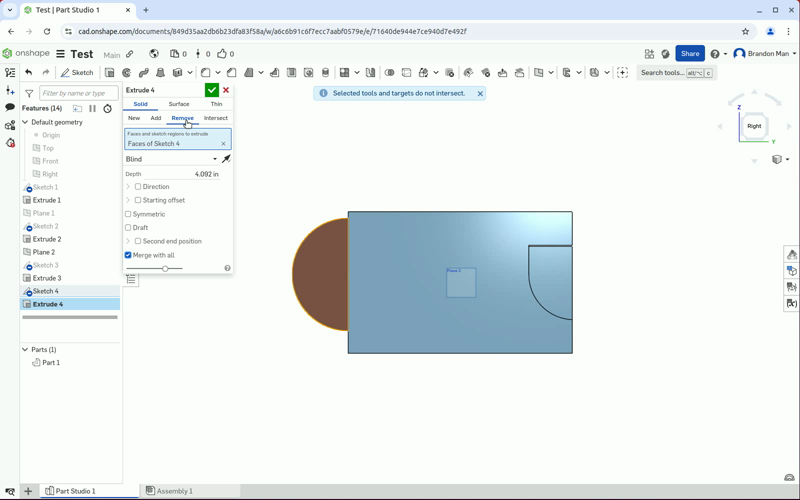
key(enter)
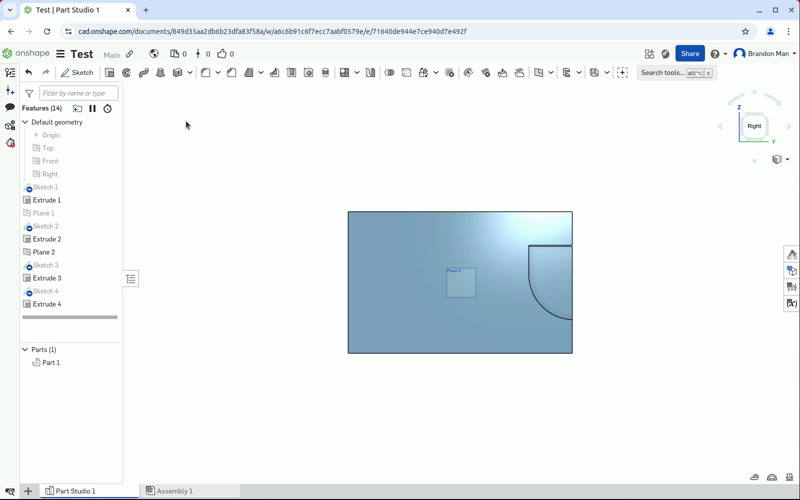
key(shift+h)
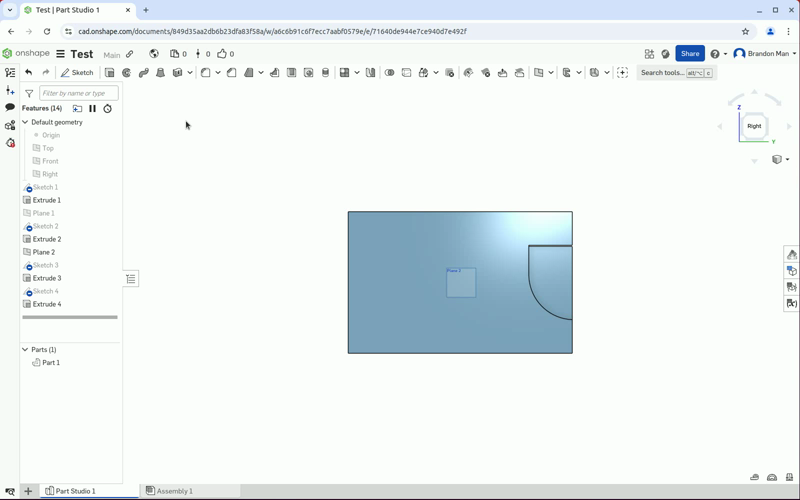
key(shift+h)
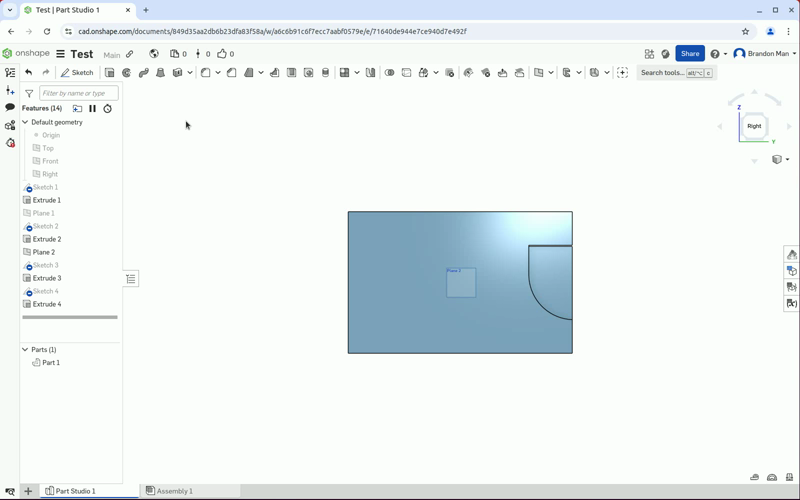
mouse_move(73, 189)
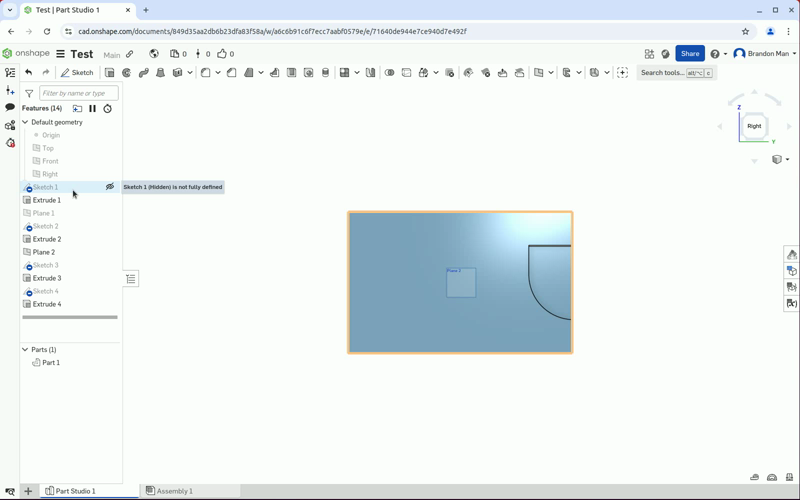
click(73, 189)
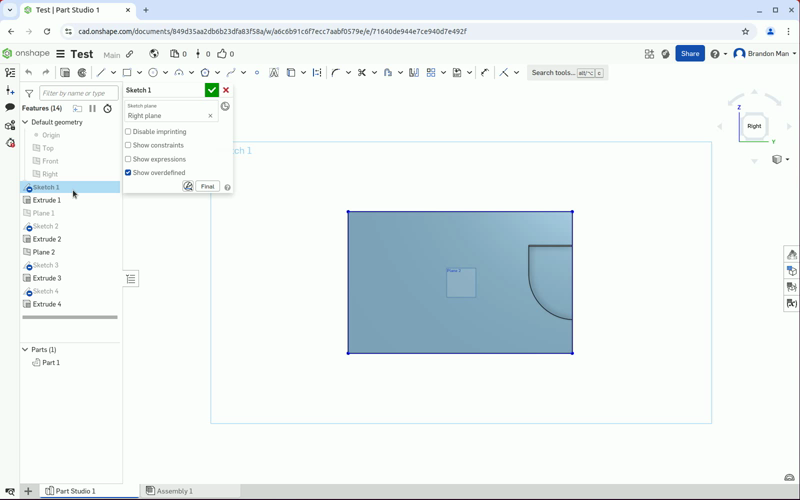
mouse_move(229, 92)
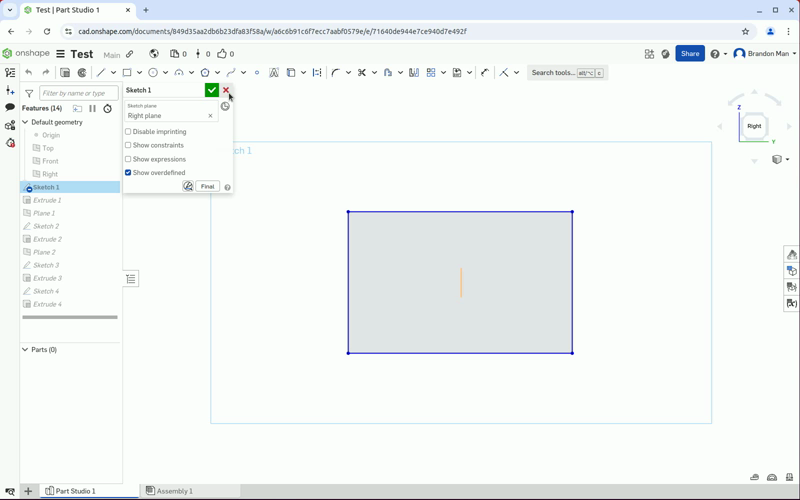
click(229, 92)
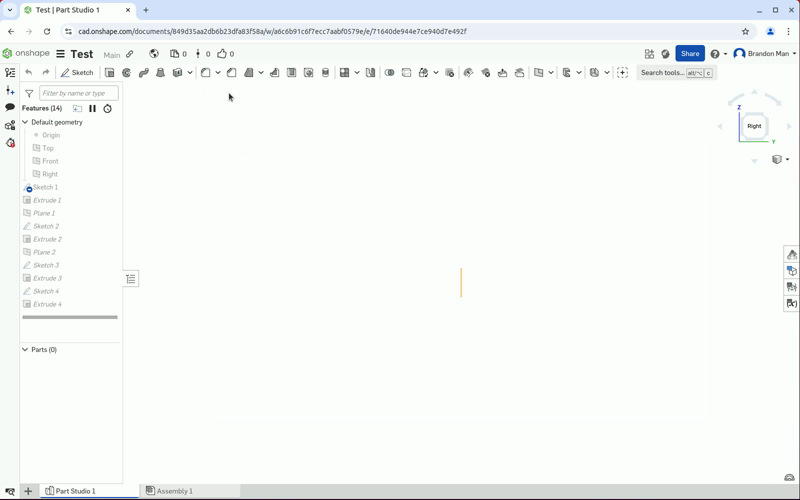
key(shift+s)
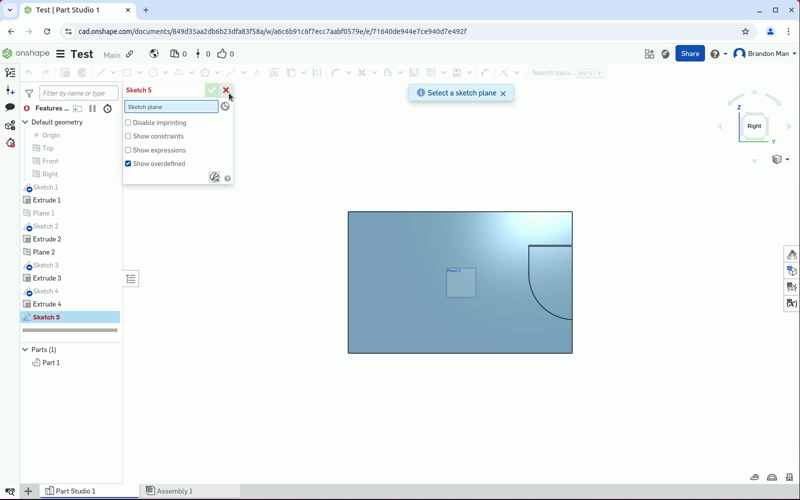
mouse_move(73, 254)
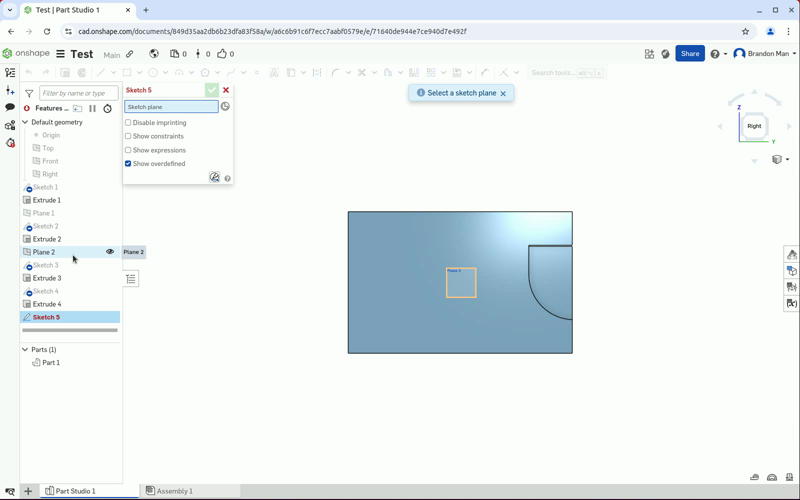
click(73, 254)
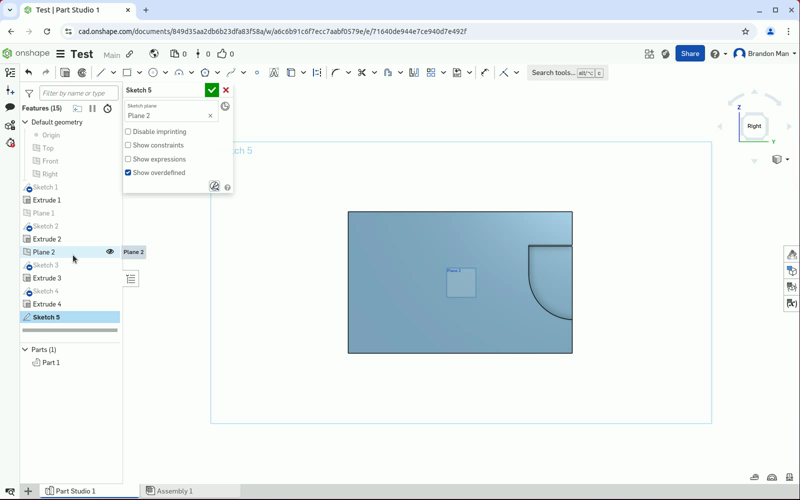
mouse_move(73, 352)
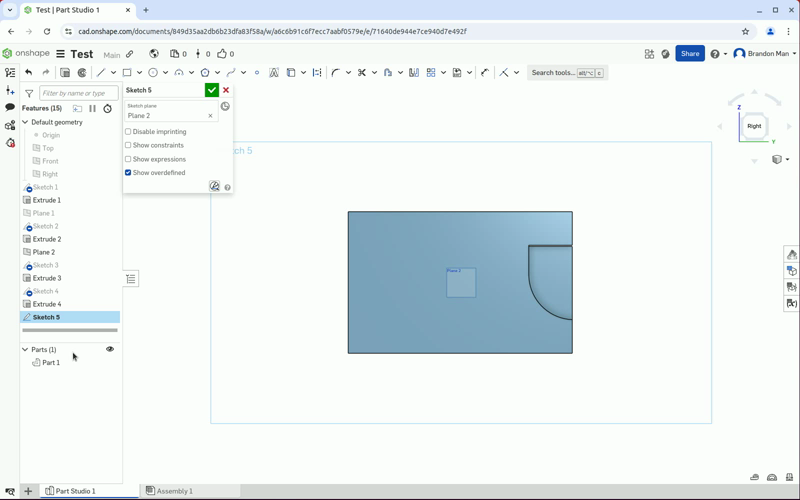
key(y)
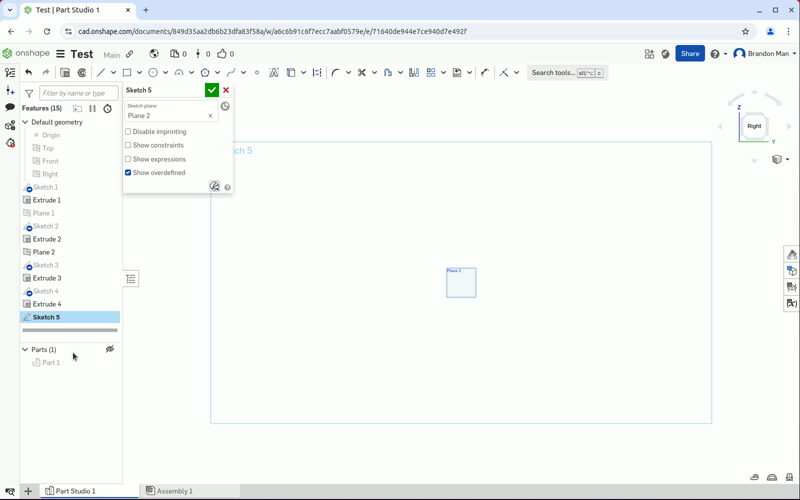
key(a)
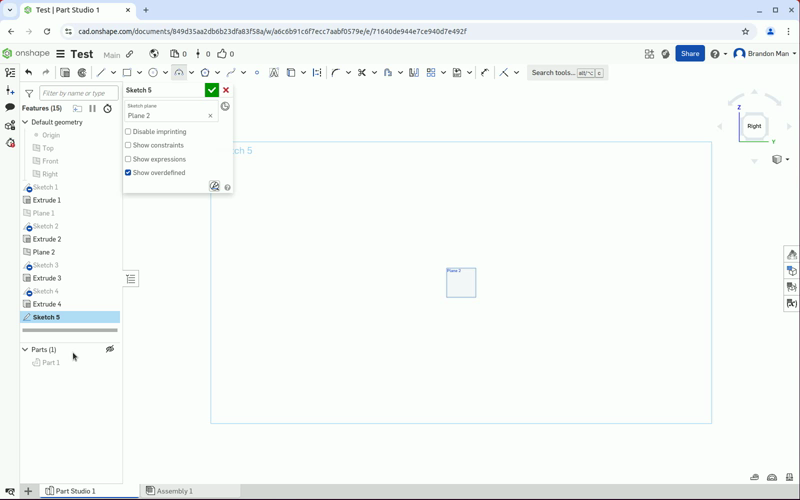
key_down(shift)
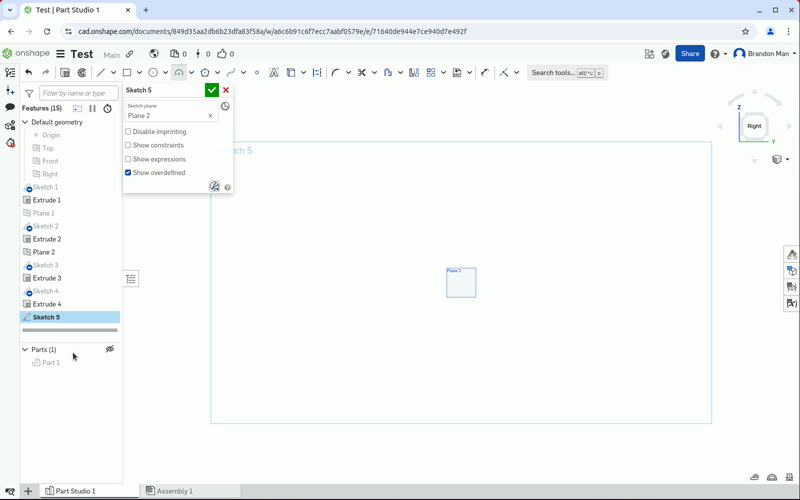
mouse_move(348, 330)
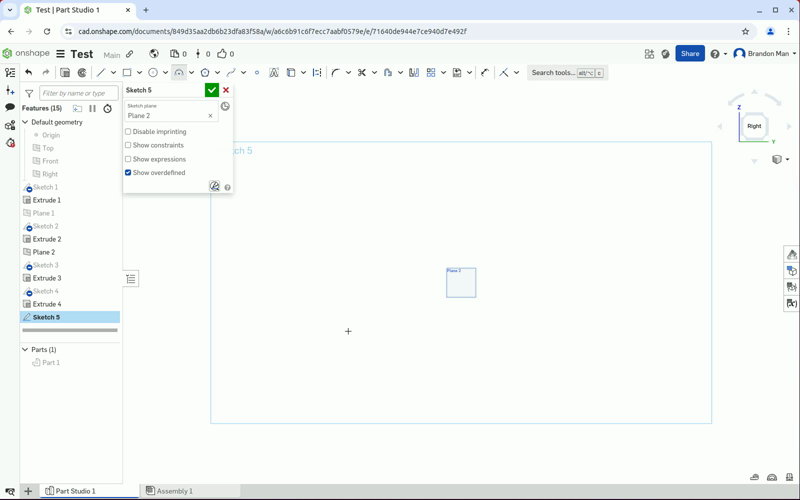
click(348, 330)
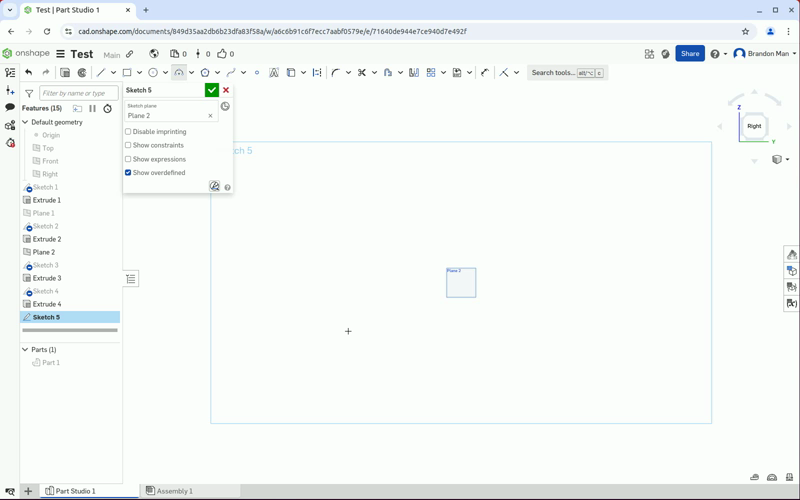
key_up(shift)
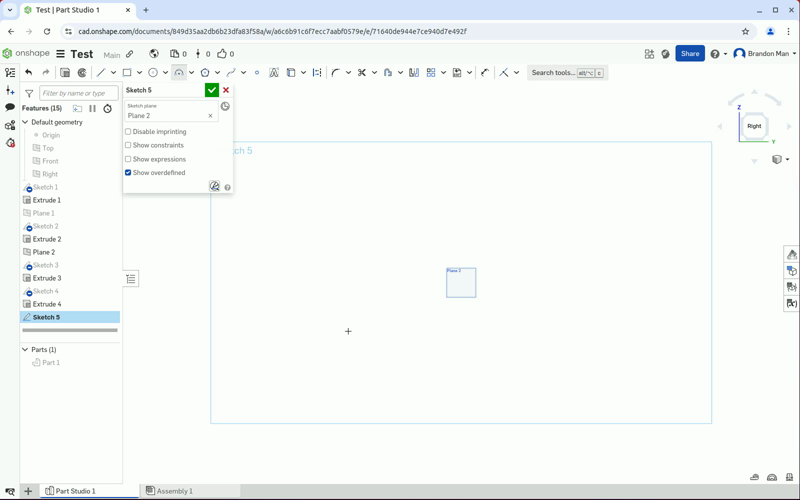
key_down(shift)
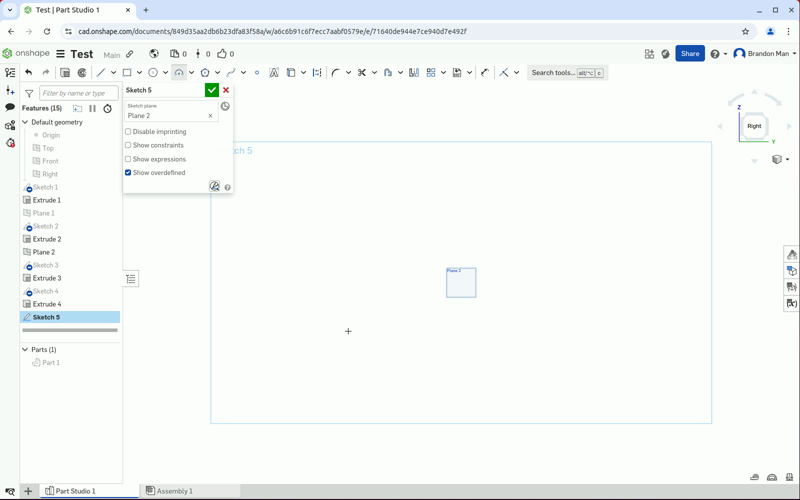
mouse_move(382, 319)
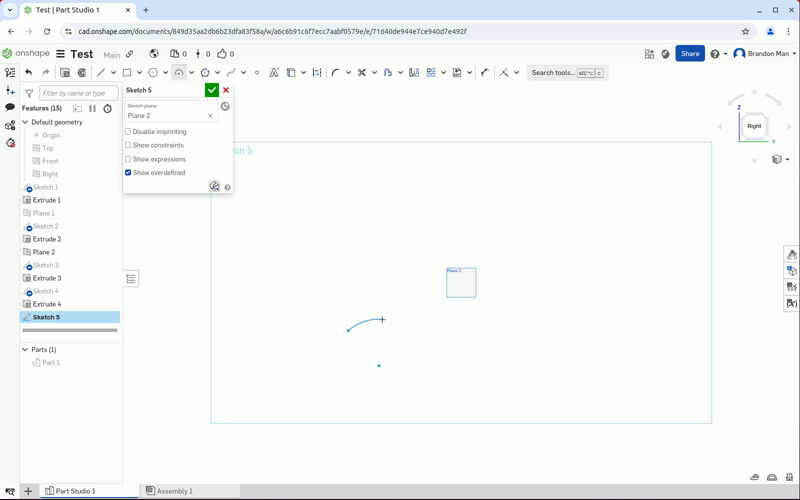
click(382, 319)
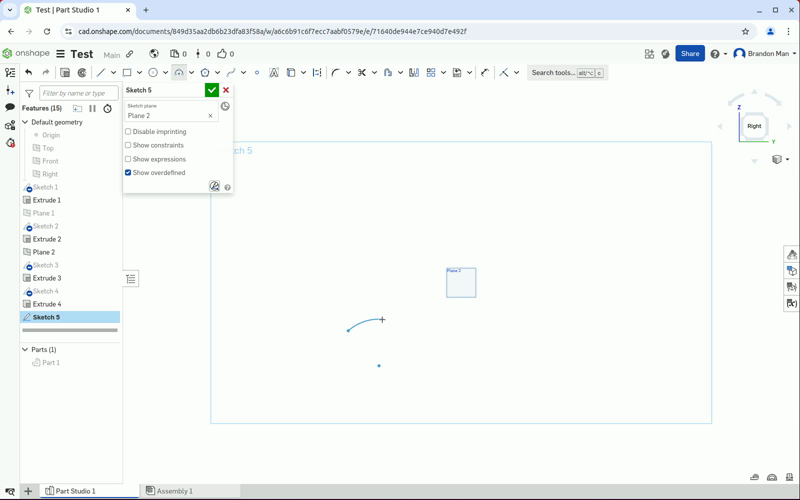
mouse_move(366, 327)
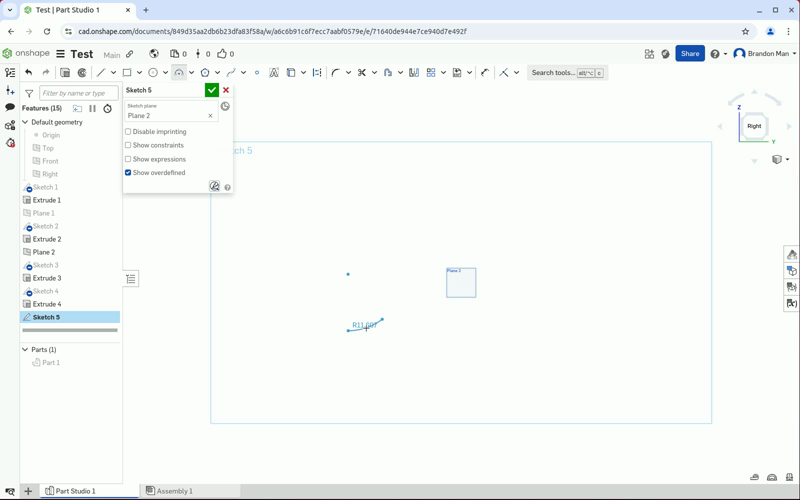
click(366, 327)
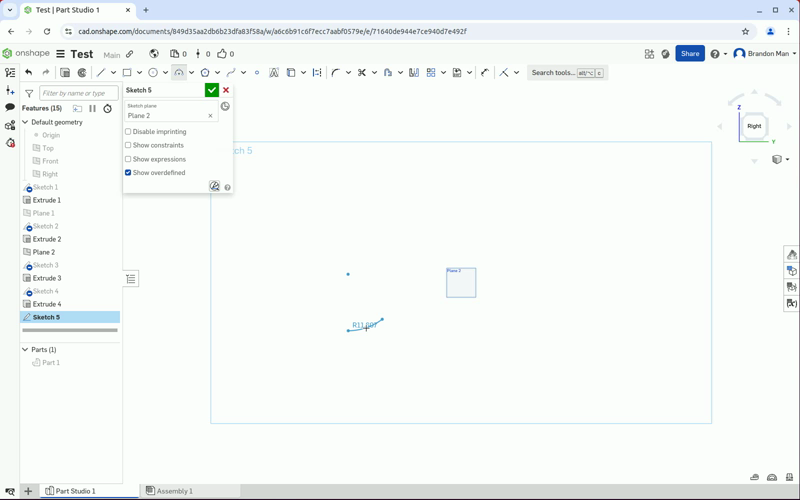
key_up(shift)
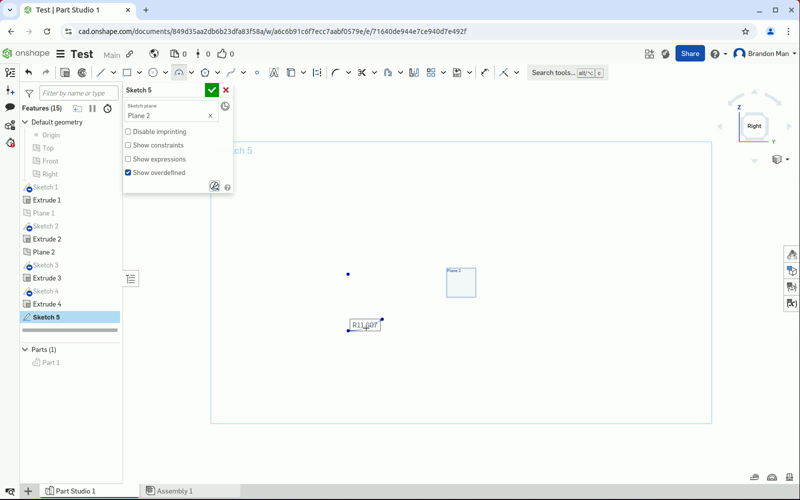
mouse_move(382, 319)
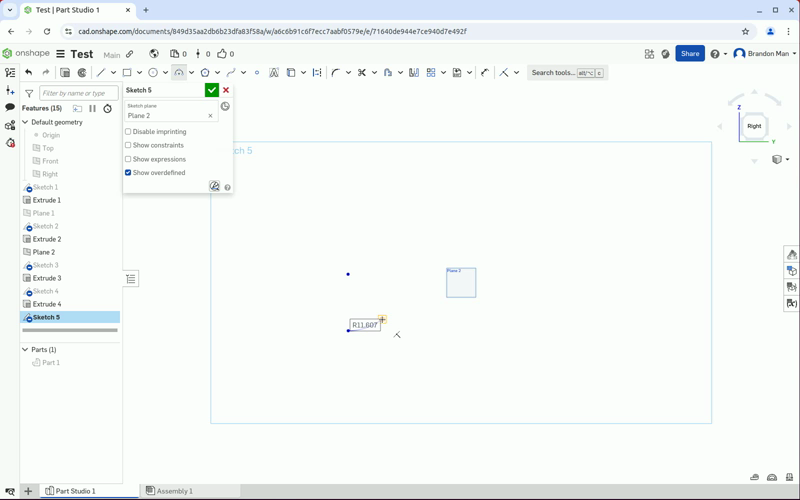
click(382, 319)
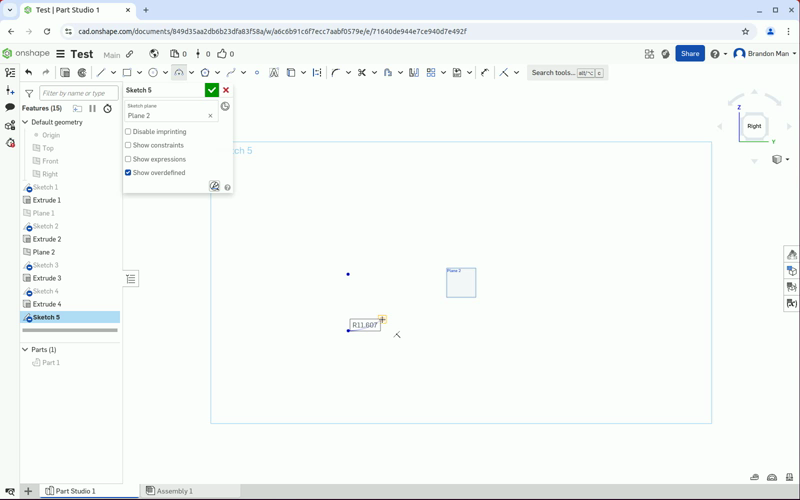
key_down(shift)
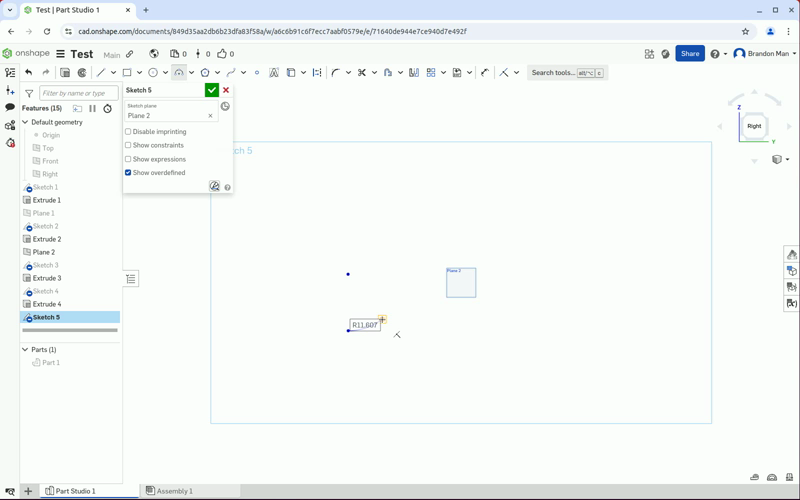
mouse_move(382, 228)
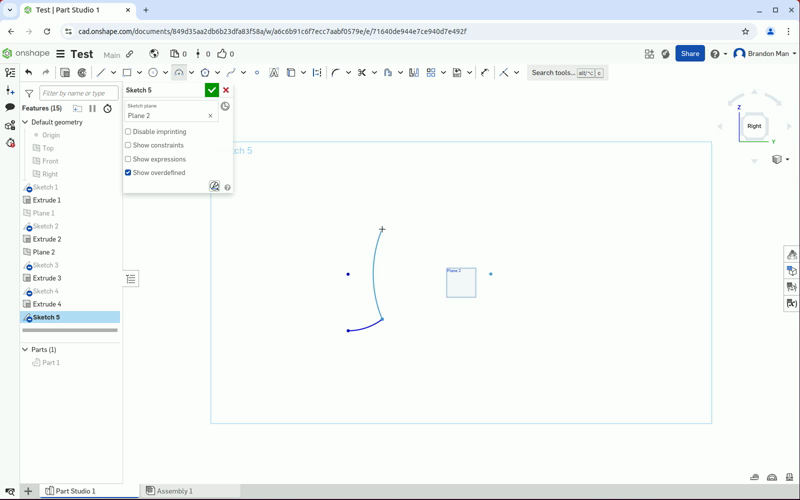
click(382, 228)
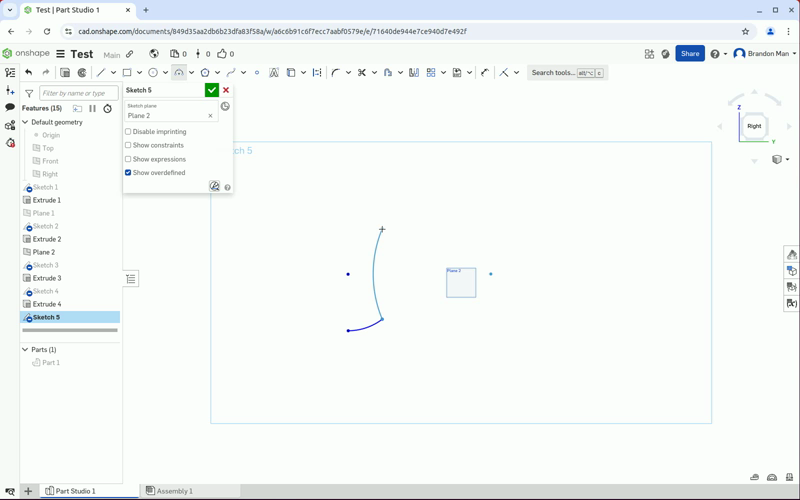
mouse_move(471, 274)
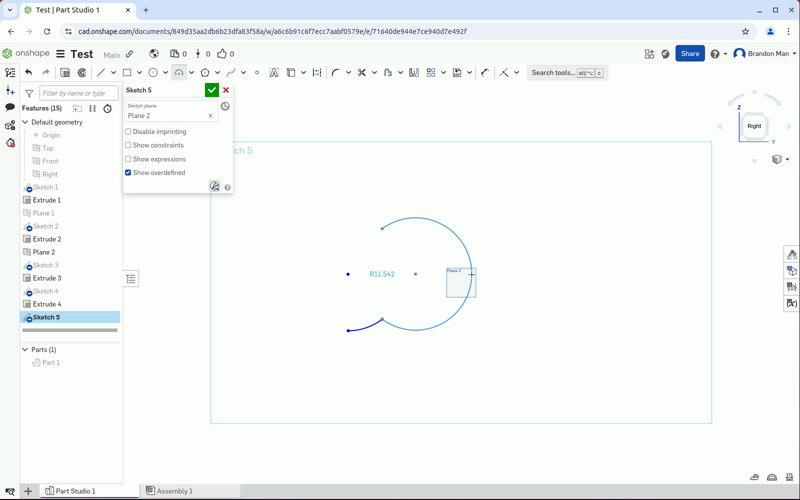
click(471, 274)
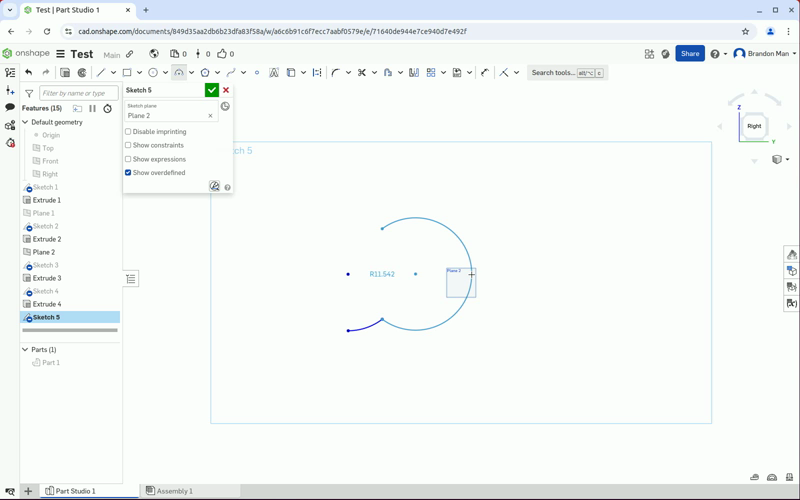
key_up(shift)
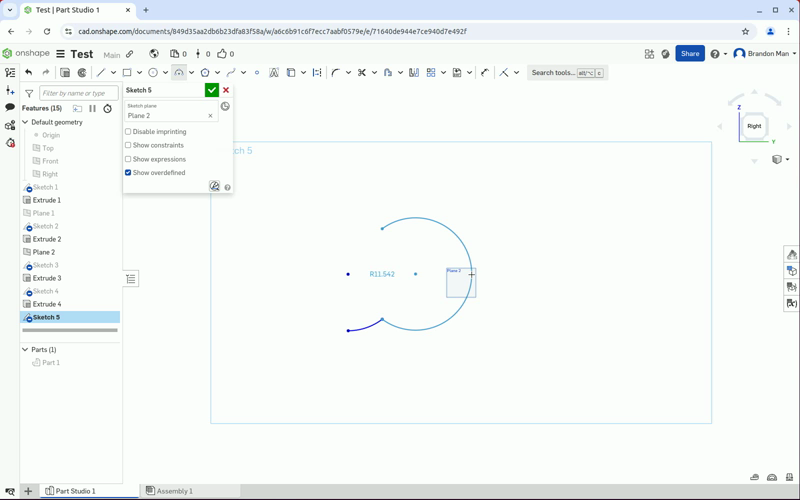
mouse_move(382, 228)
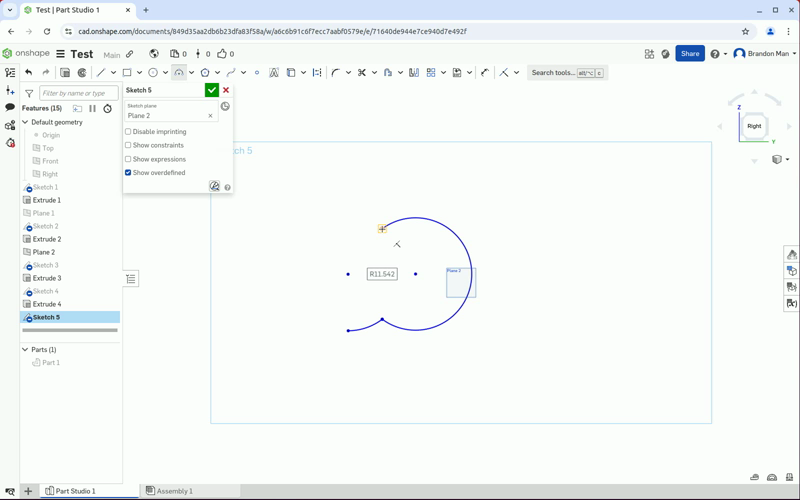
click(382, 228)
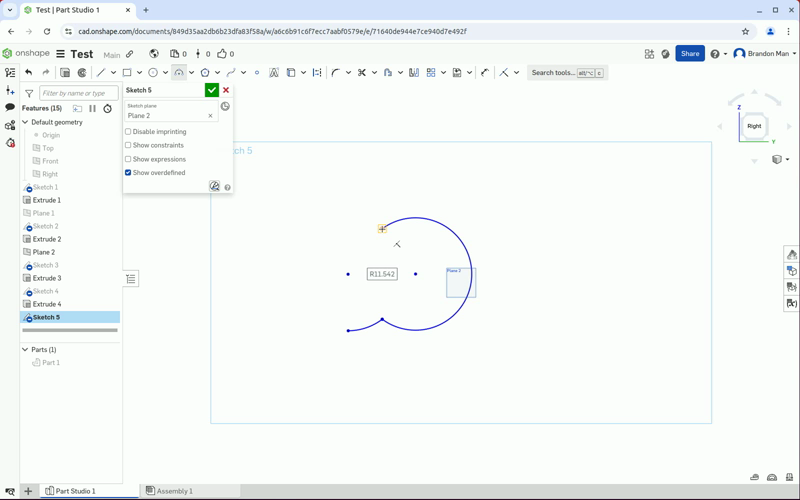
key_down(shift)
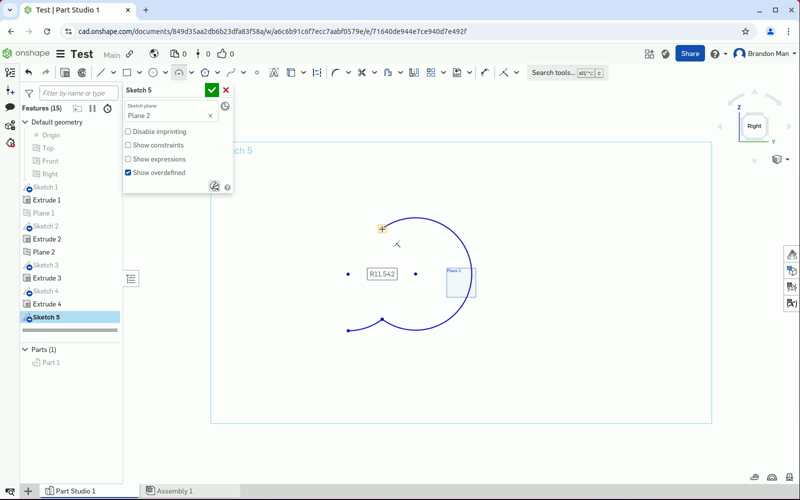
mouse_move(348, 218)
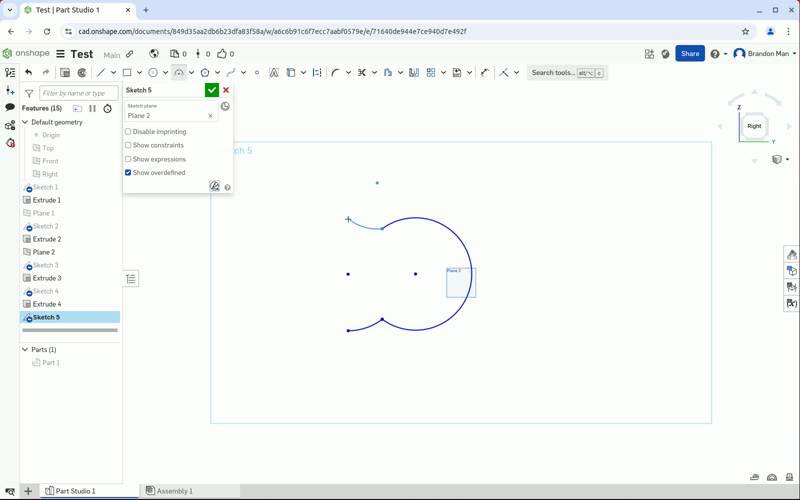
click(348, 218)
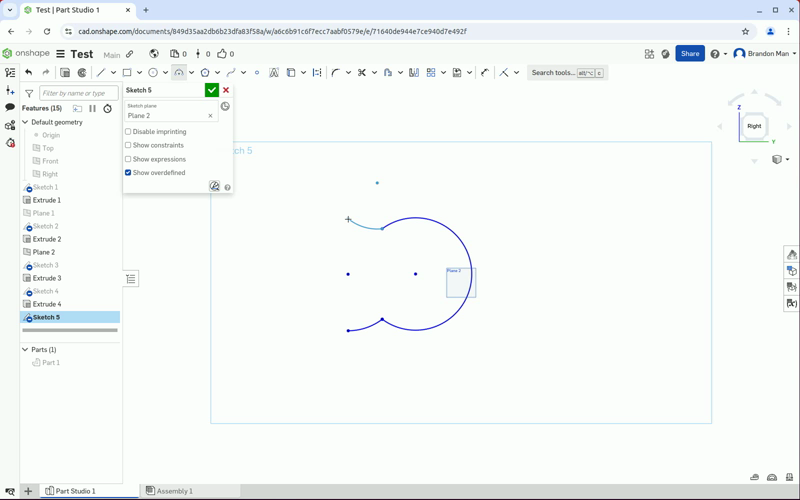
mouse_move(365, 221)
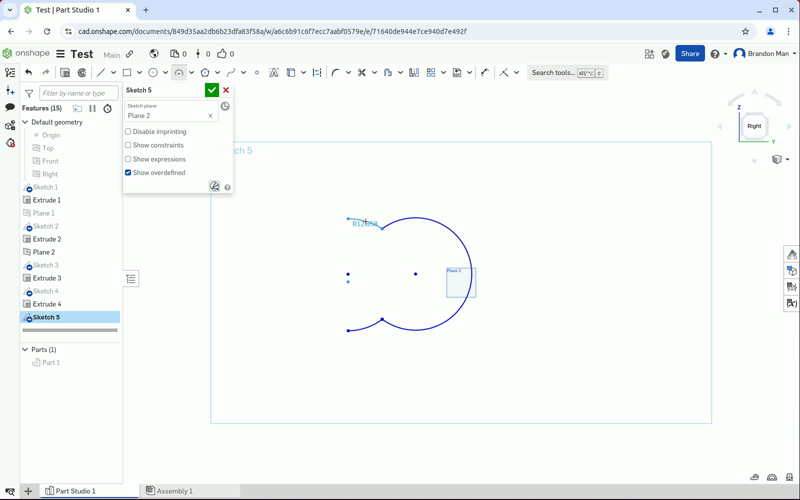
click(365, 221)
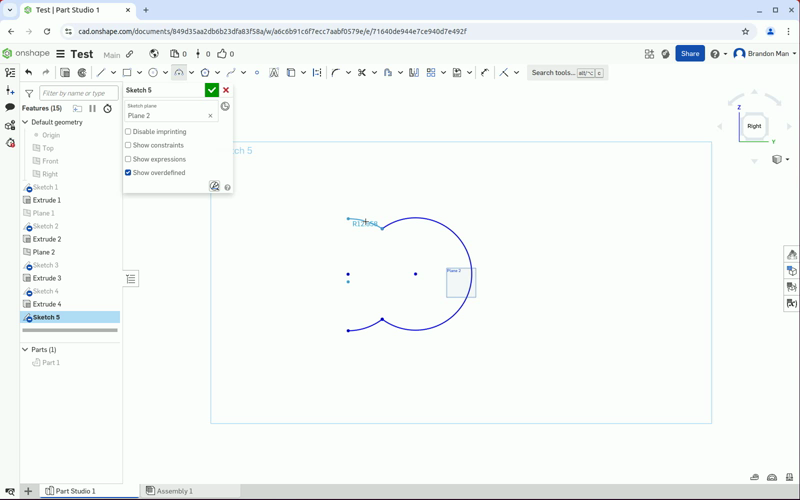
key_up(shift)
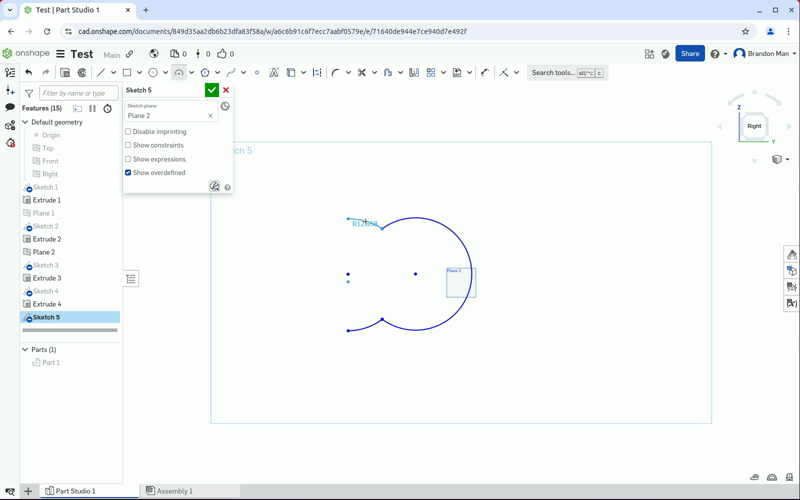
key(esc)
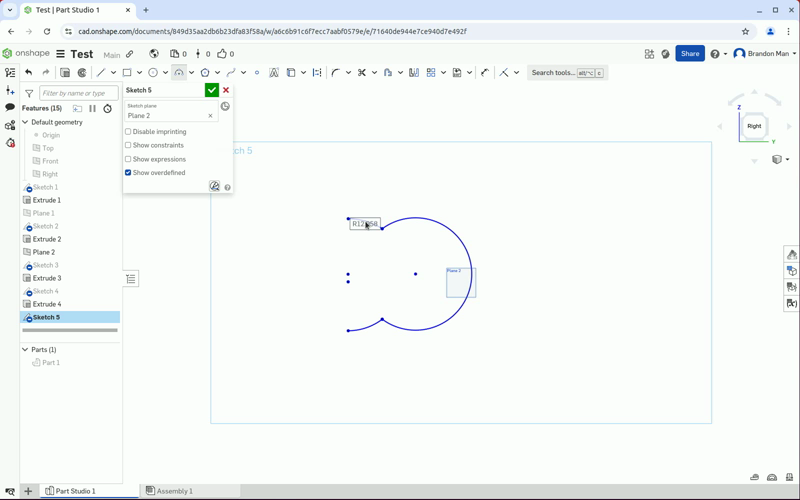
key(l)
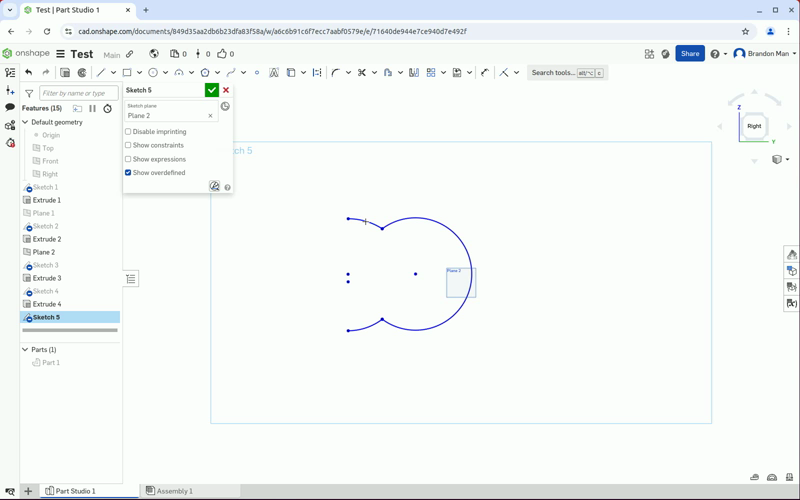
mouse_move(348, 218)
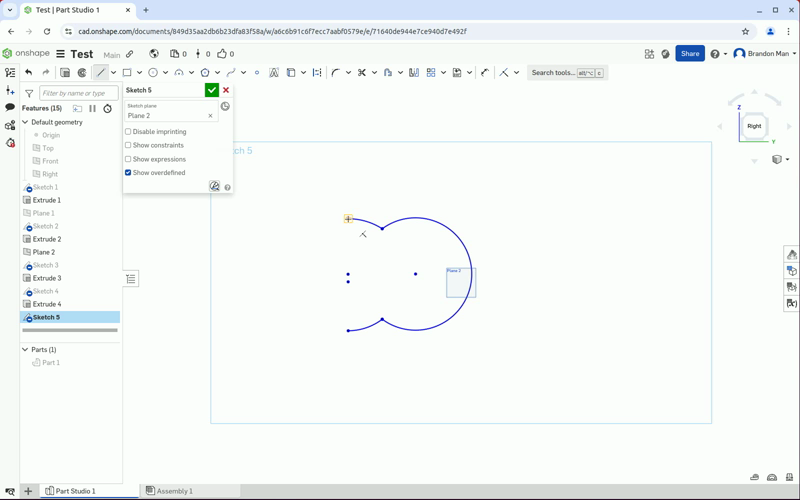
click(348, 218)
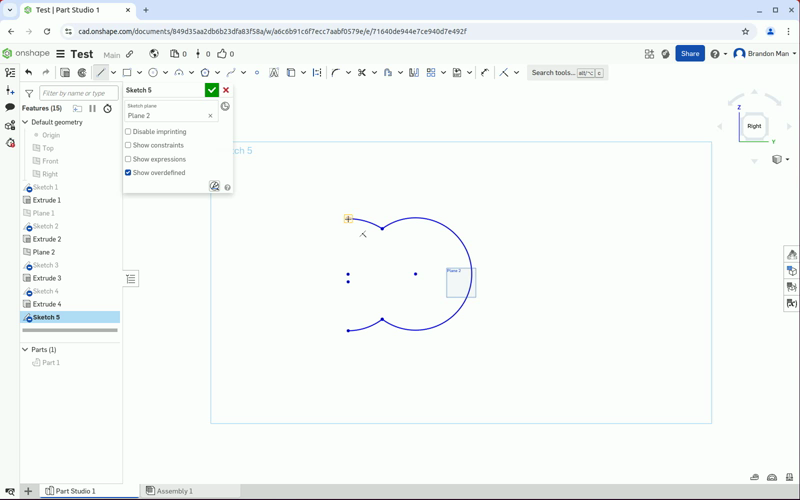
key_down(shift)
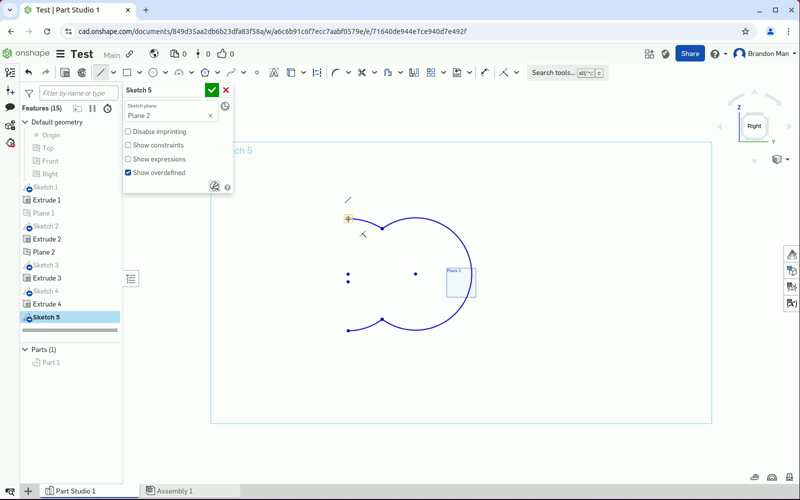
mouse_move(348, 330)
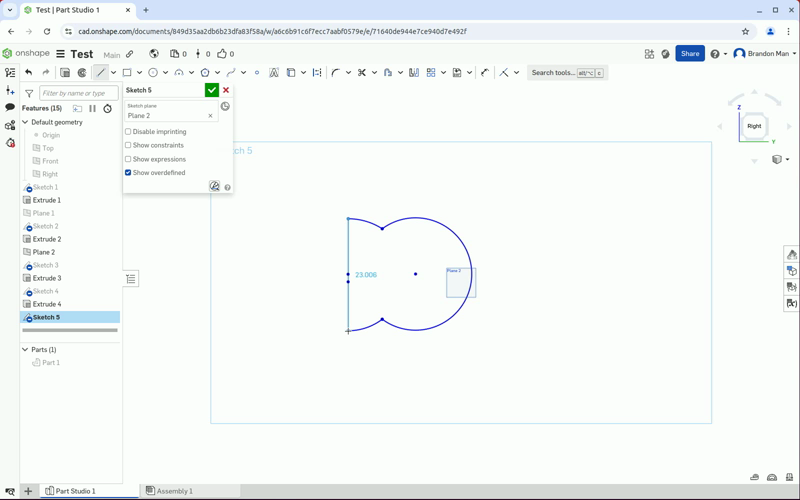
key_up(shift)
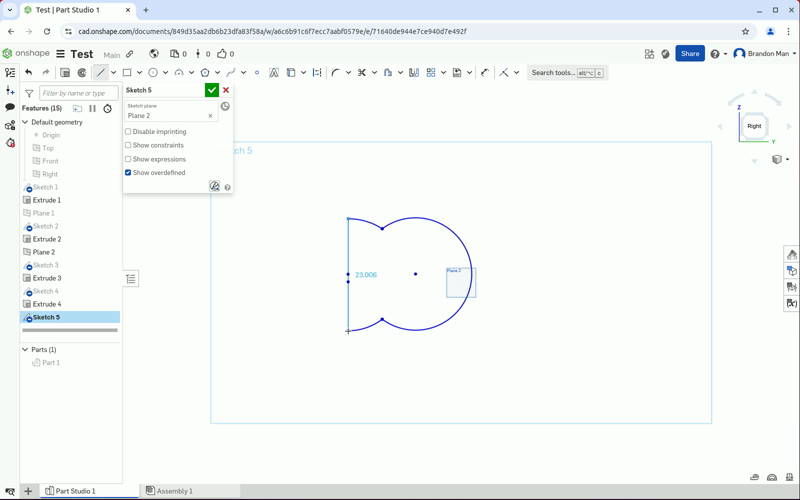
click(348, 330)
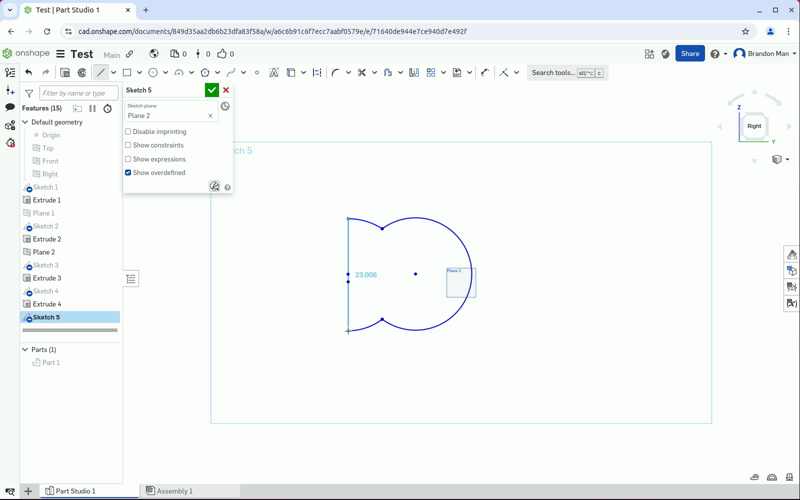
key(esc)
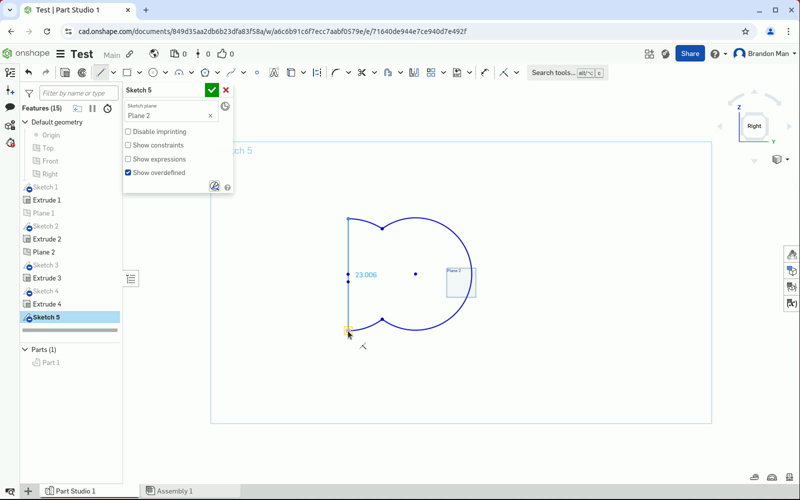
mouse_move(389, 268)
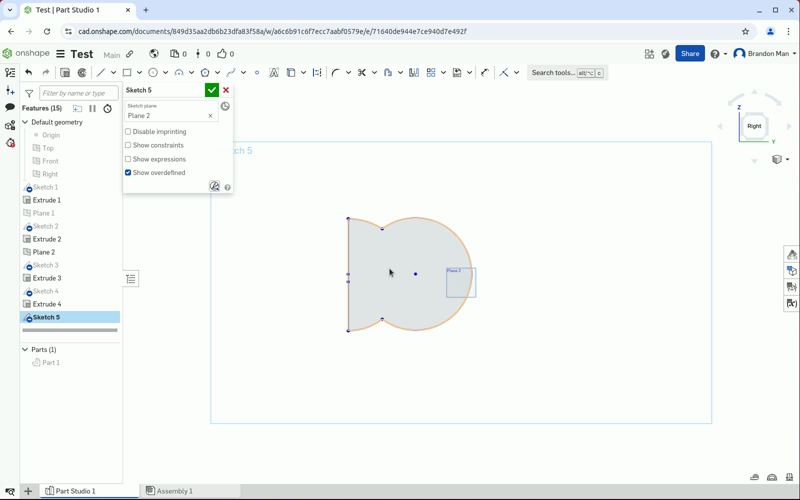
click(389, 268)
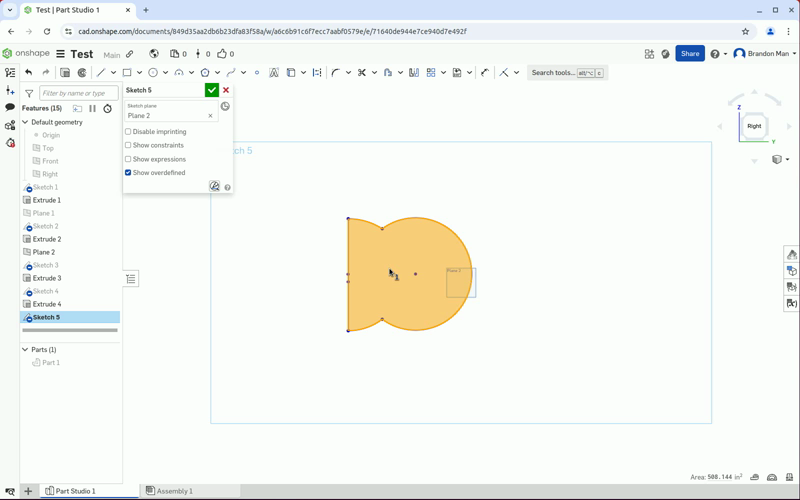
mouse_move(73, 352)
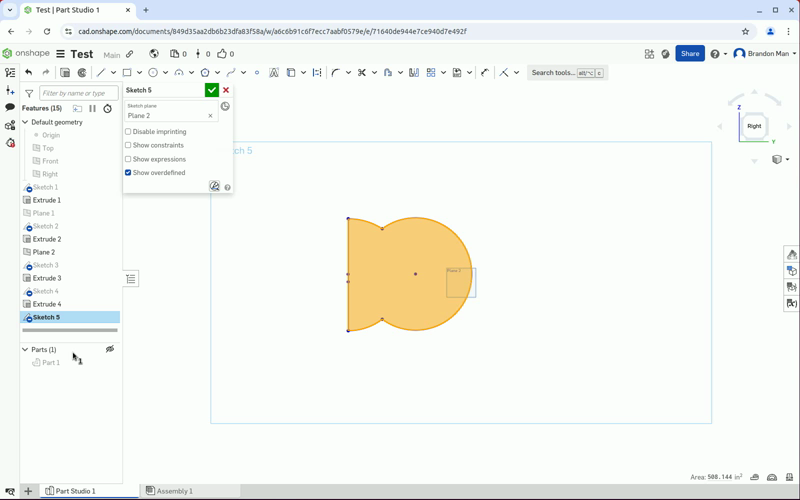
key(shift+y)
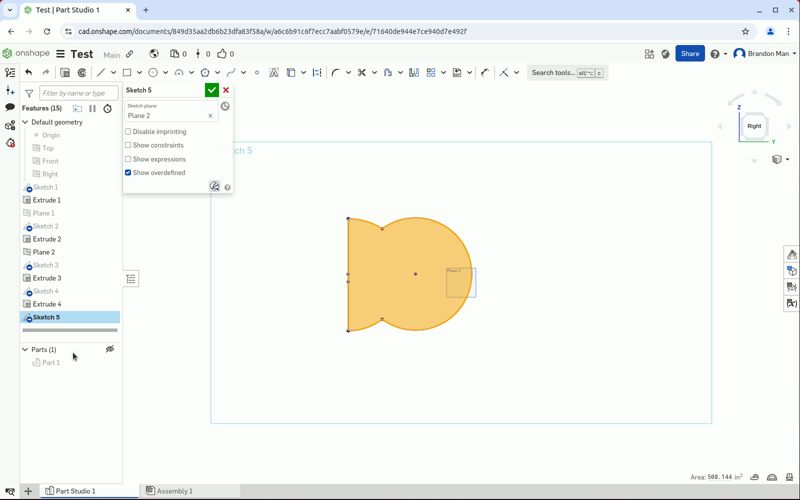
key(shift+e)
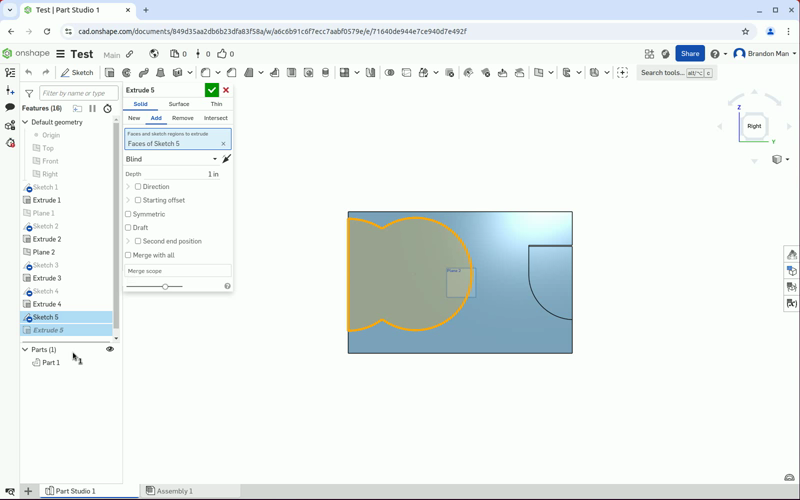
mouse_move(143, 106)
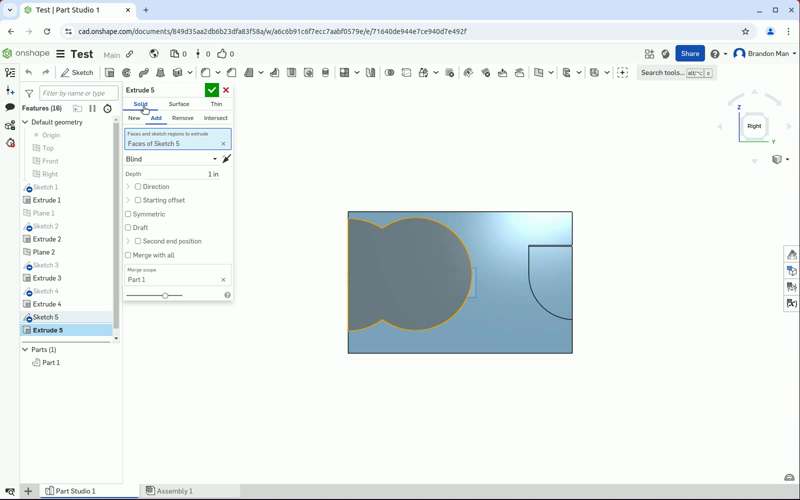
click(143, 106)
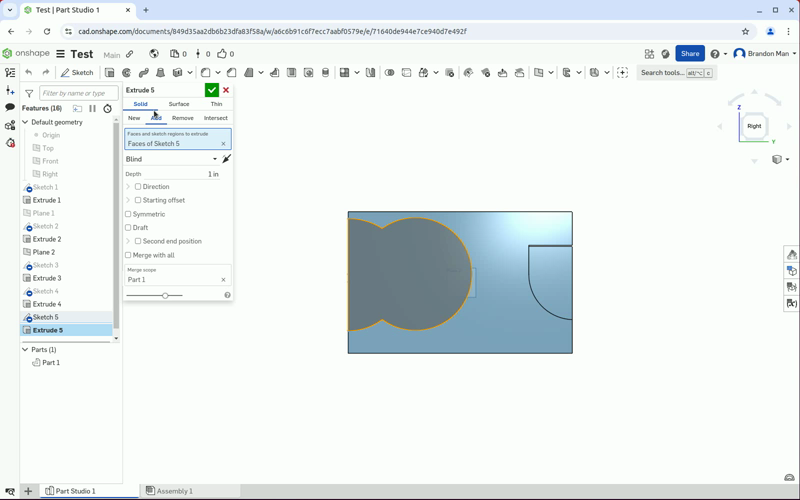
mouse_move(186, 120)
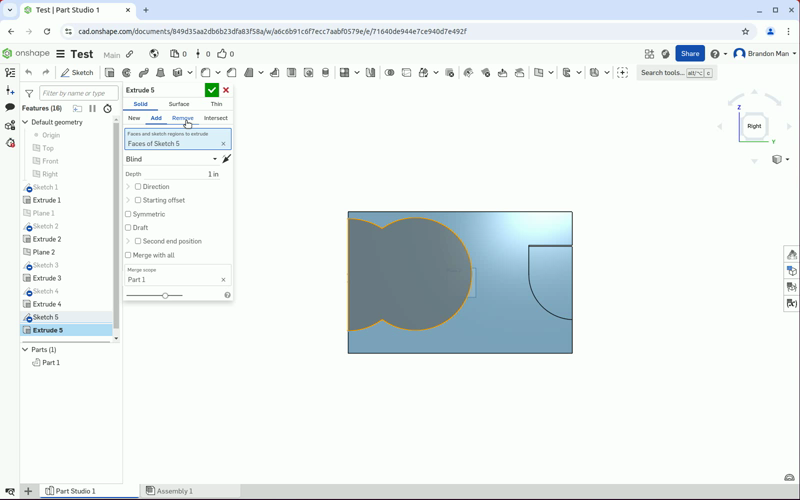
click(186, 120)
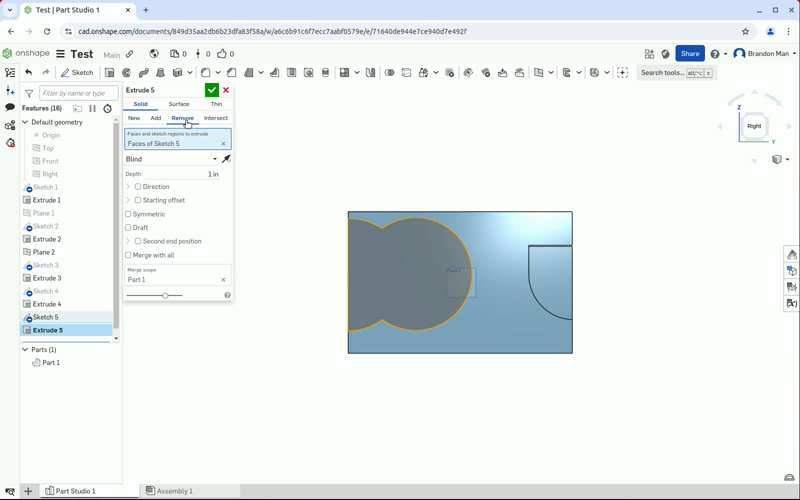
key(tab, 4)
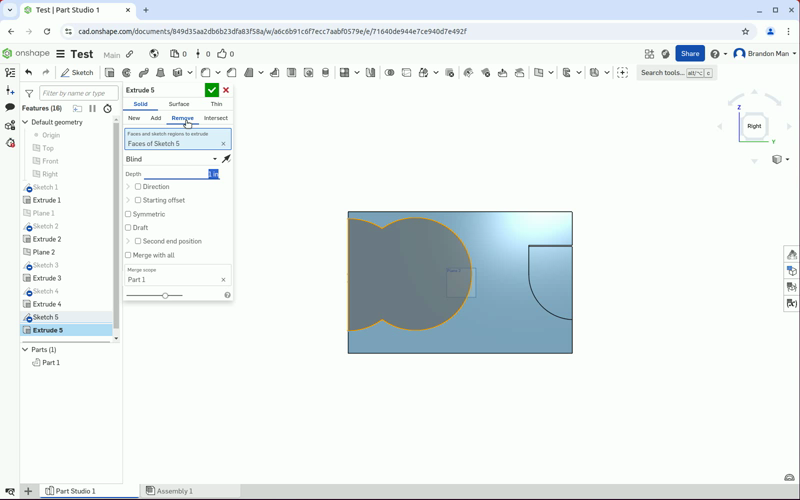
text(4.092)
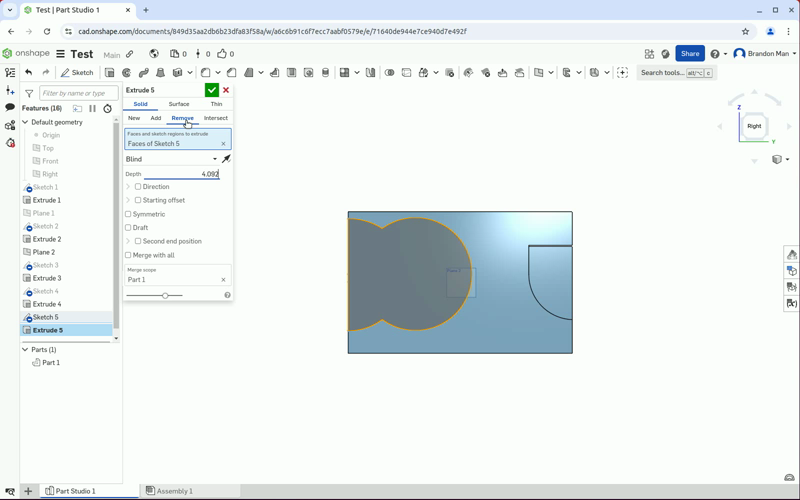
key(tab, 6)
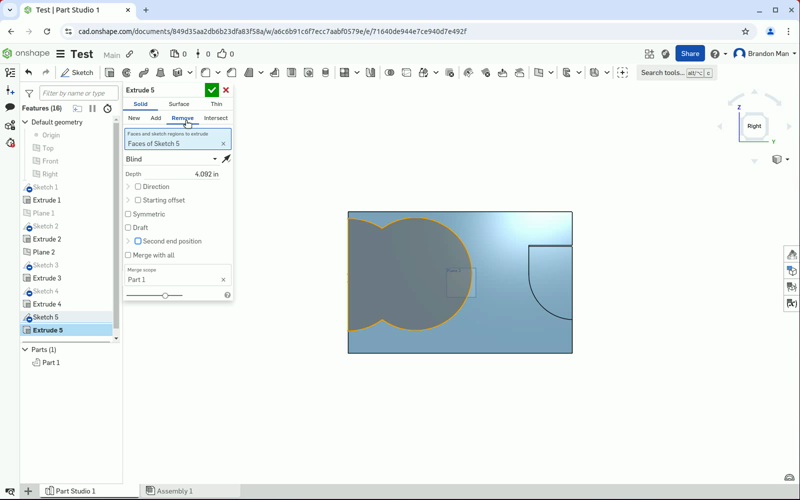
key(space)
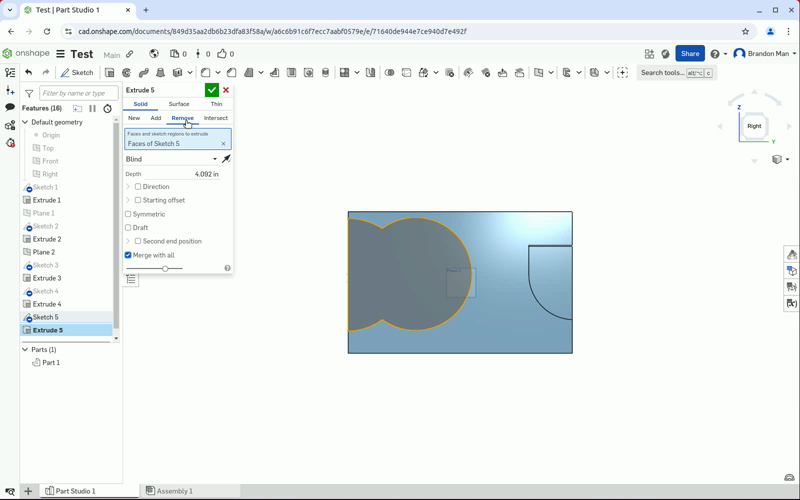
key(enter)
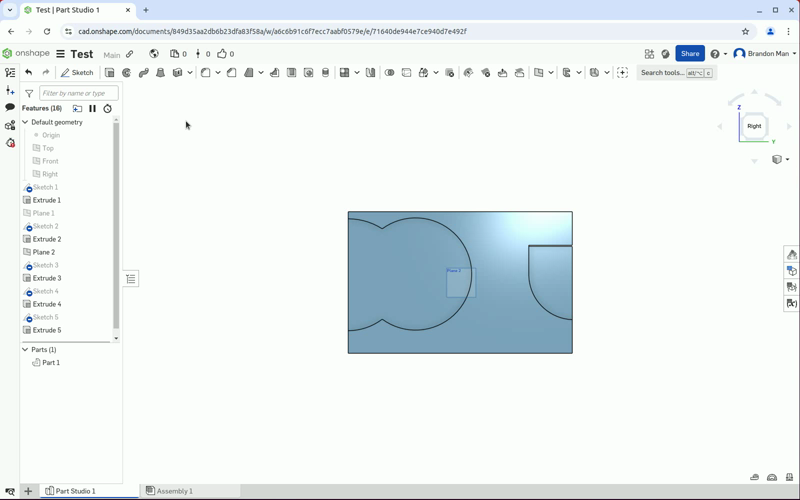
key(shift+h)
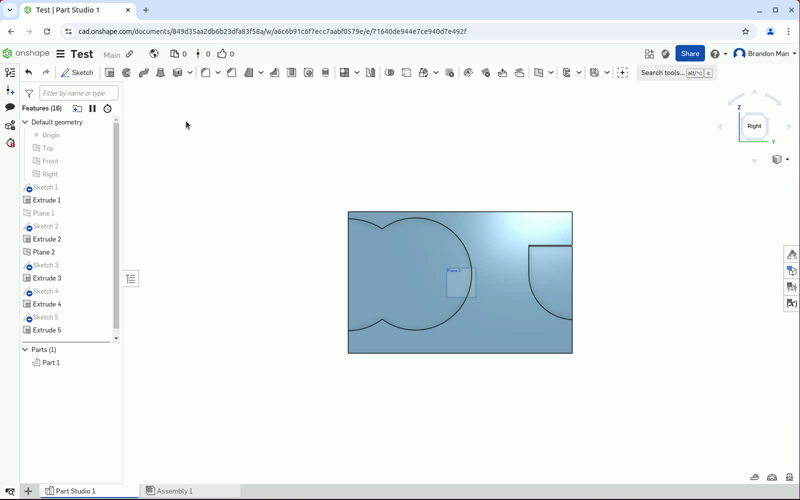
key(shift+h)
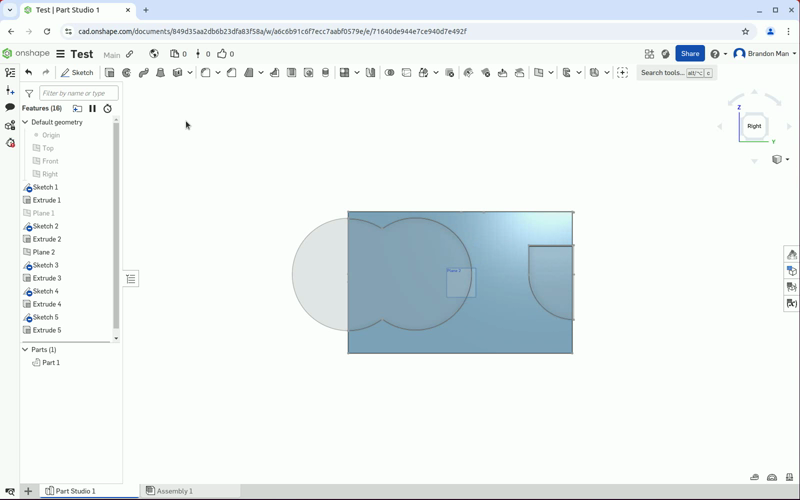
key(shift+7)
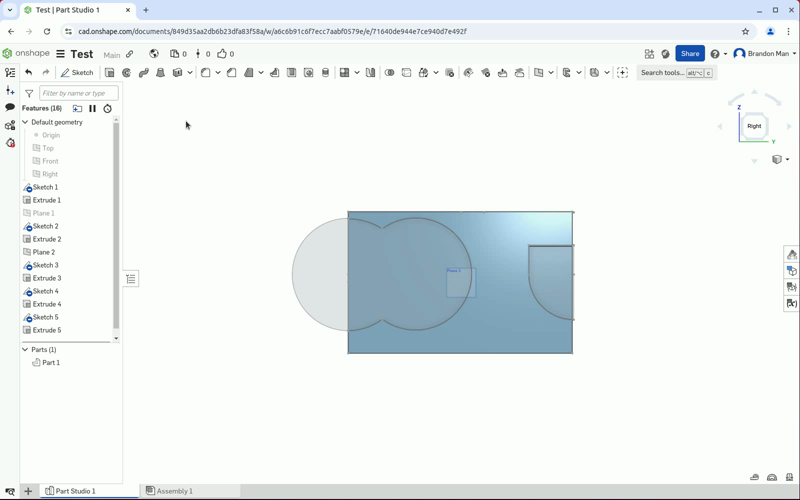
key(right, 2)
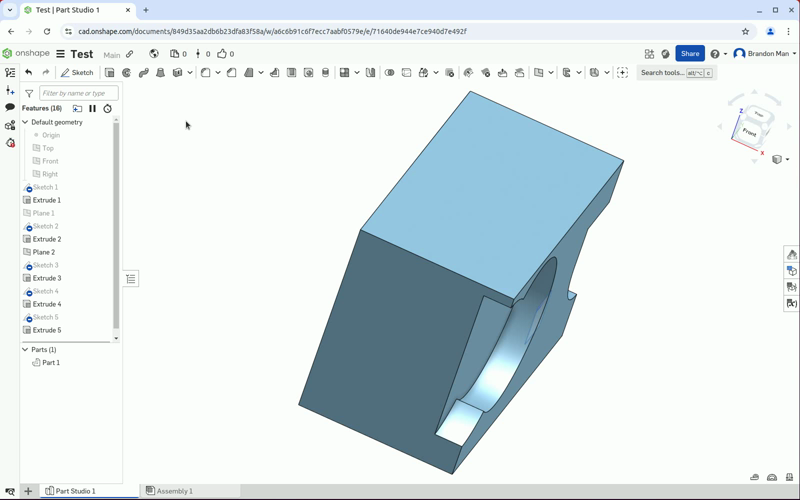
key(down, 2)
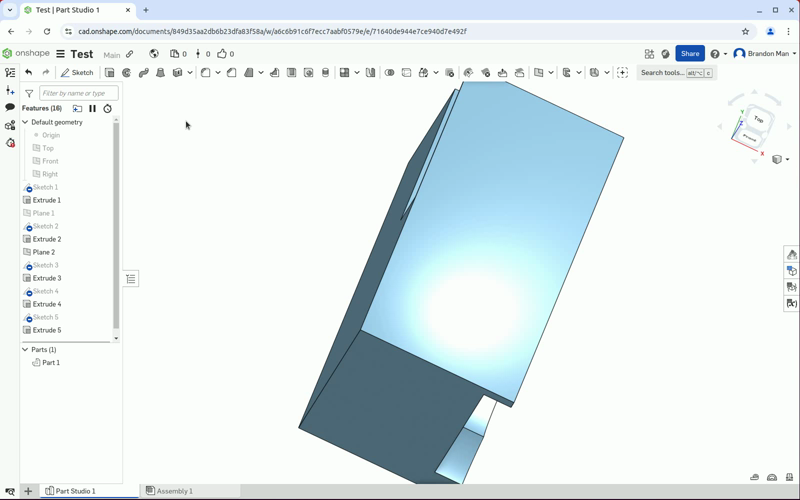
key(up, 2)
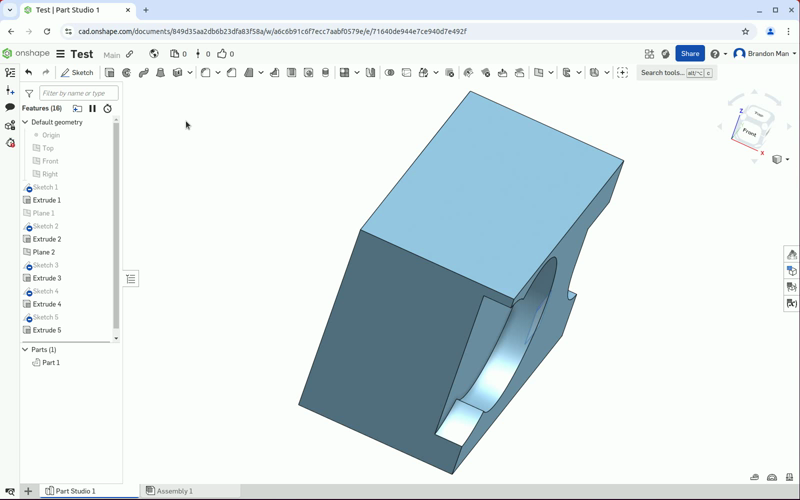
key(left, 2)
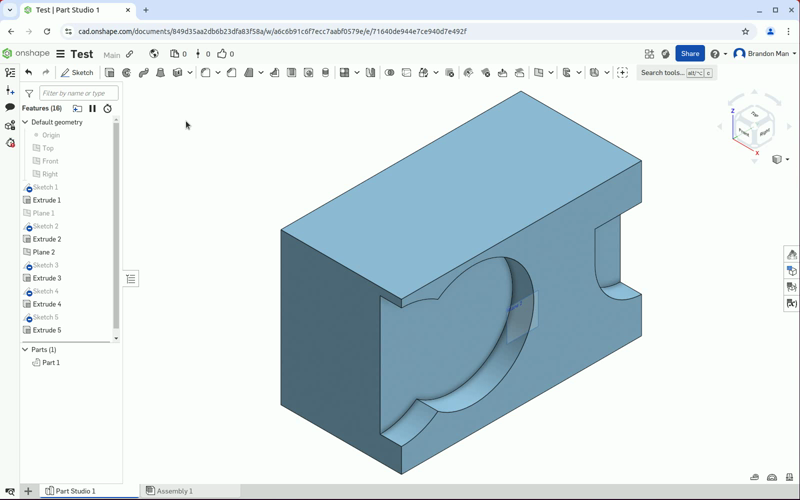
mouse_move(69, 189)
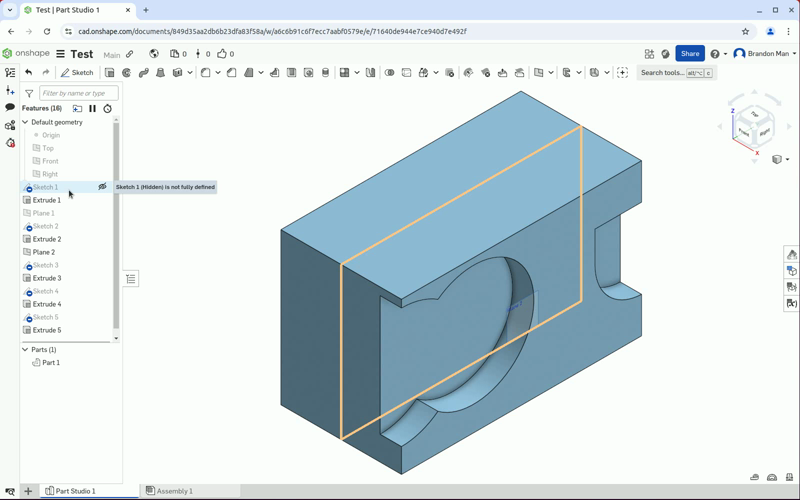
click(69, 189)